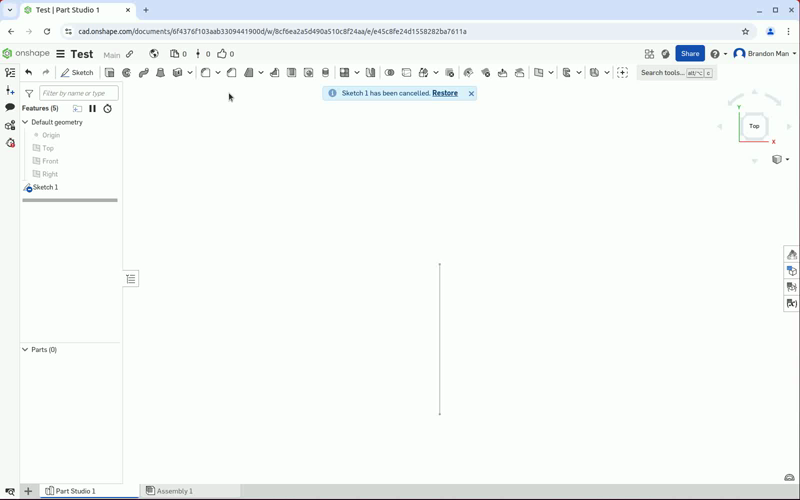
key(shift+h)
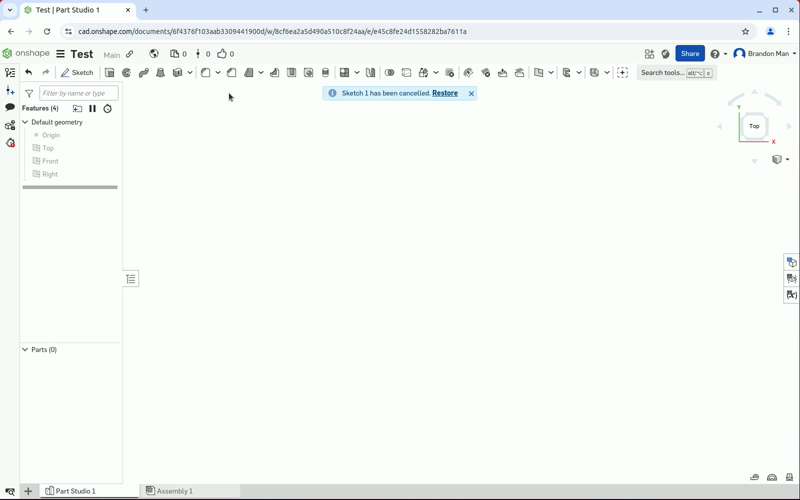
mouse_move(73, 352)
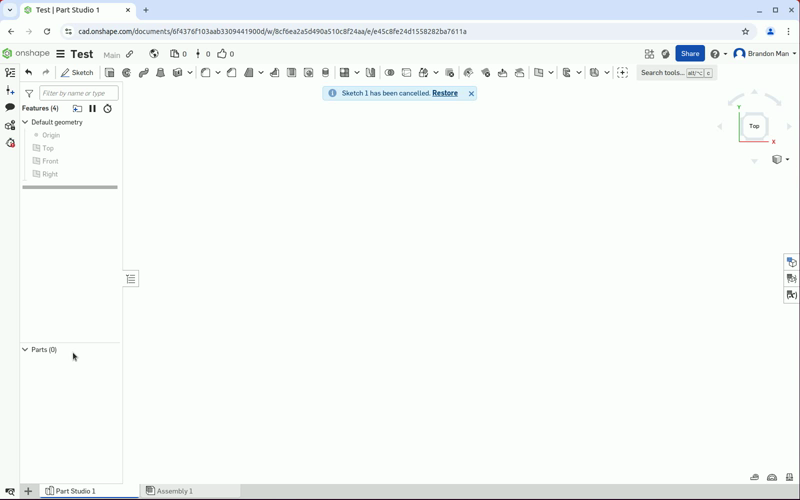
key(y)
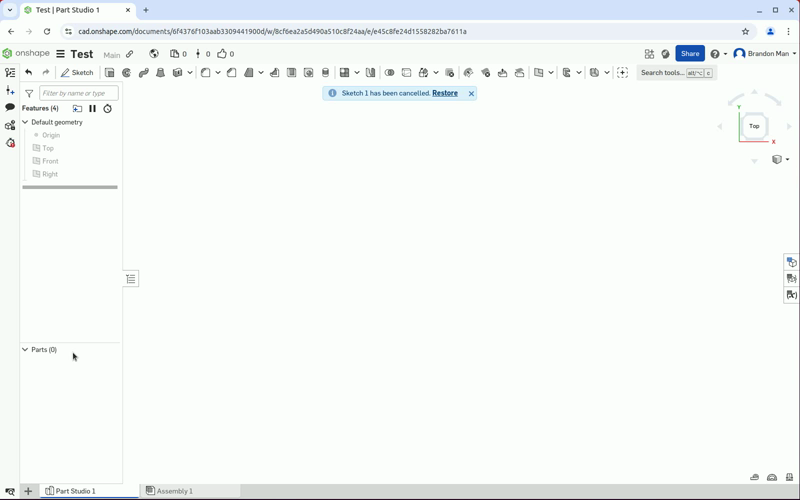
key(shift+p)
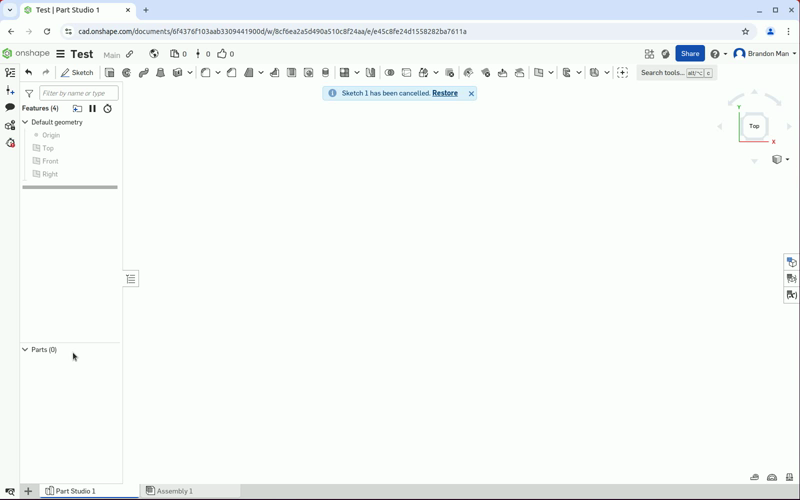
key(space)
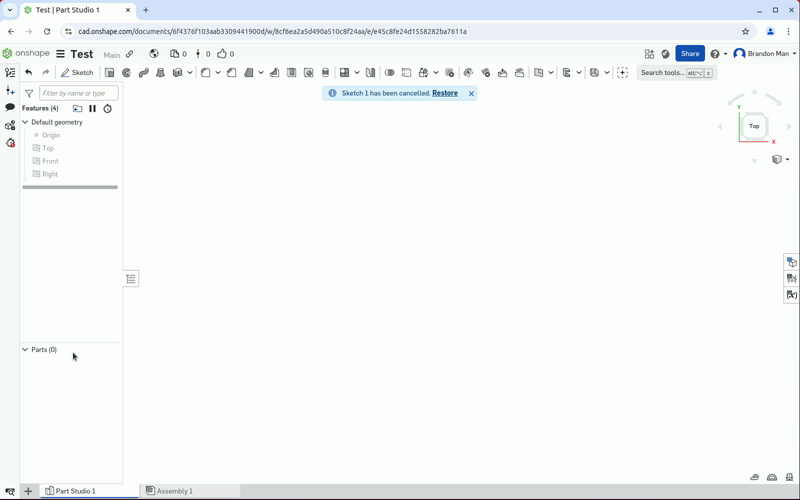
key_down(shift)
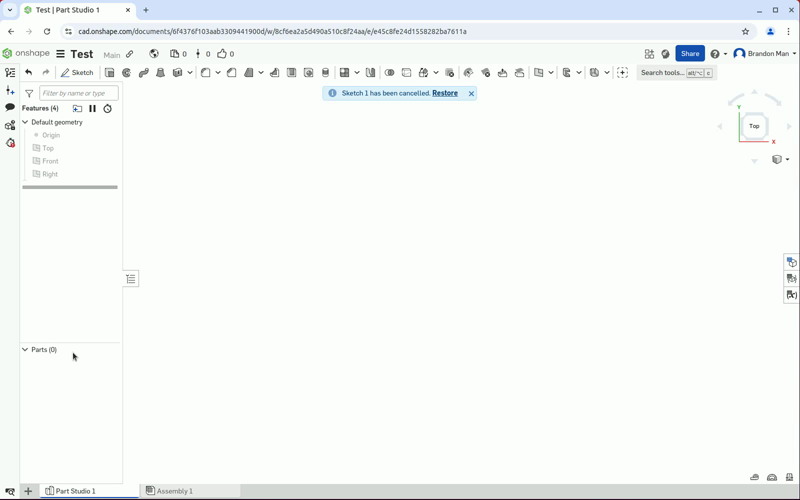
key(up)
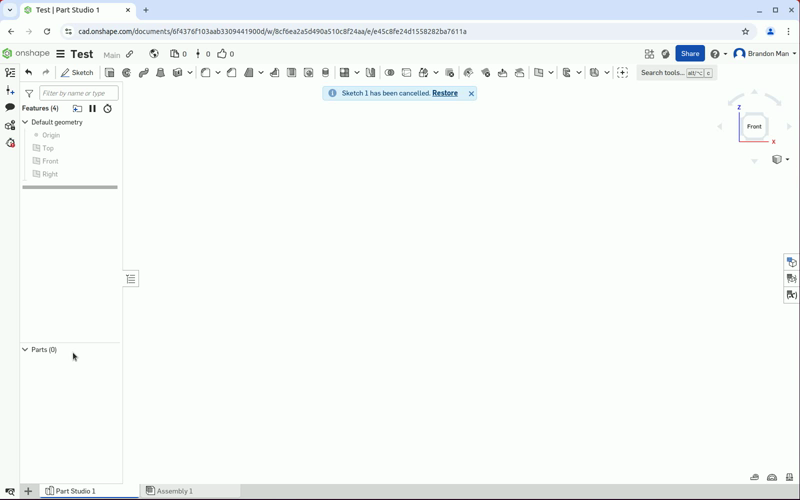
key_up(shift)
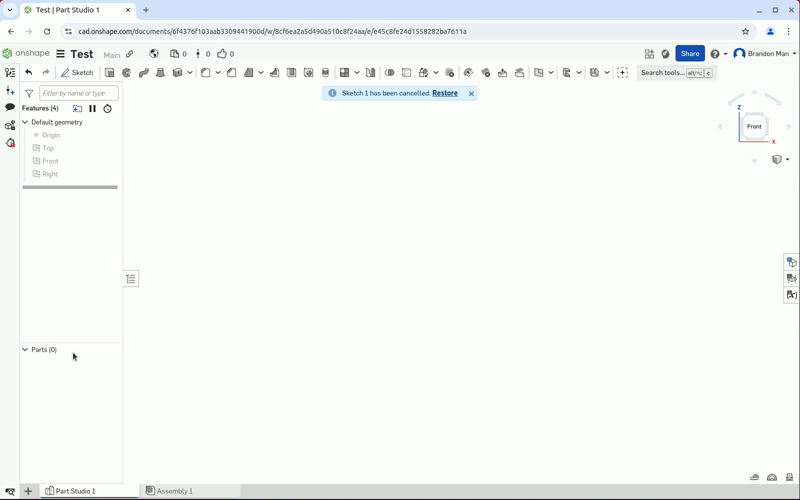
mouse_move(73, 352)
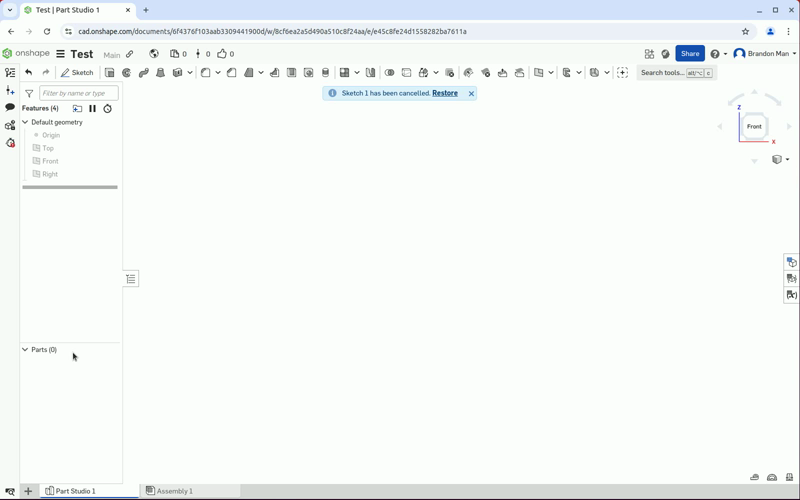
key(shift+y)
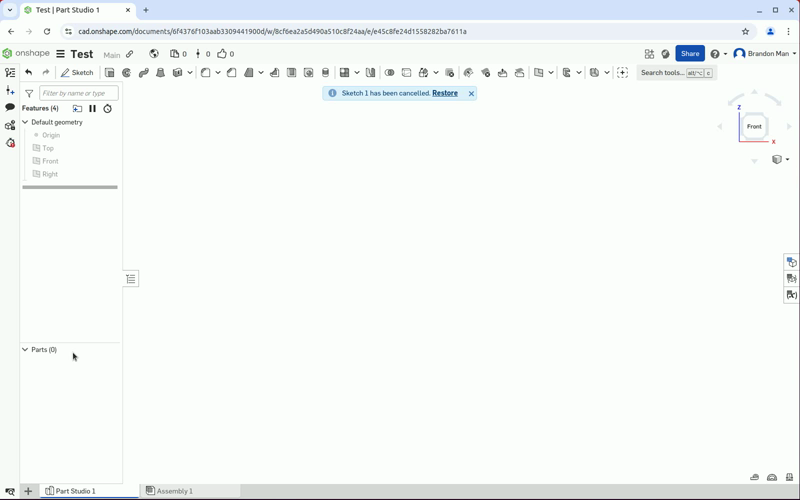
key(shift+s)
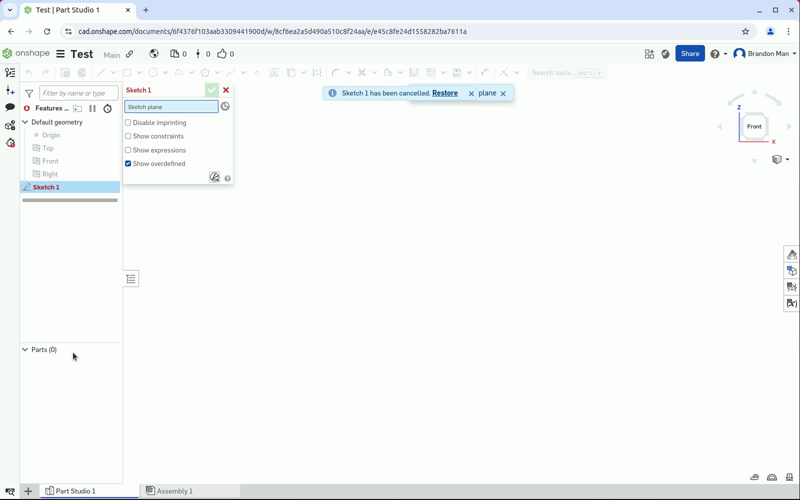
mouse_move(73, 163)
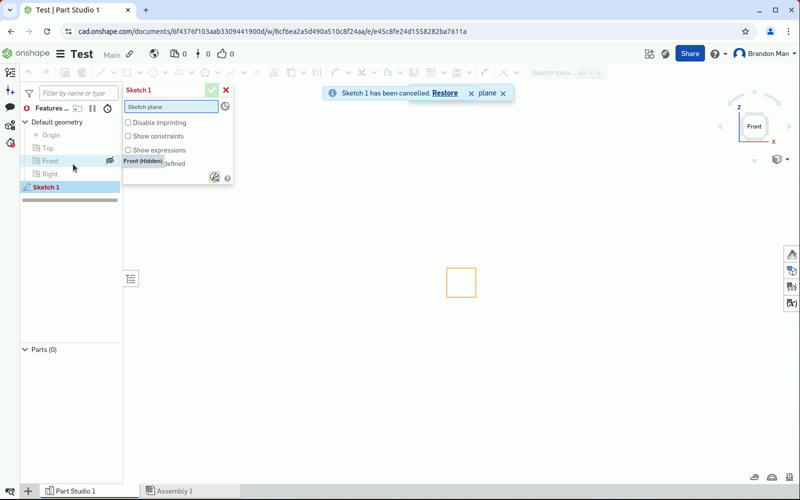
click(73, 163)
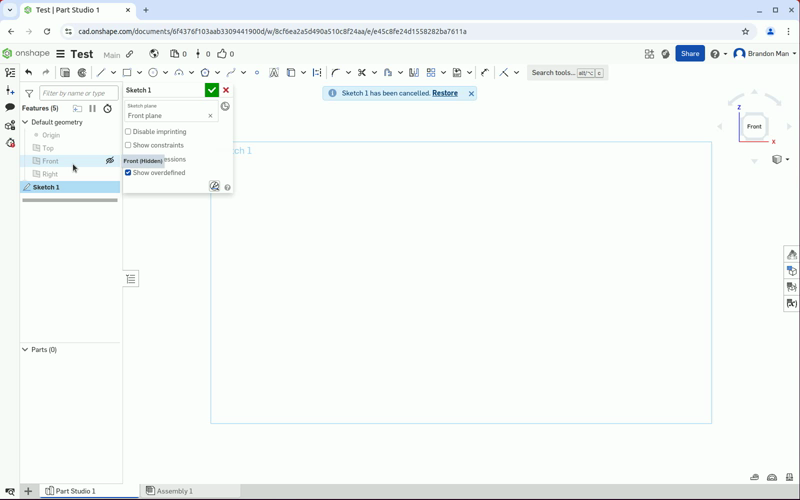
mouse_move(73, 352)
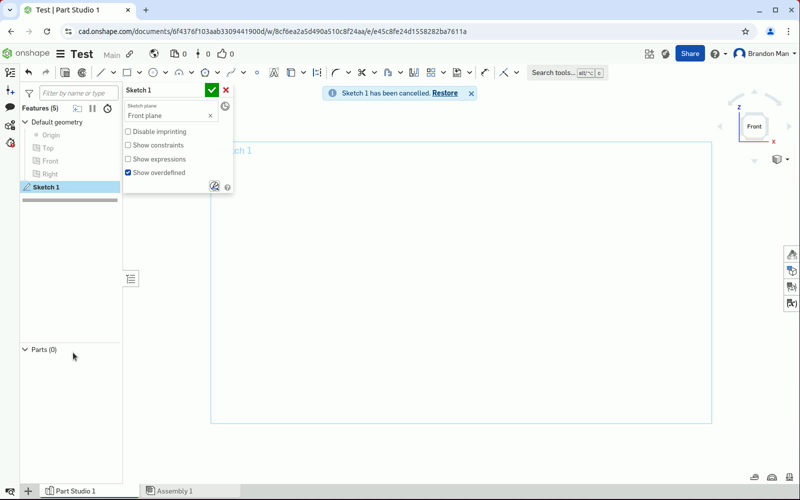
key(y)
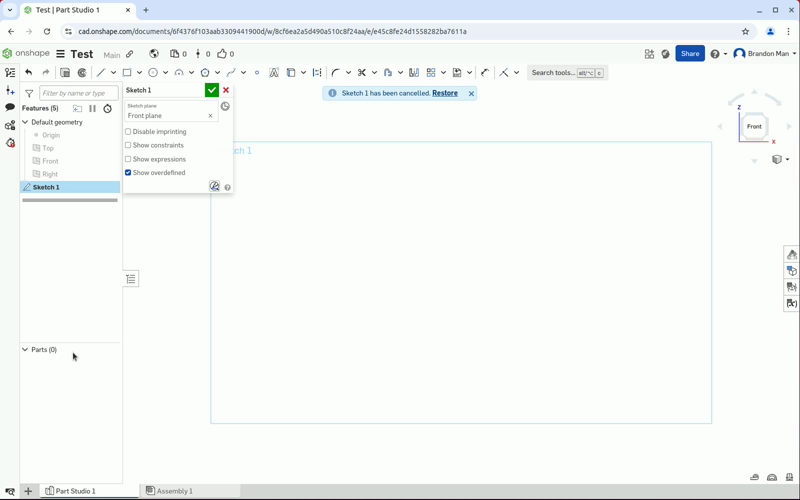
key(l)
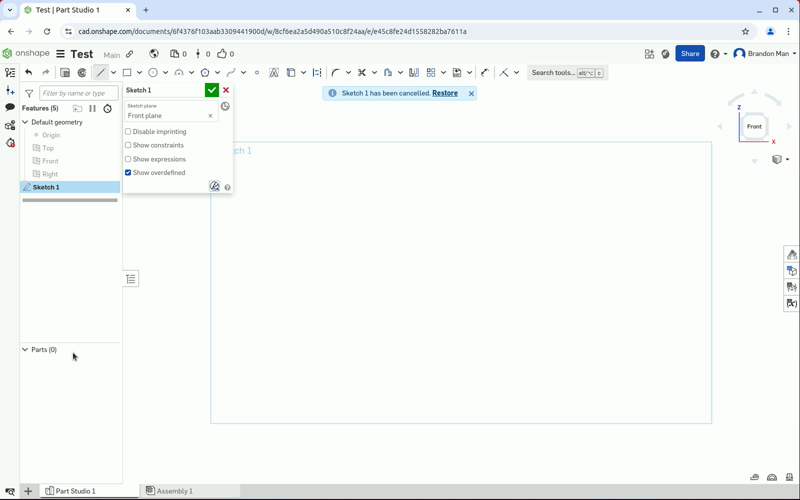
key_down(shift)
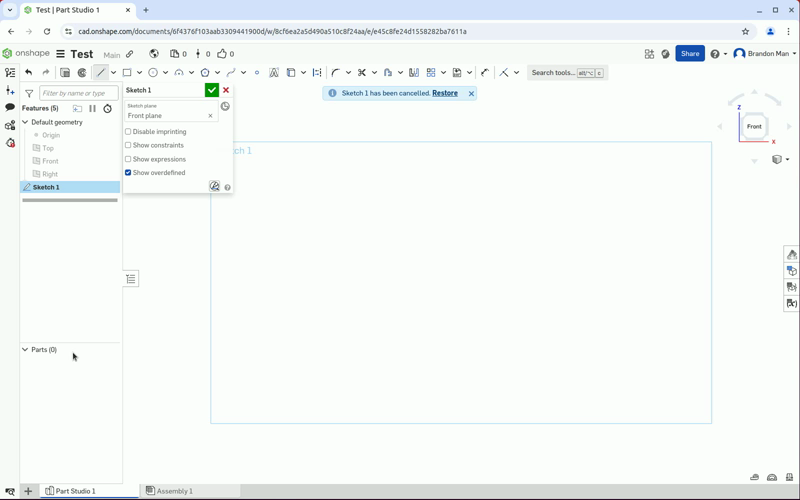
mouse_move(460, 282)
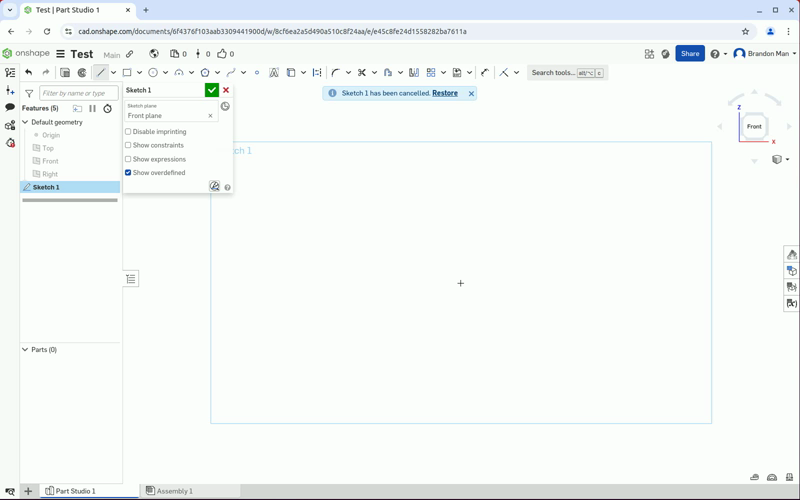
click(460, 282)
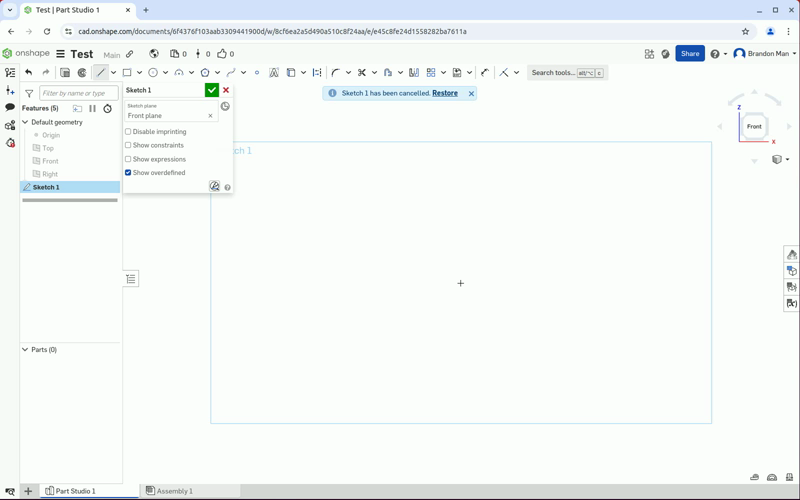
key_up(shift)
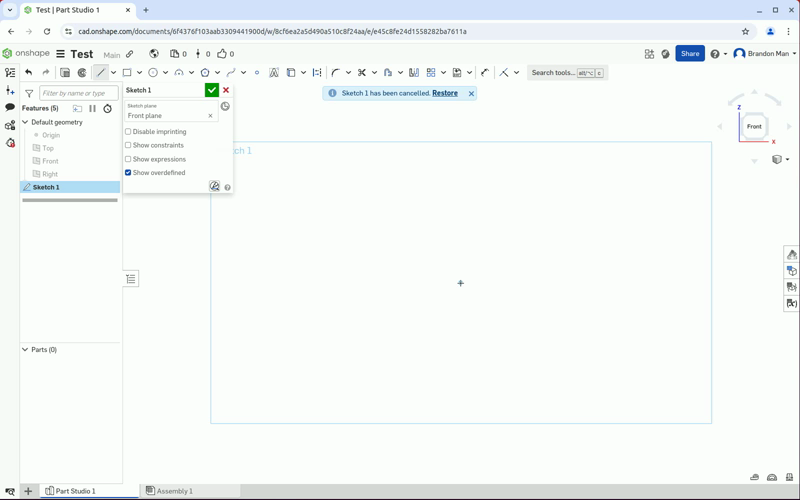
key_down(shift)
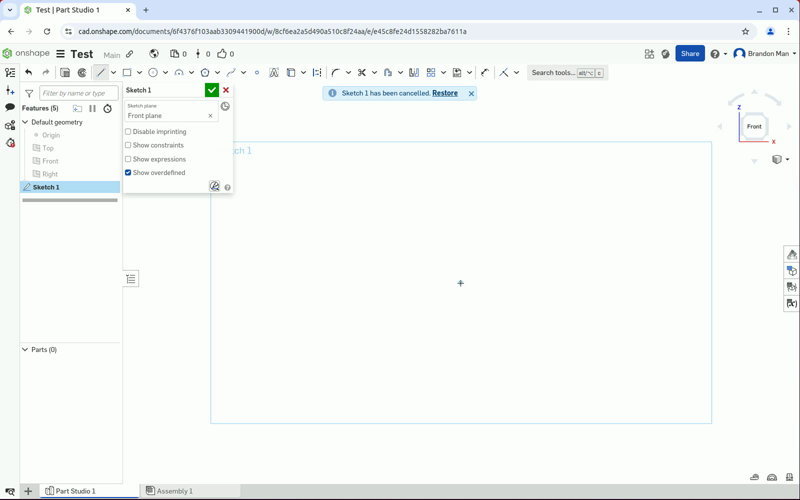
mouse_move(573, 282)
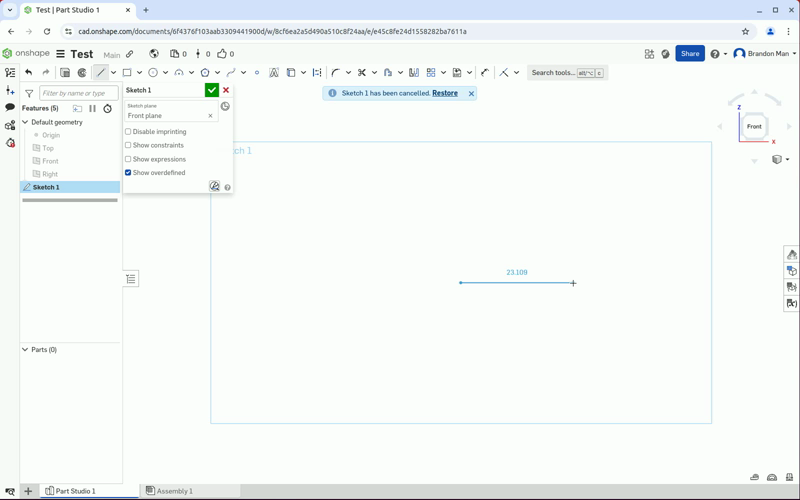
click(573, 282)
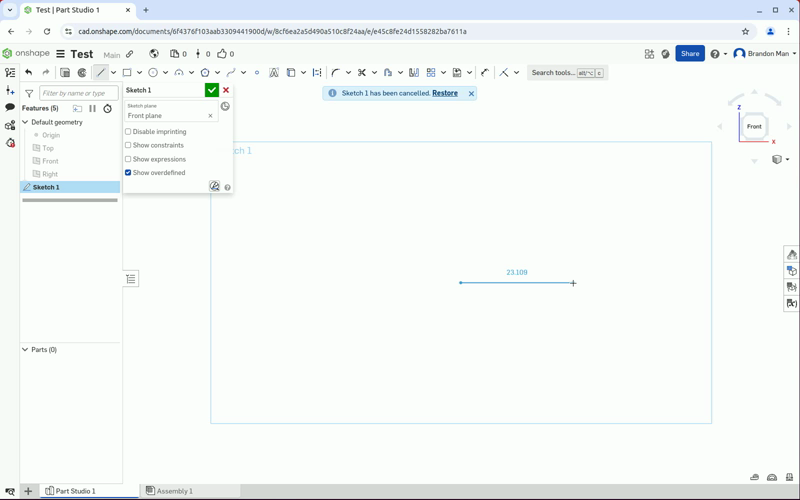
key_up(shift)
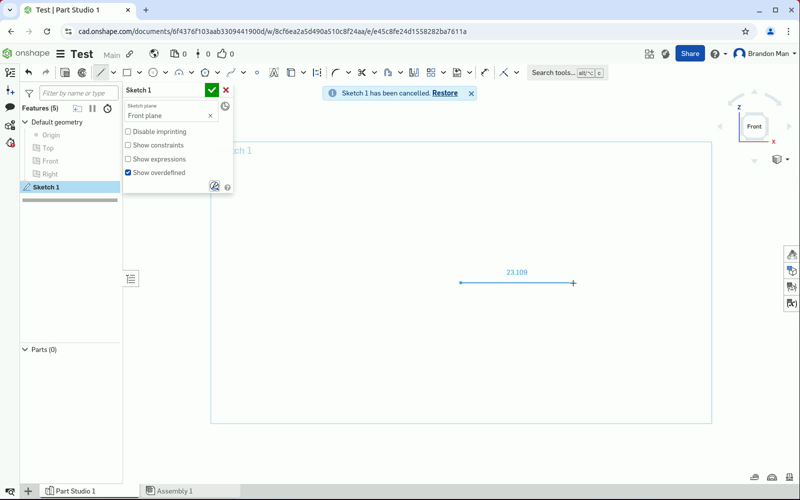
key_down(shift)
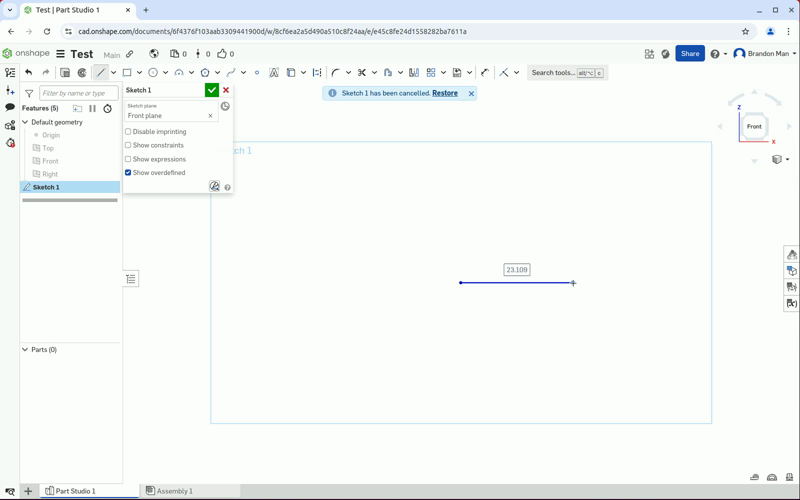
mouse_move(589, 282)
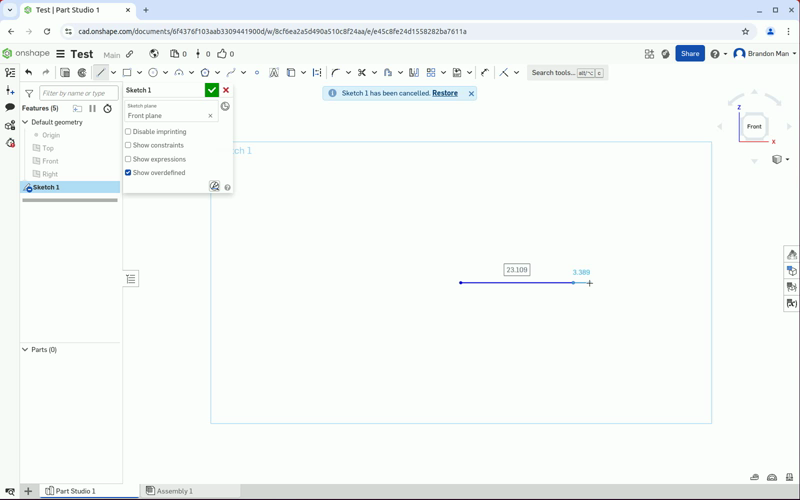
mouse_move(573, 226)
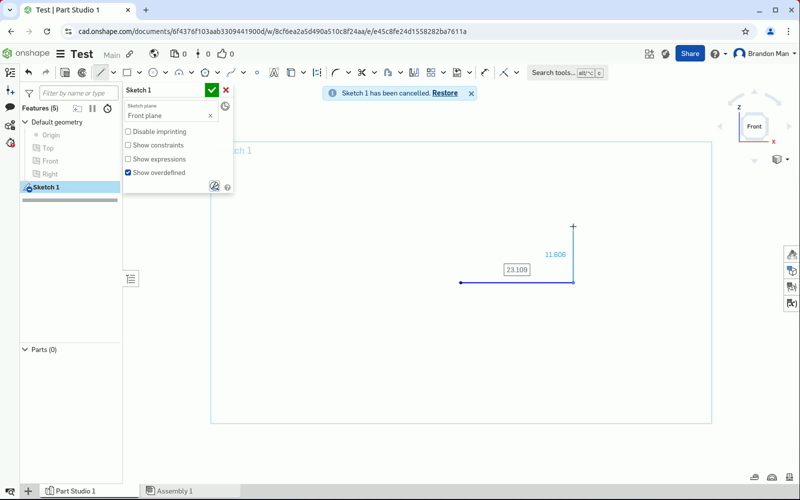
click(573, 226)
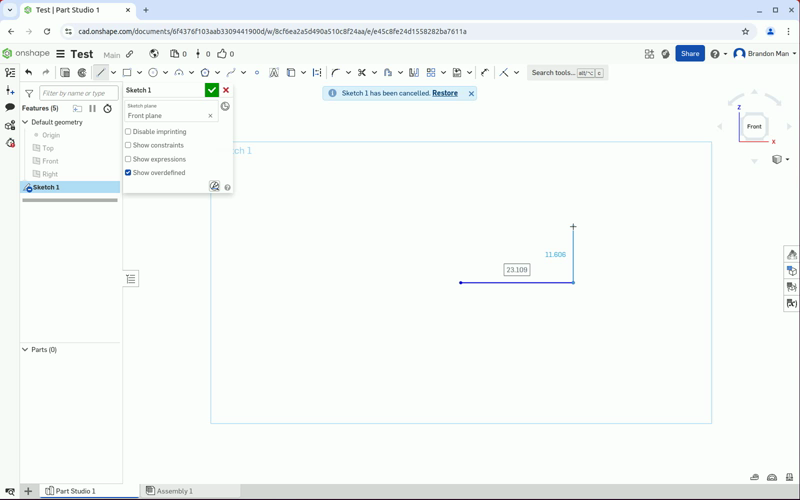
key_up(shift)
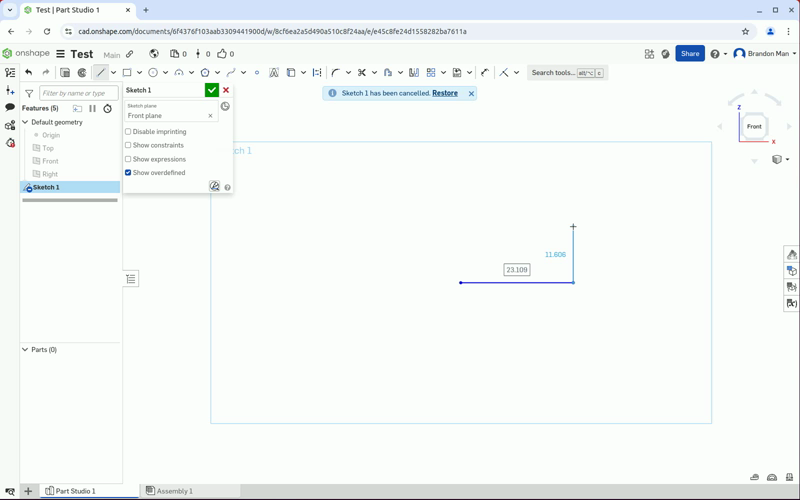
key_down(shift)
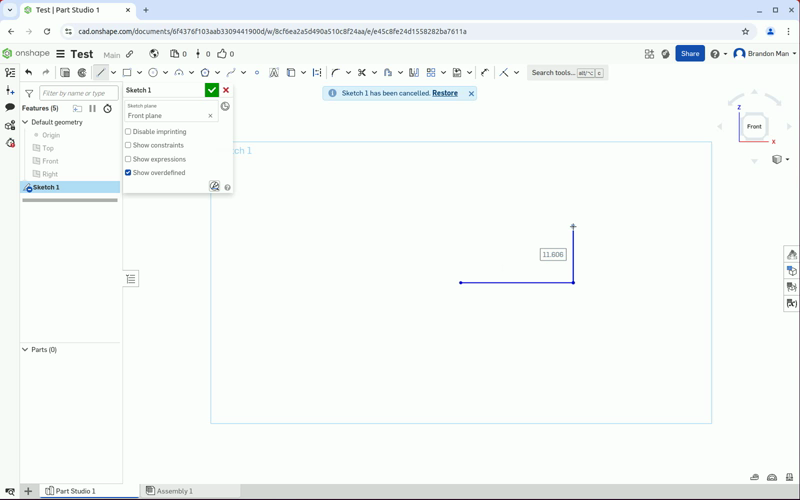
mouse_move(460, 226)
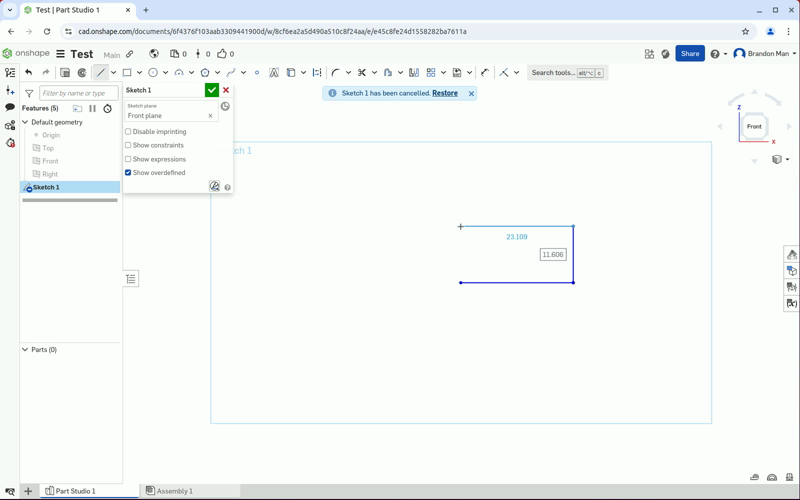
click(460, 226)
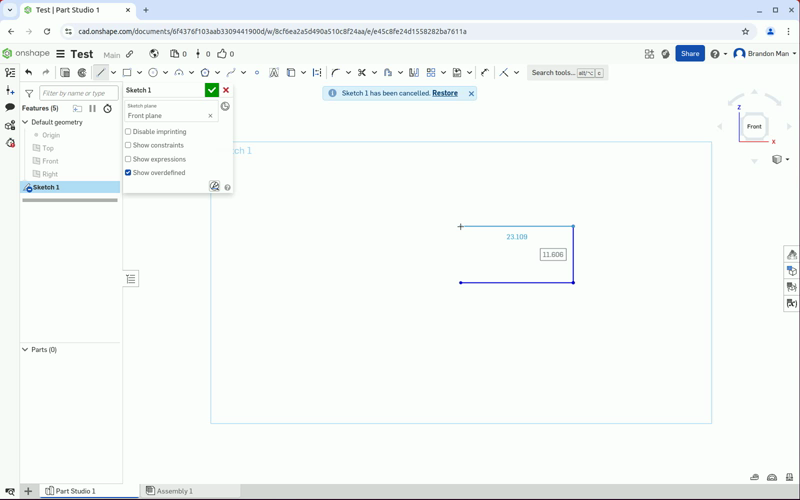
key_up(shift)
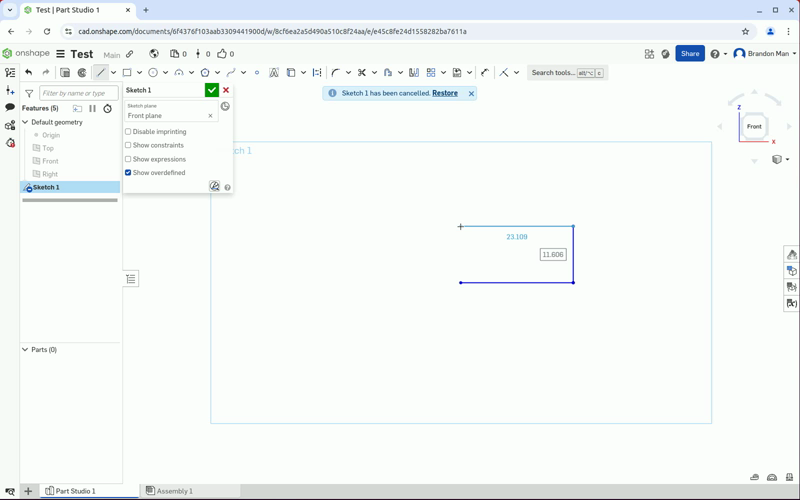
mouse_move(490, 226)
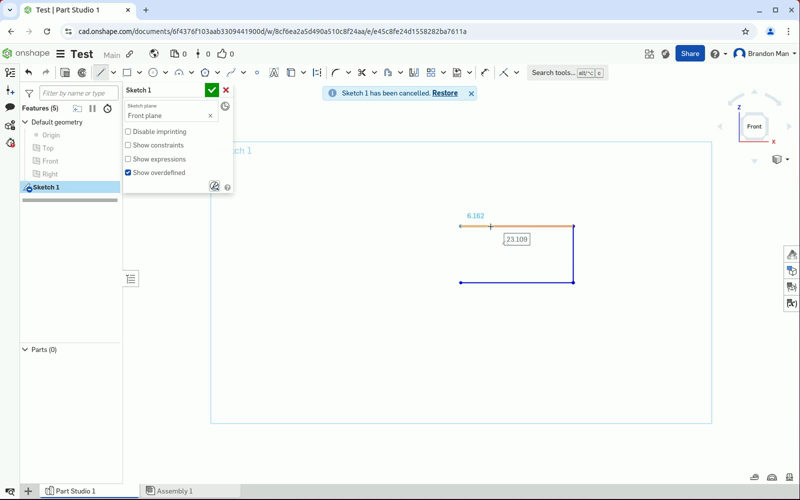
key_down(shift)
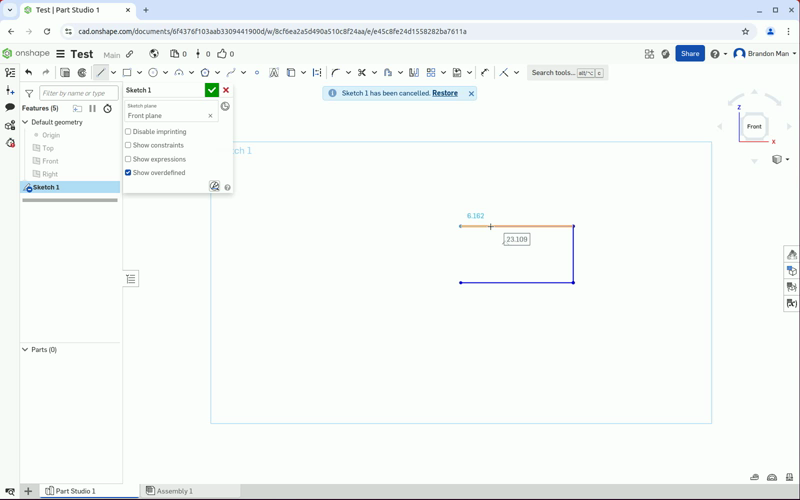
mouse_move(460, 282)
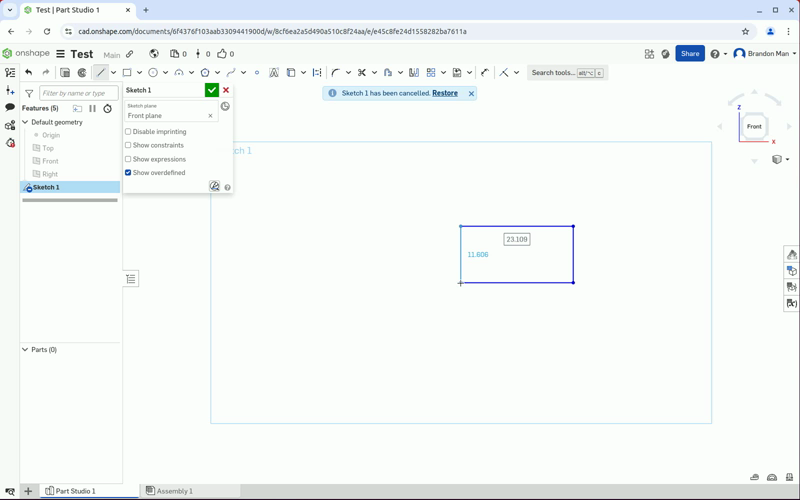
key_up(shift)
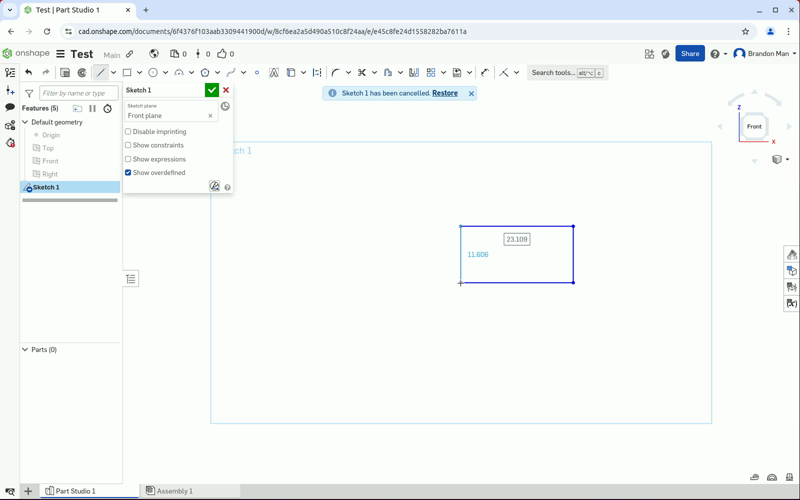
click(460, 282)
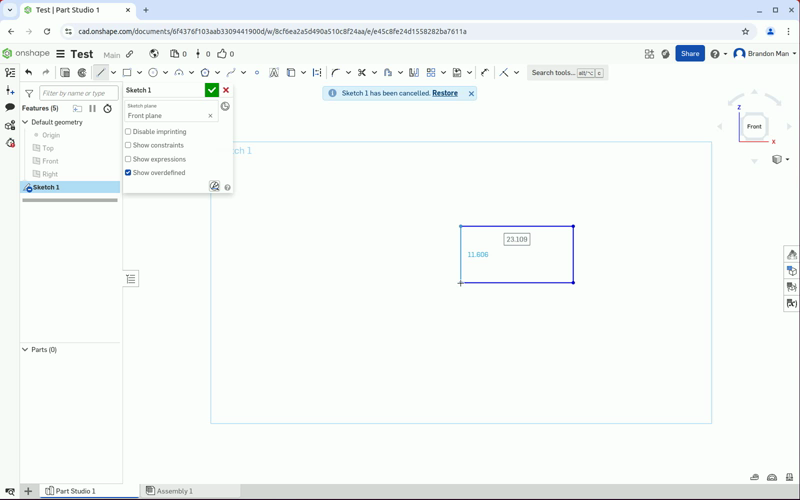
key(esc)
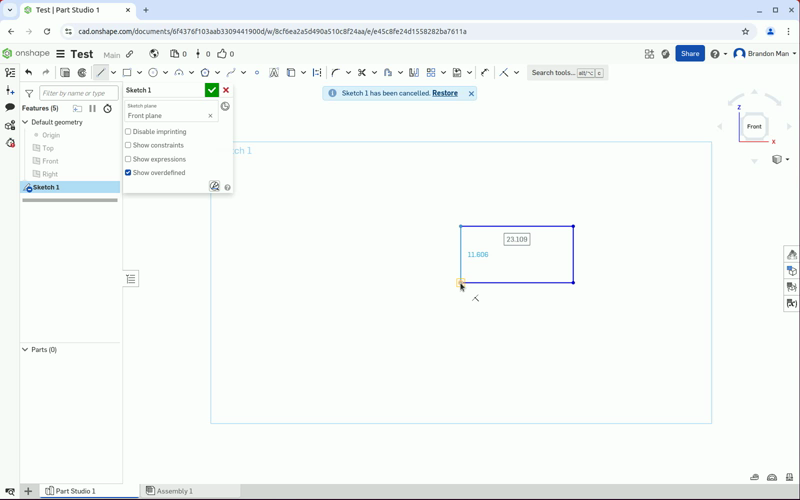
mouse_move(556, 230)
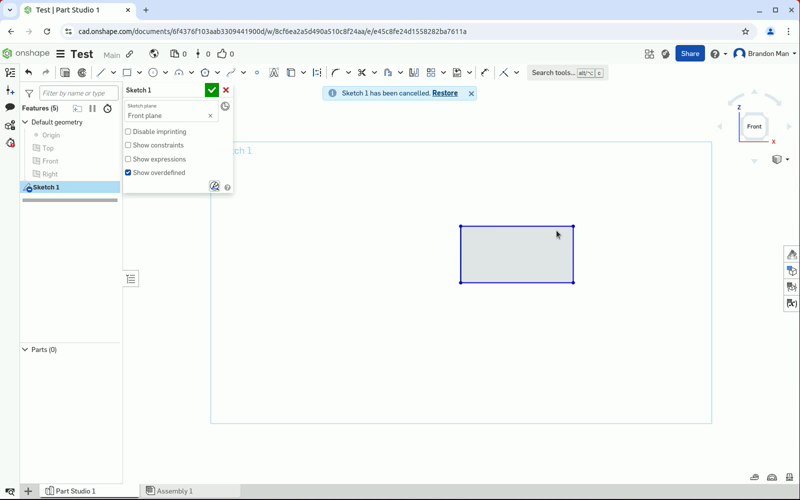
click(556, 230)
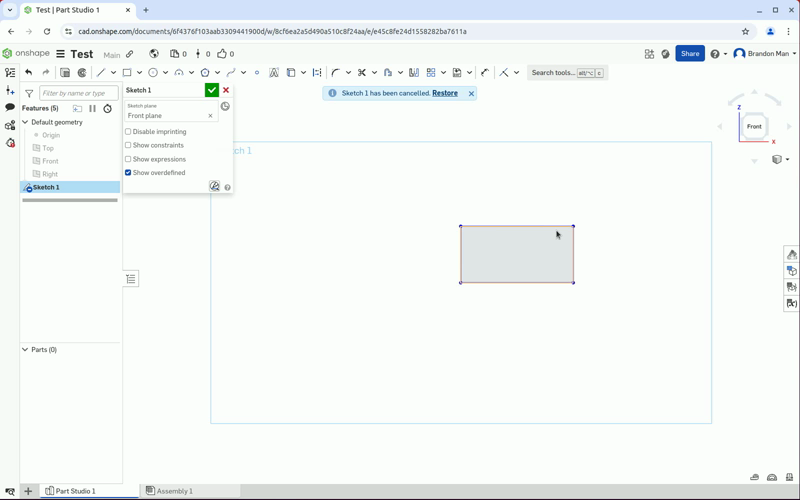
mouse_move(73, 352)
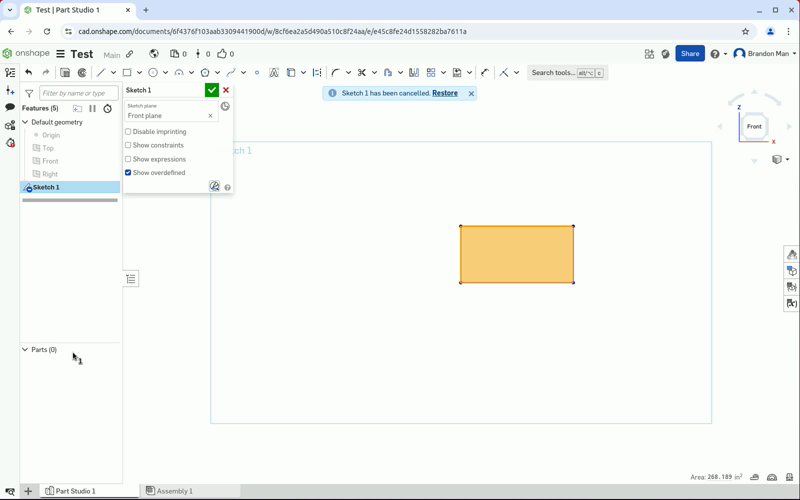
key(shift+y)
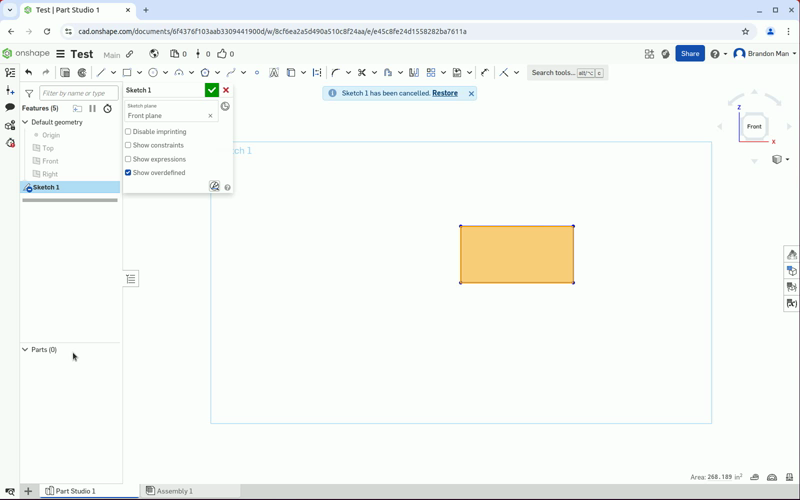
key(shift+e)
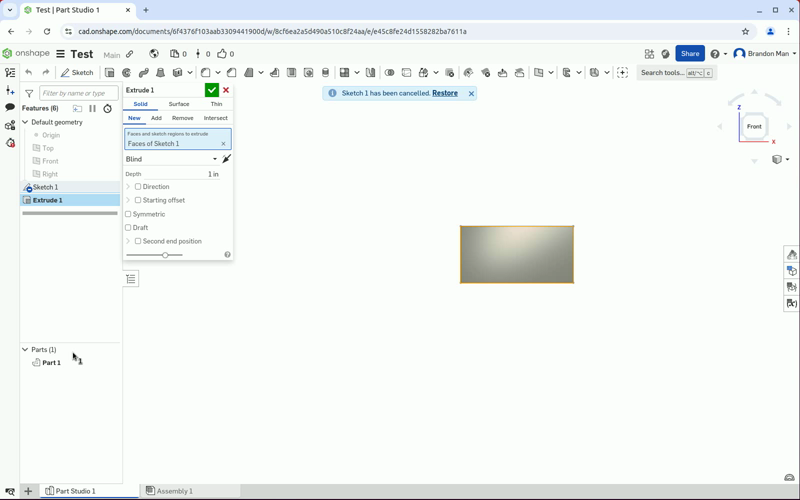
mouse_move(143, 106)
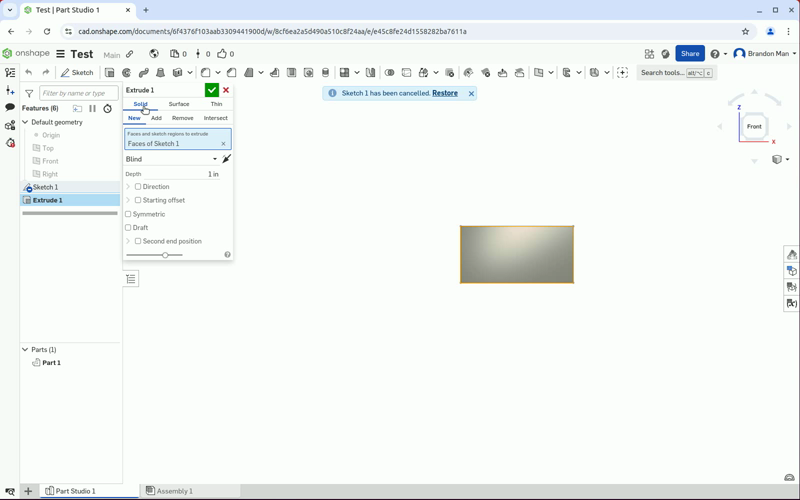
click(143, 106)
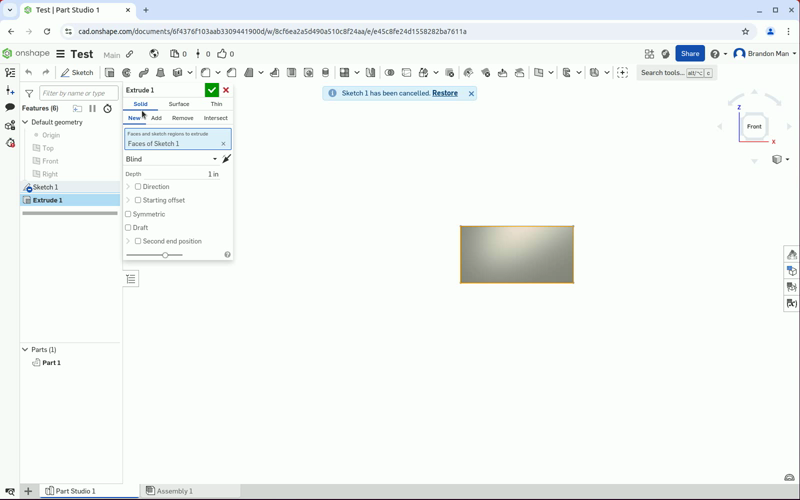
mouse_move(137, 120)
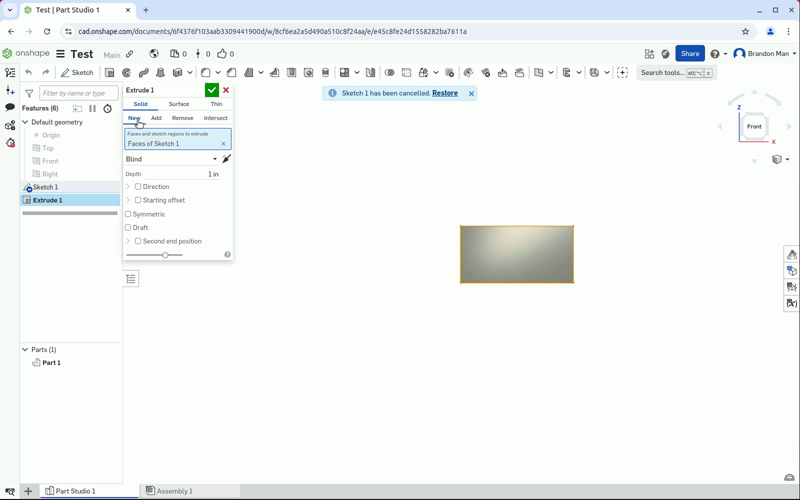
click(137, 120)
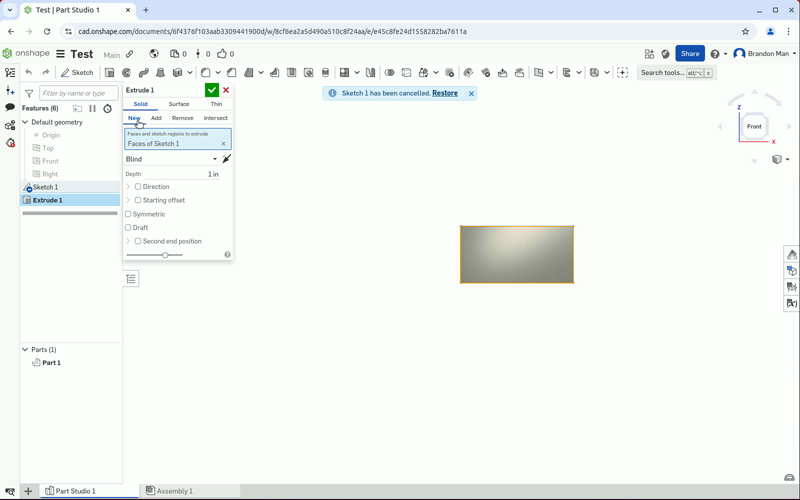
key(tab, 4)
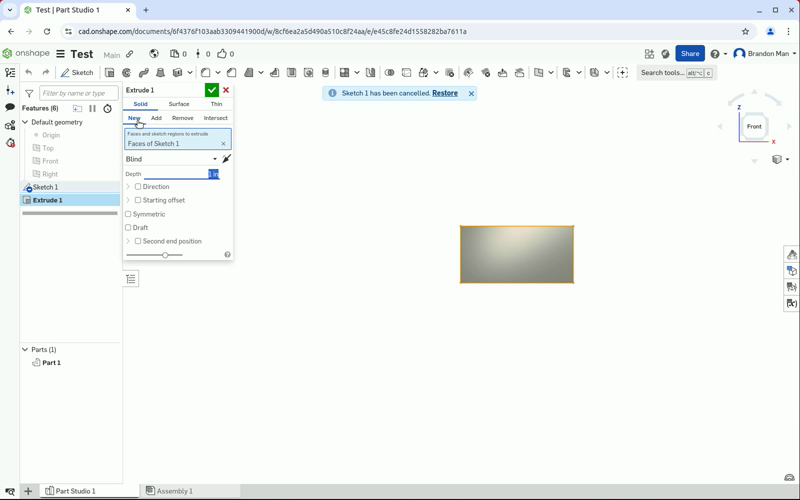
text(9.147)
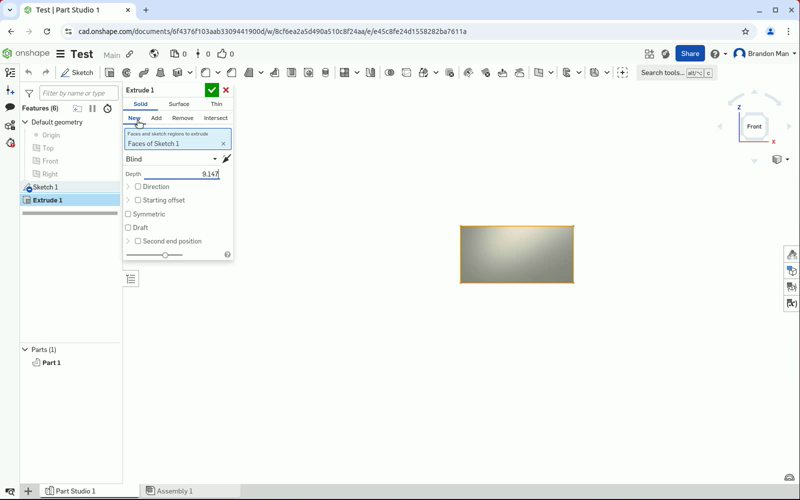
key(enter)
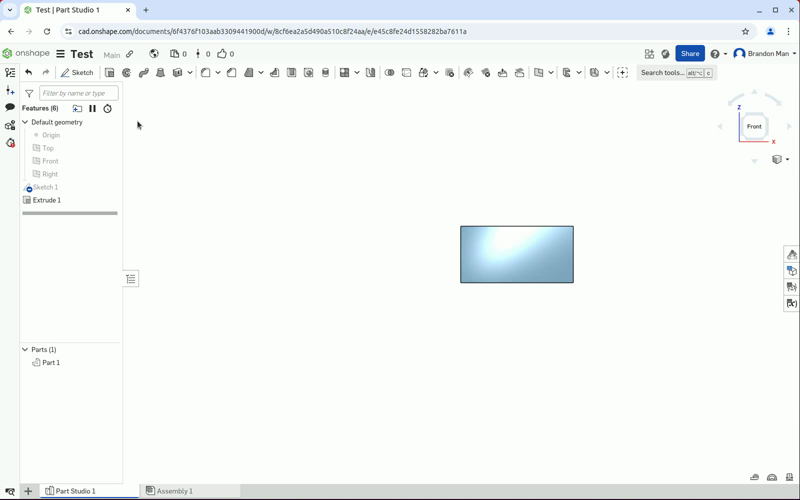
key(shift+h)
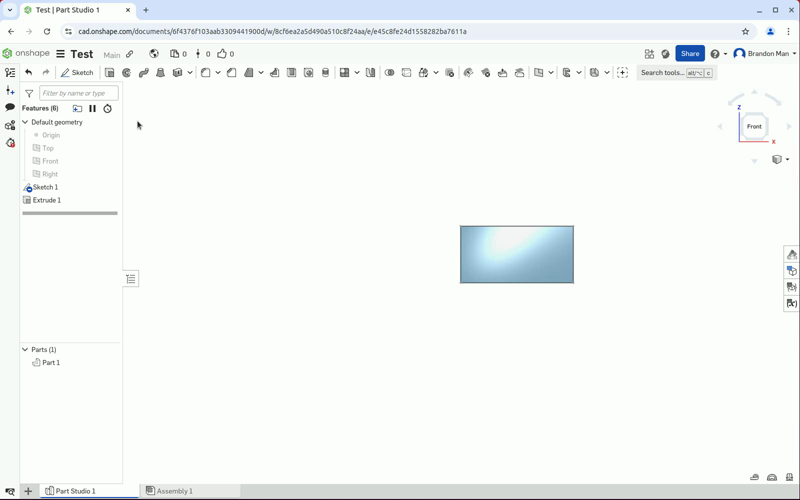
key(shift+h)
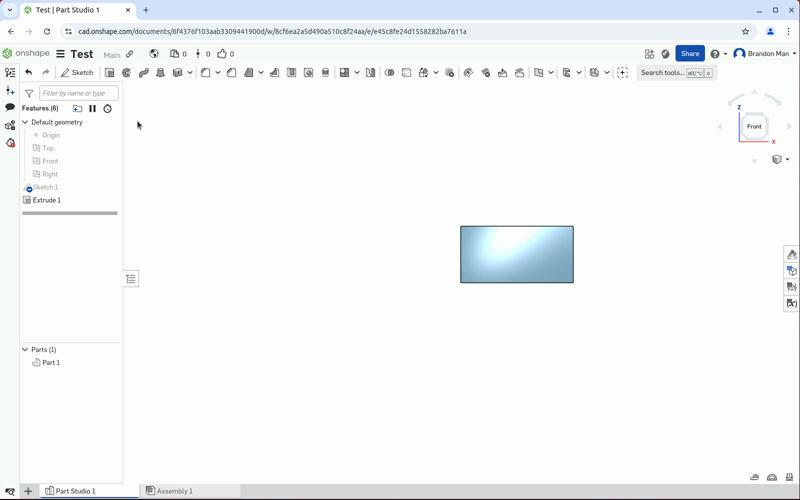
mouse_move(73, 189)
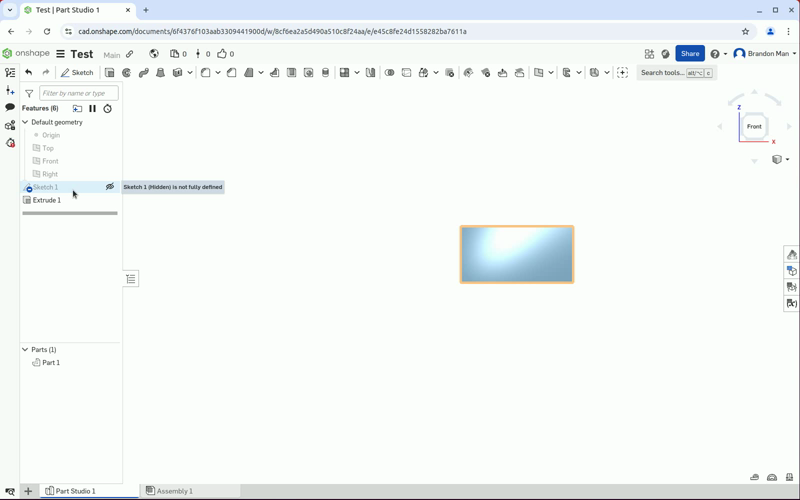
click(73, 189)
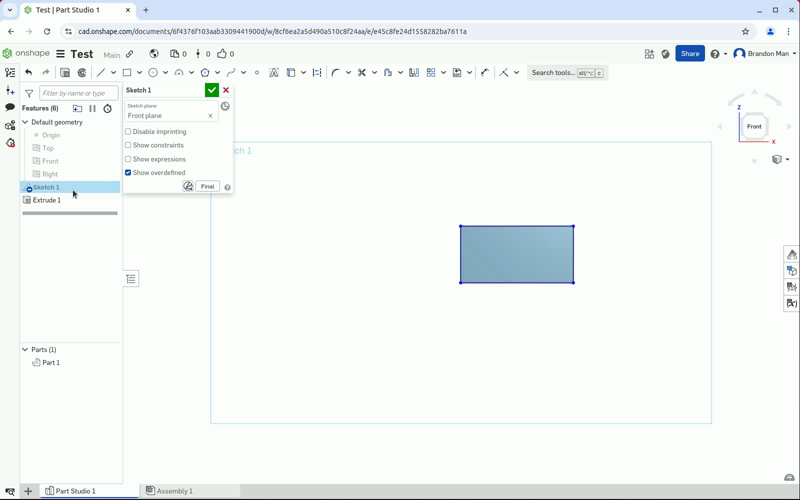
mouse_move(229, 92)
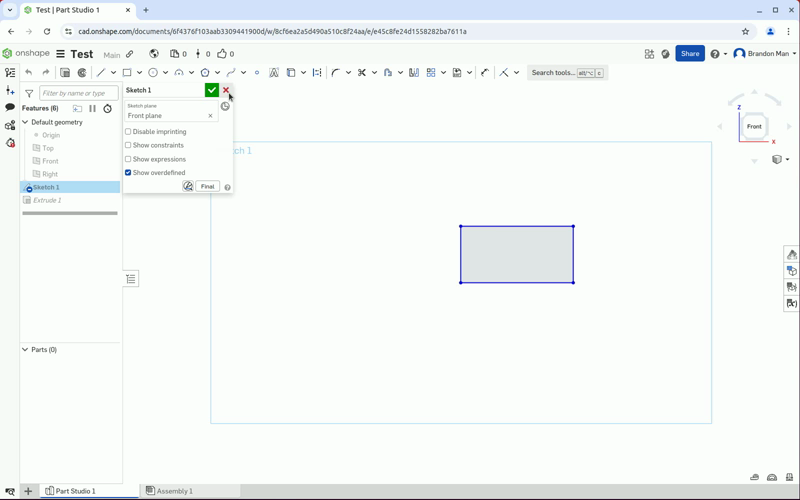
click(229, 92)
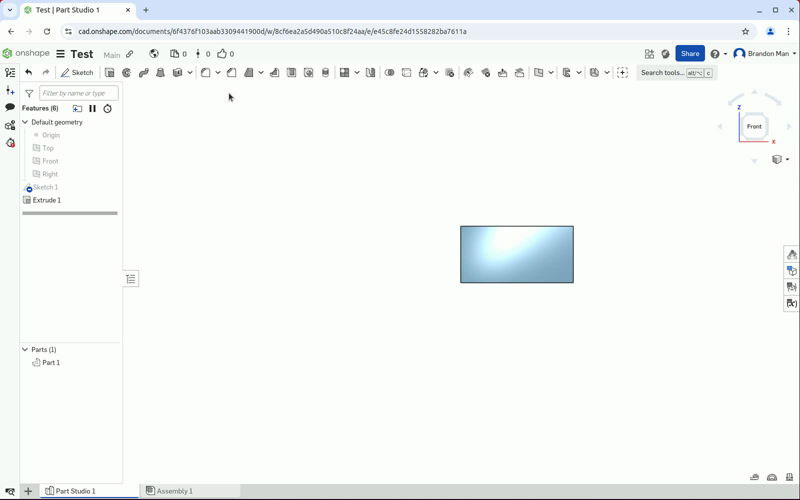
mouse_move(541, 75)
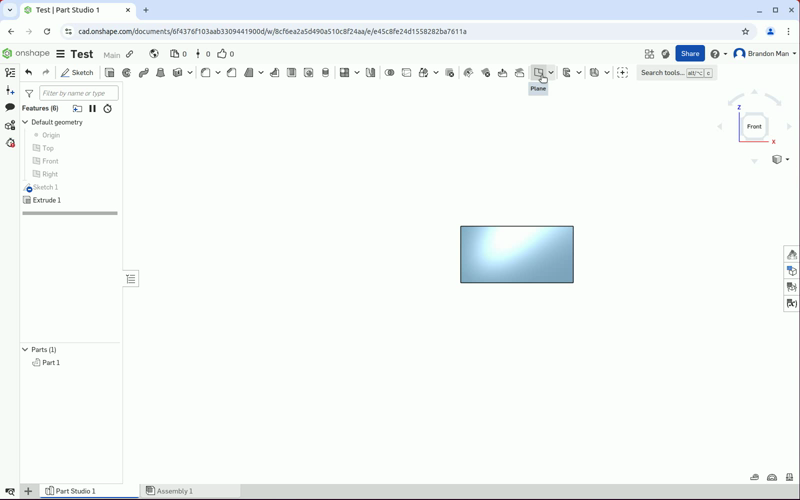
click(541, 75)
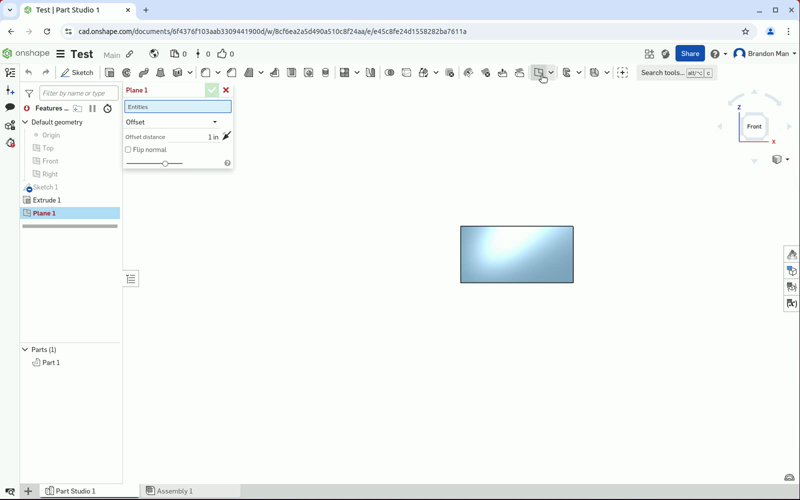
mouse_move(73, 163)
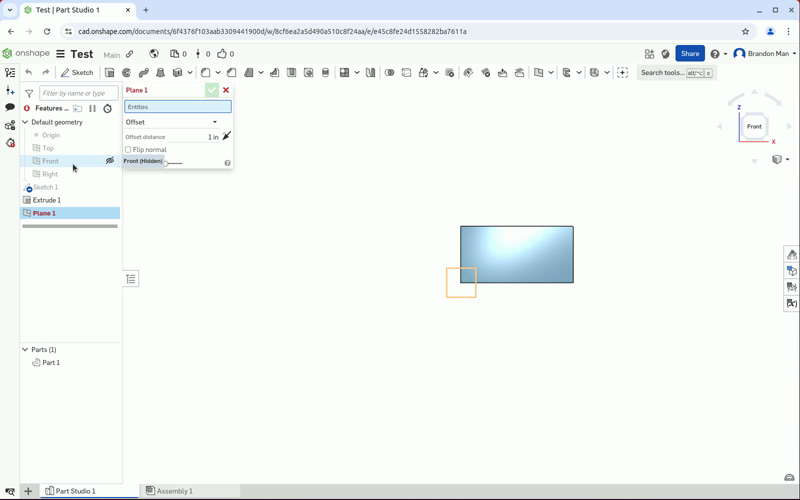
click(73, 163)
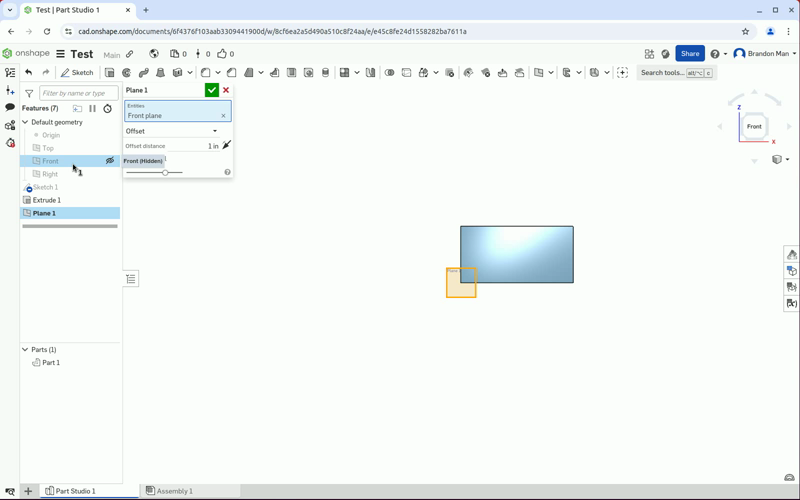
key(tab, 2)
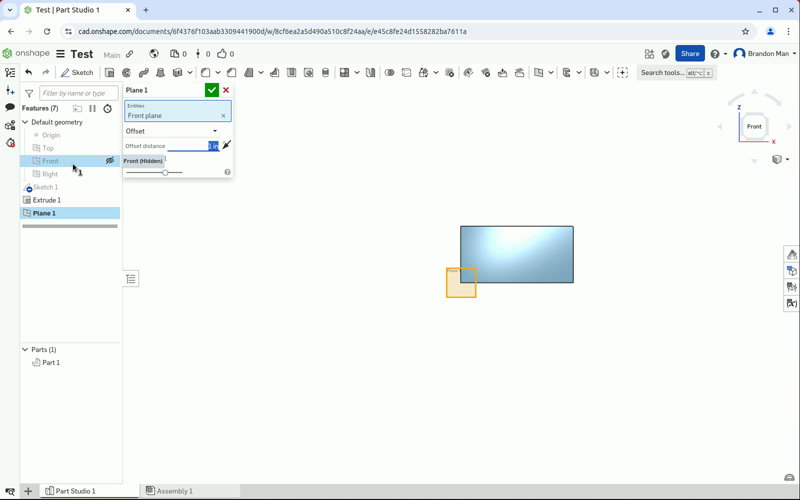
text(9.151)
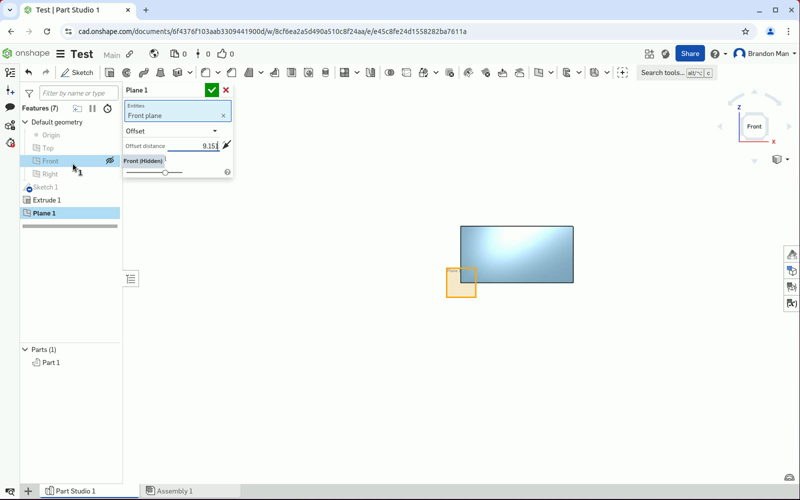
key(enter, 2)
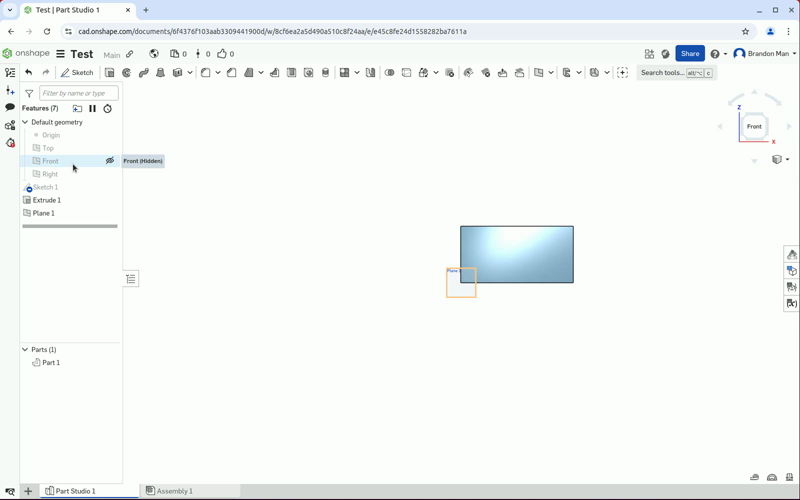
key(shift+s)
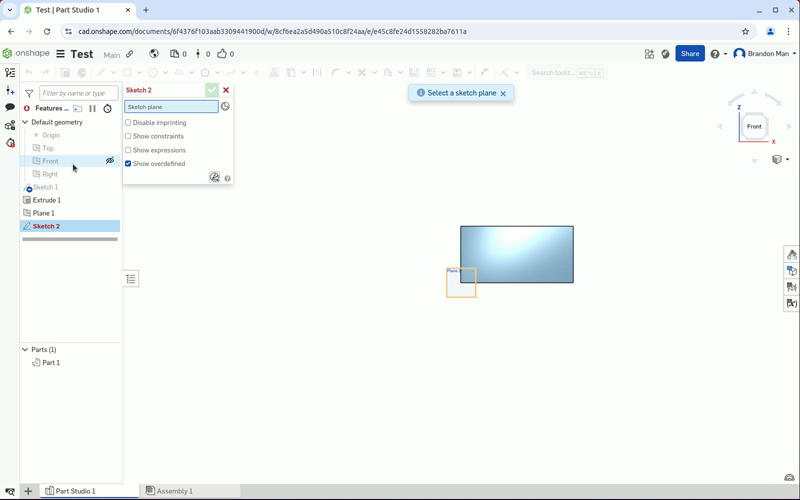
mouse_move(73, 215)
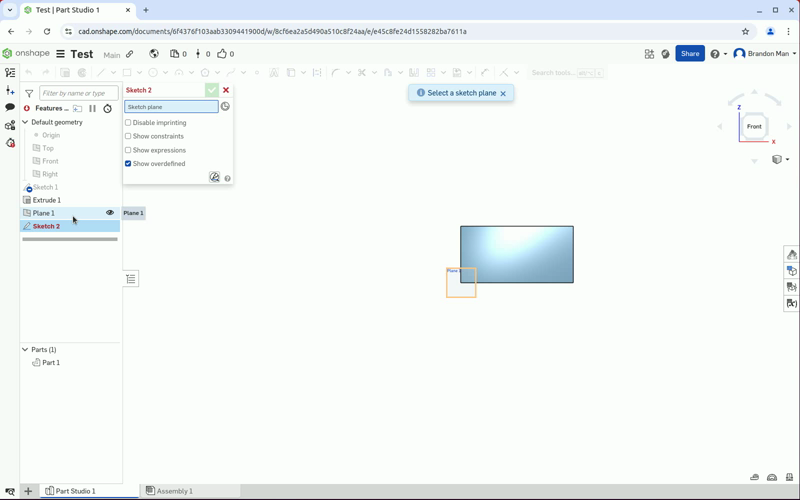
click(73, 215)
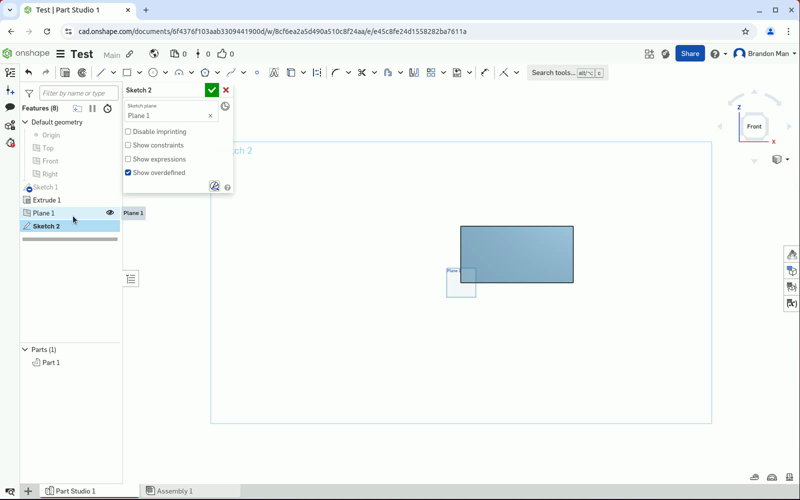
mouse_move(73, 352)
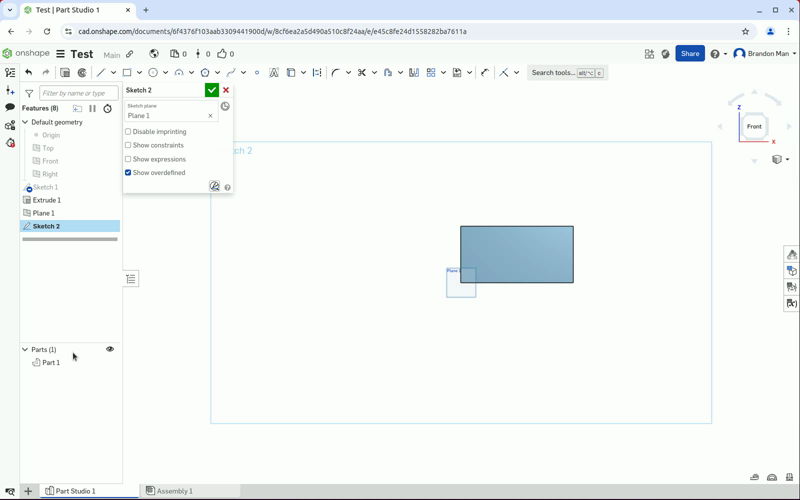
key(y)
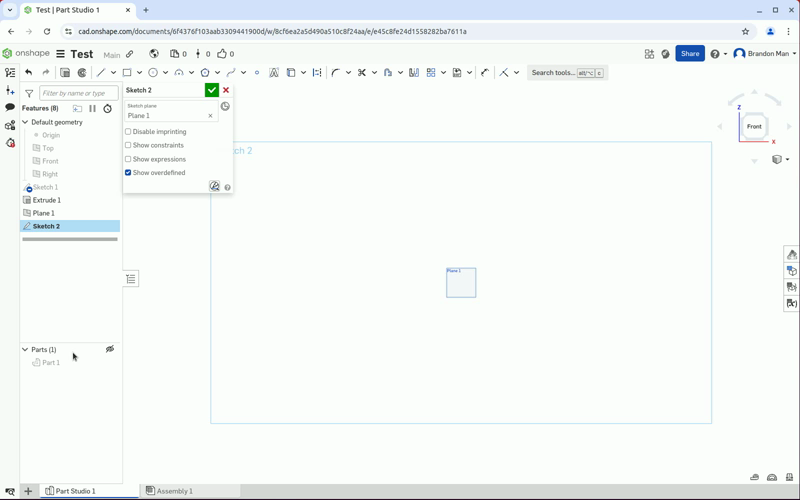
key(l)
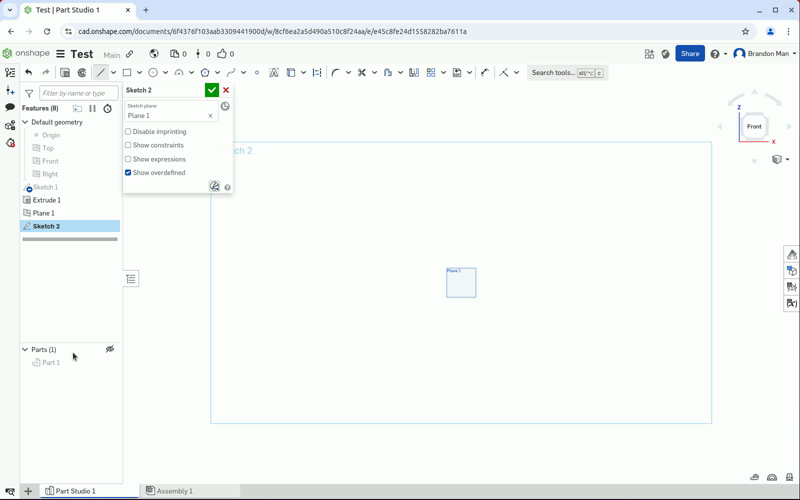
key_down(shift)
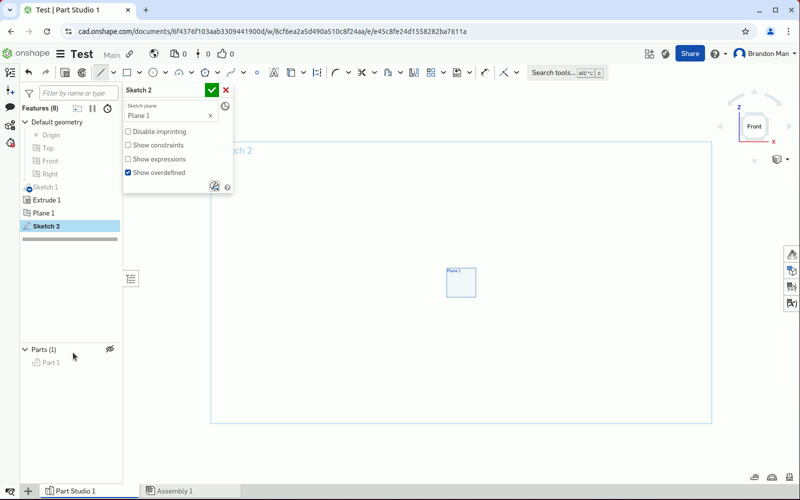
mouse_move(494, 226)
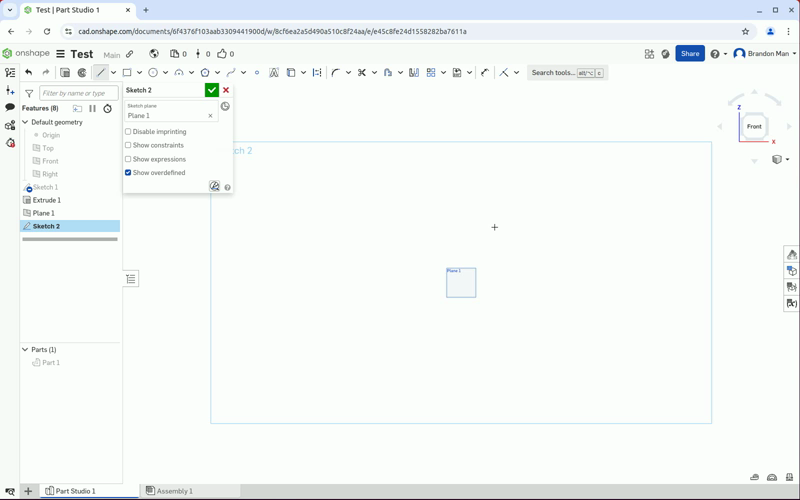
click(494, 226)
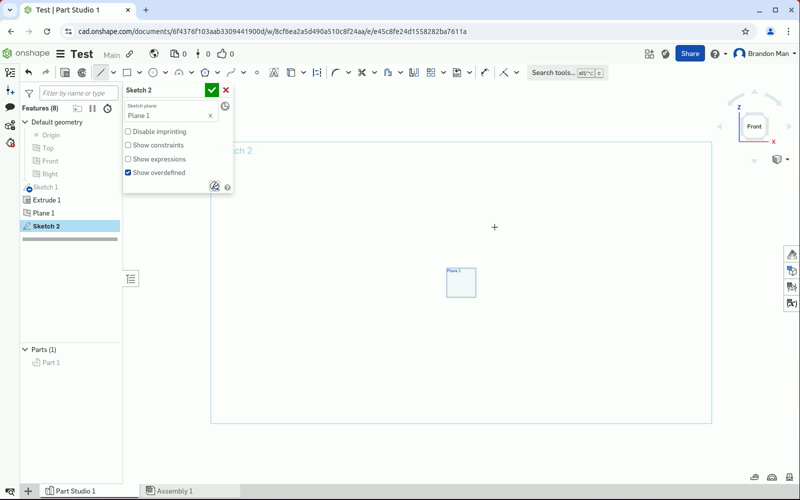
key_up(shift)
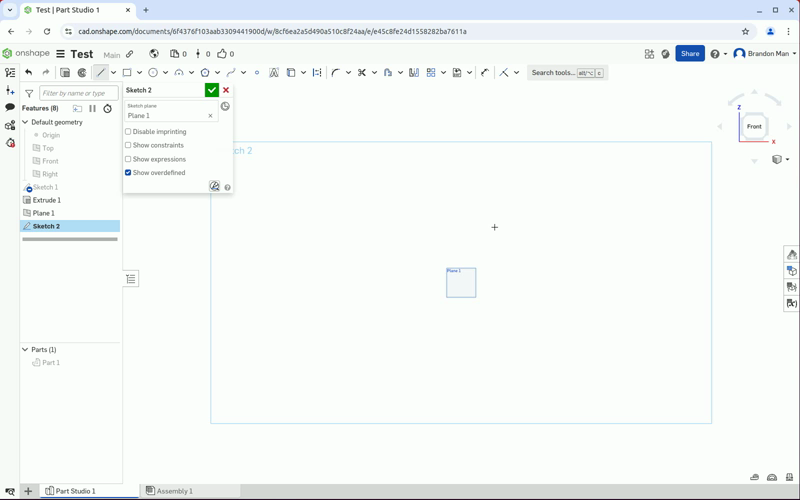
key_down(shift)
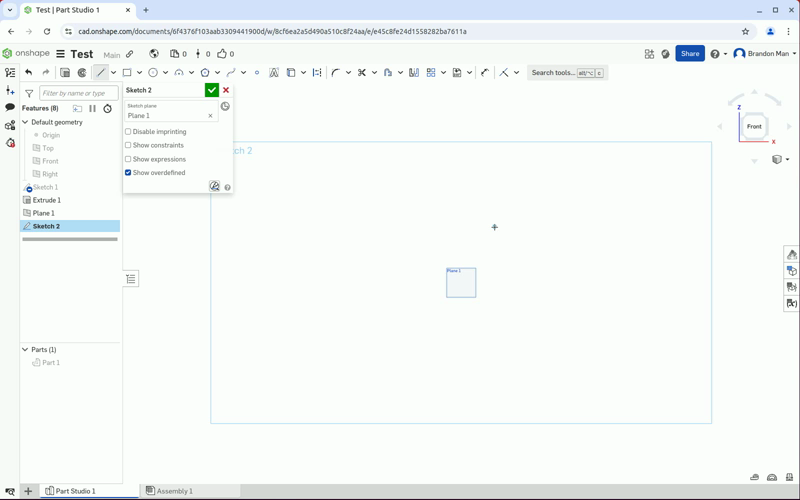
mouse_move(524, 226)
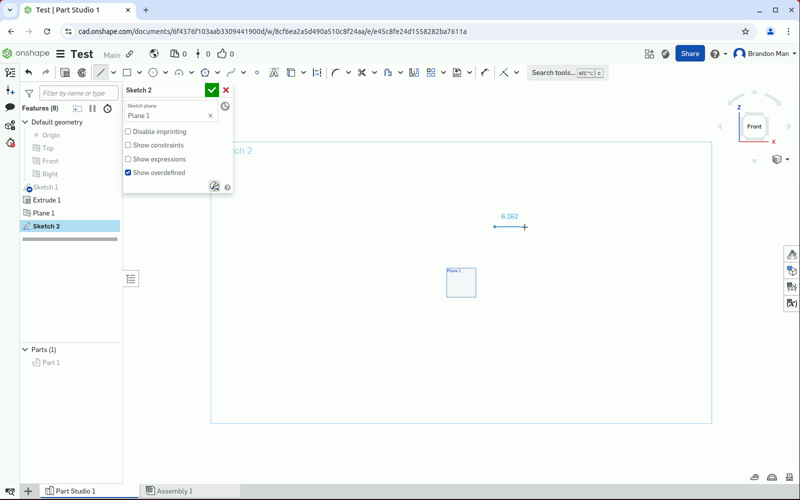
mouse_move(517, 249)
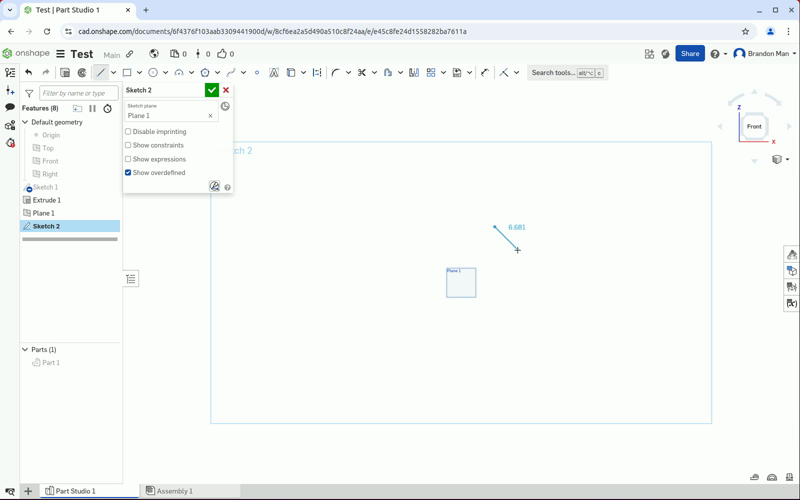
click(517, 249)
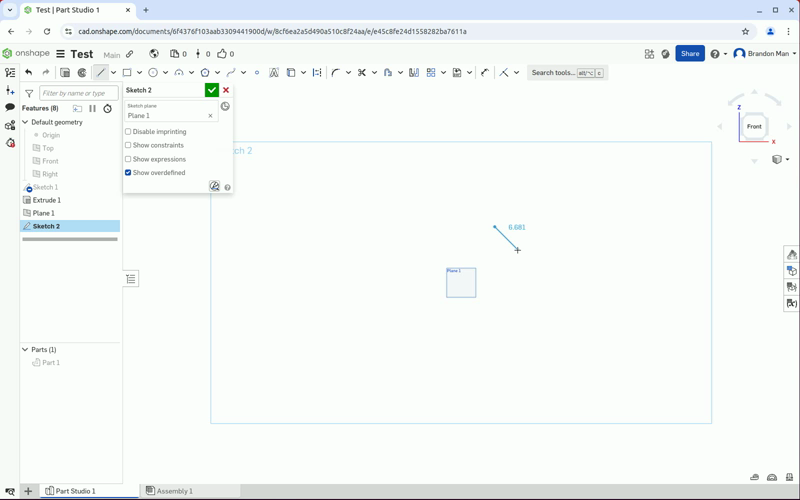
key_up(shift)
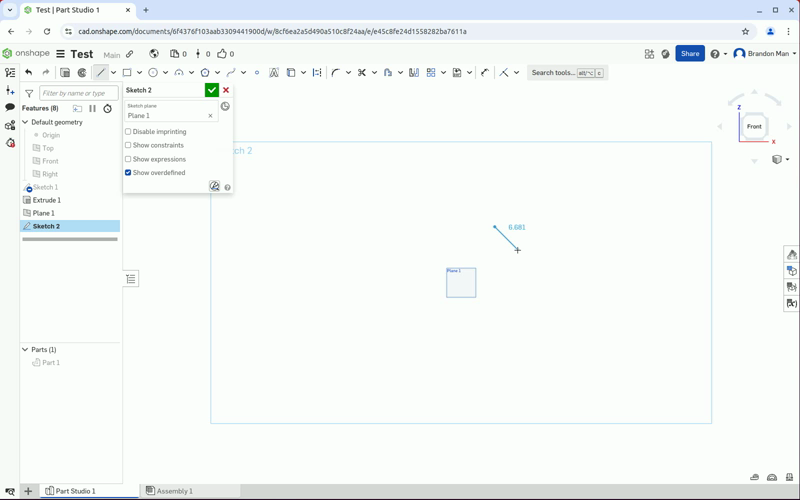
key_down(shift)
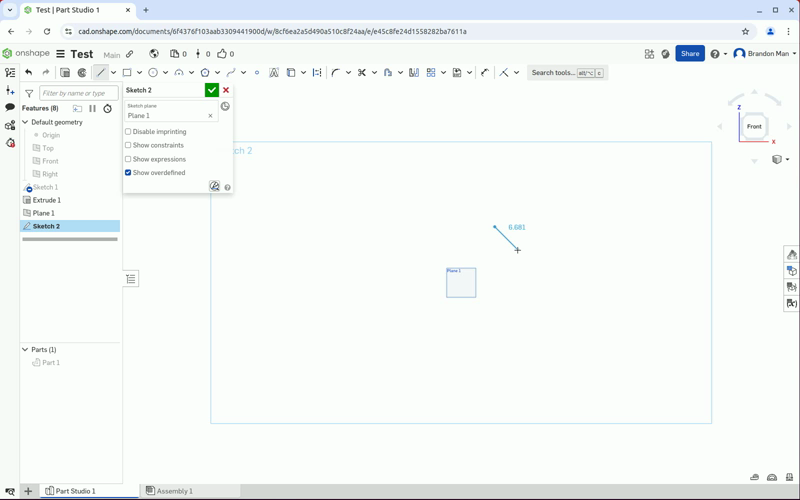
mouse_move(547, 249)
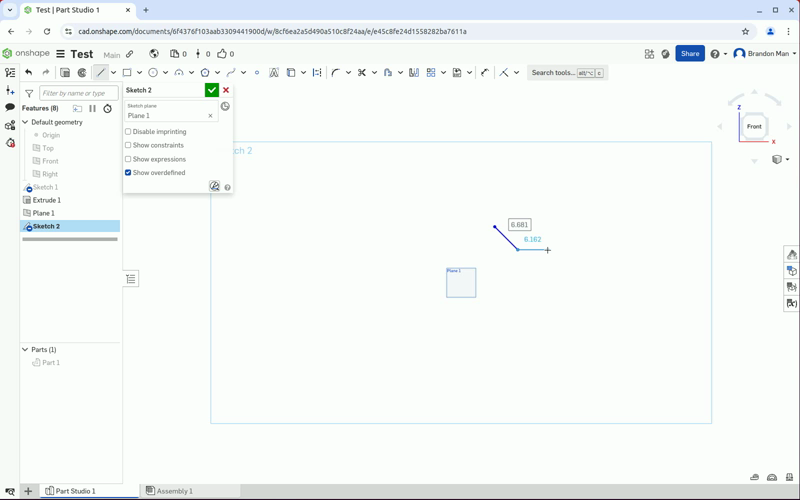
mouse_move(540, 226)
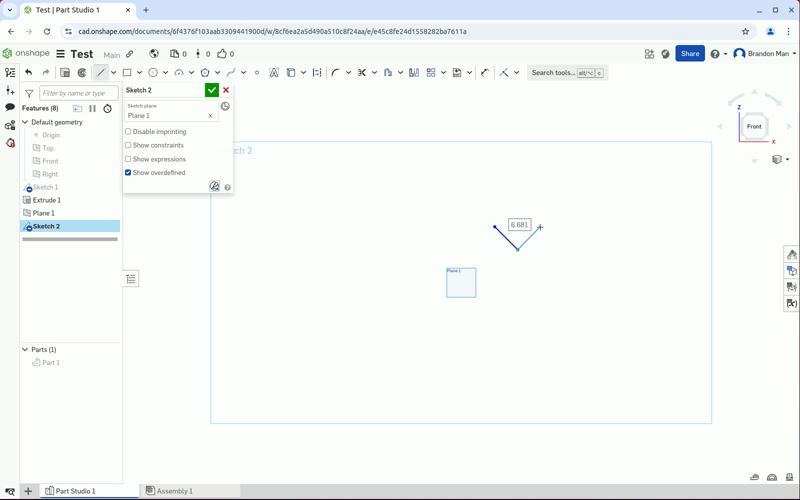
click(540, 226)
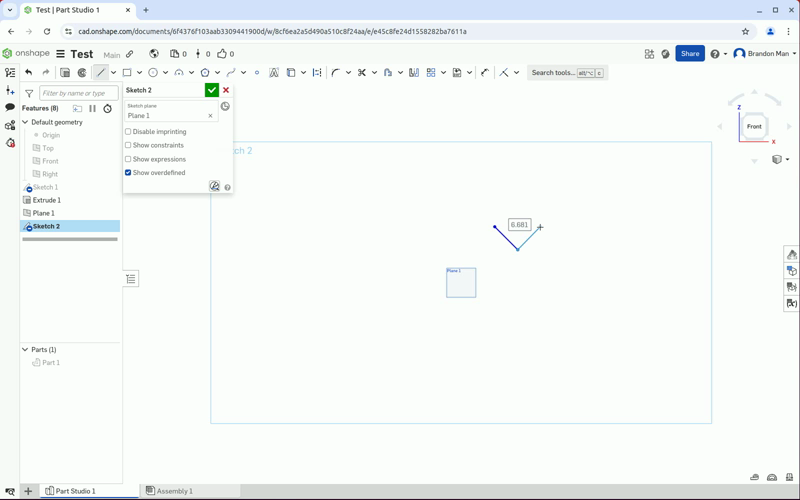
key_up(shift)
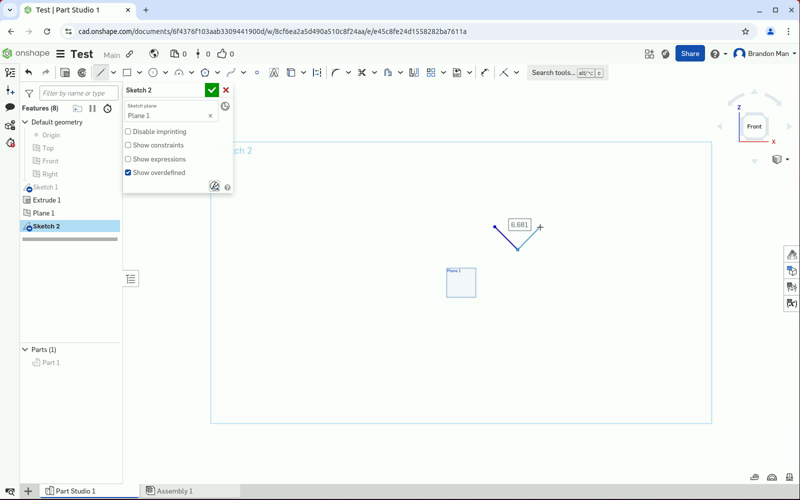
mouse_move(570, 226)
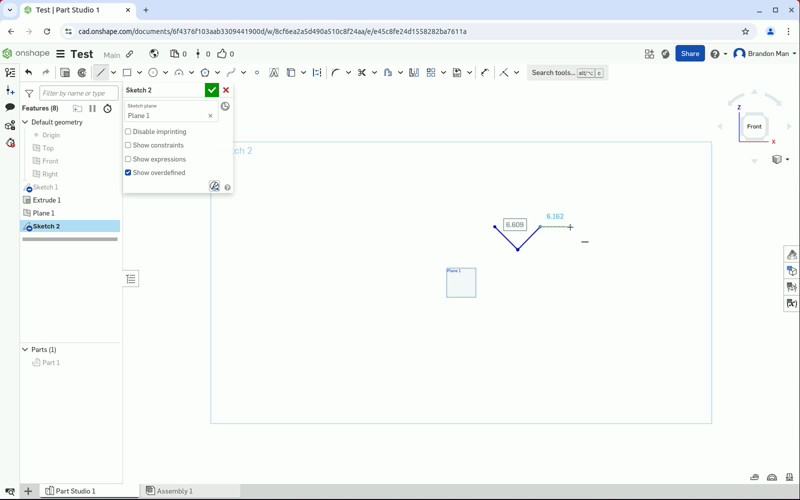
key_down(shift)
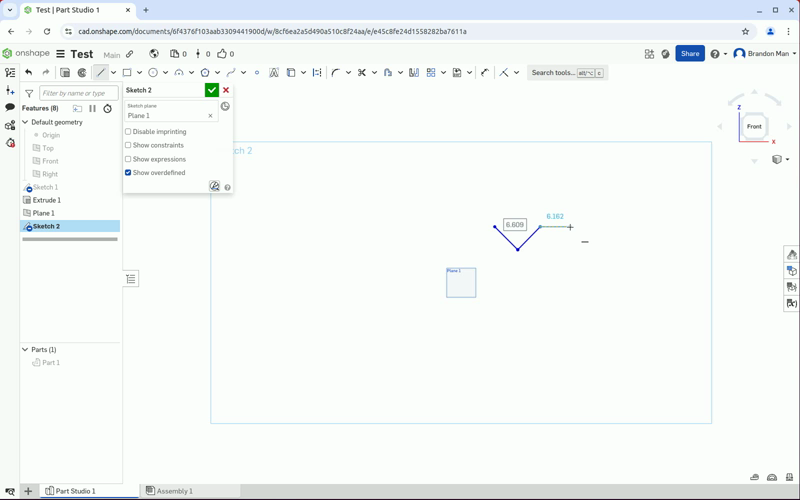
mouse_move(494, 226)
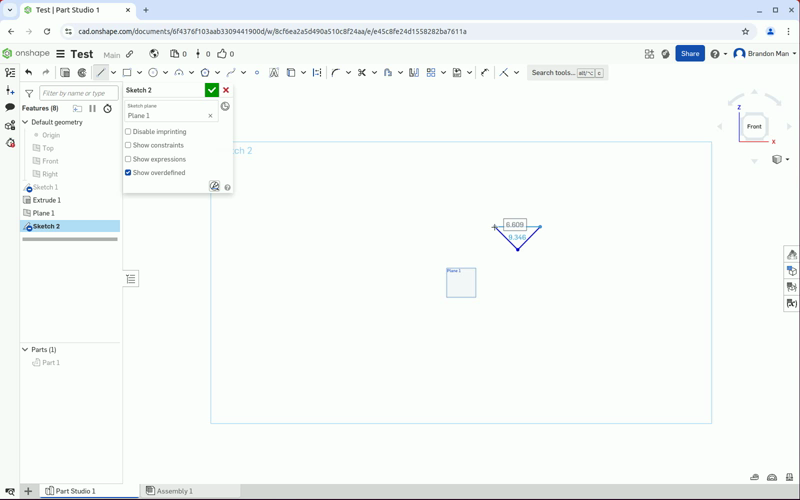
key_up(shift)
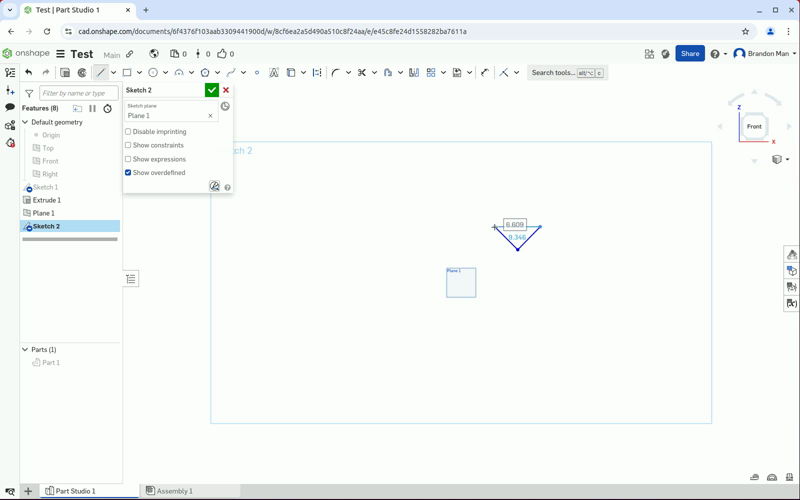
click(494, 226)
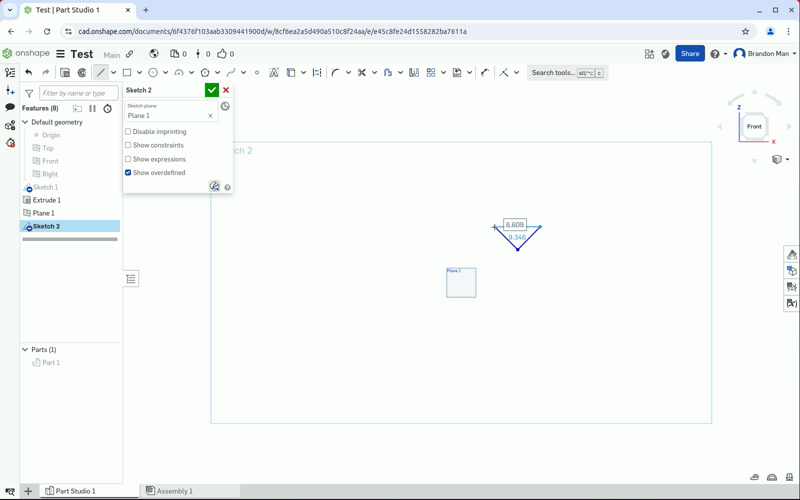
key(esc)
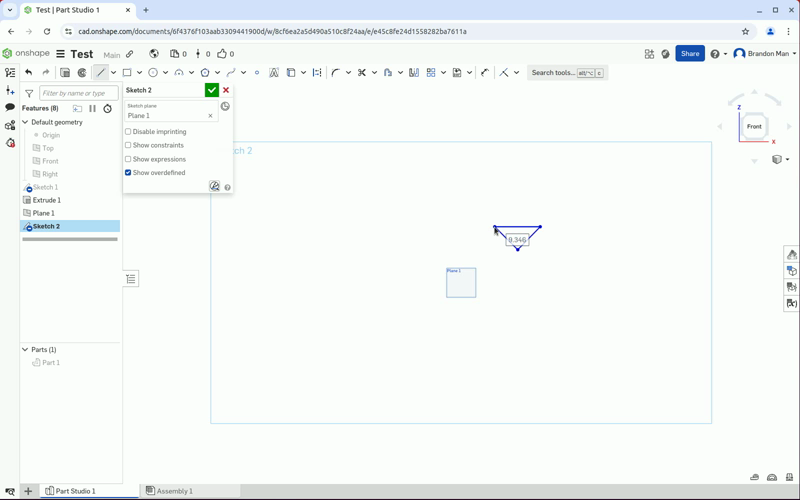
mouse_move(521, 227)
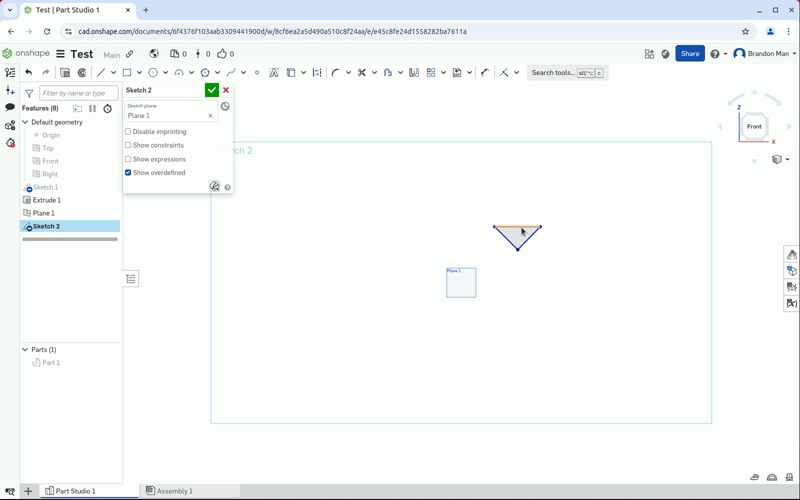
scroll(6)
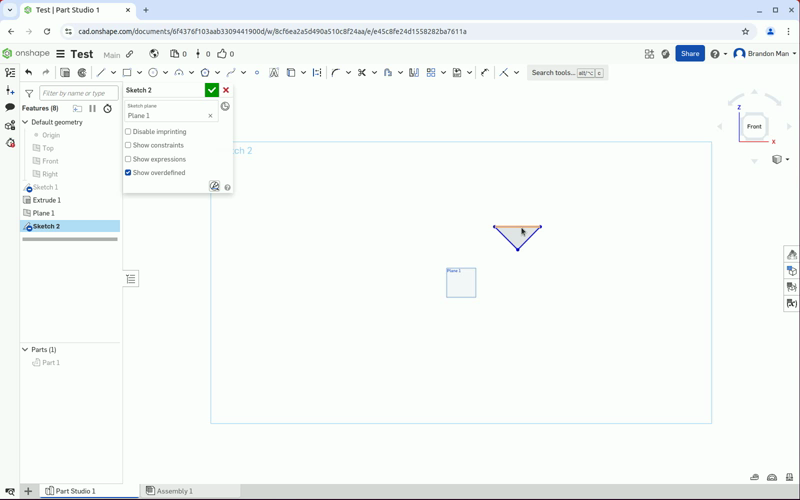
scroll(6)
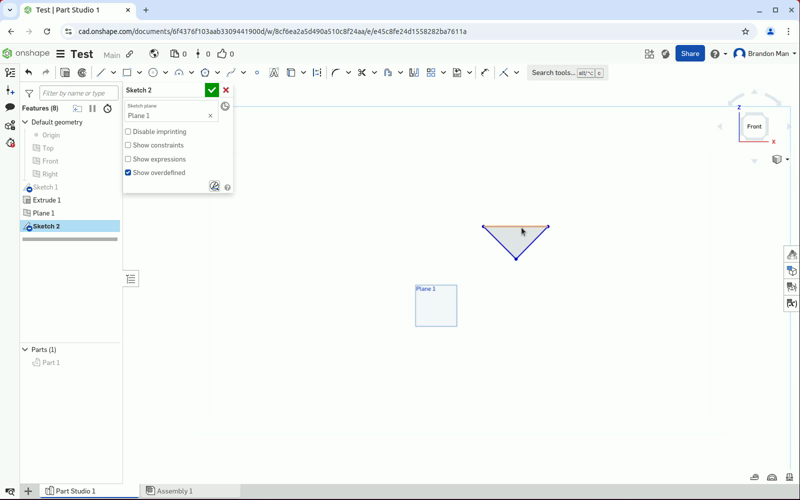
scroll(6)
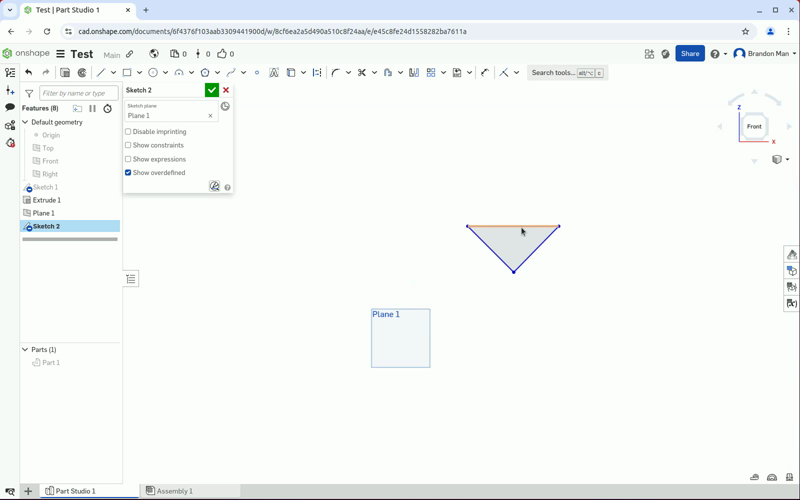
scroll(6)
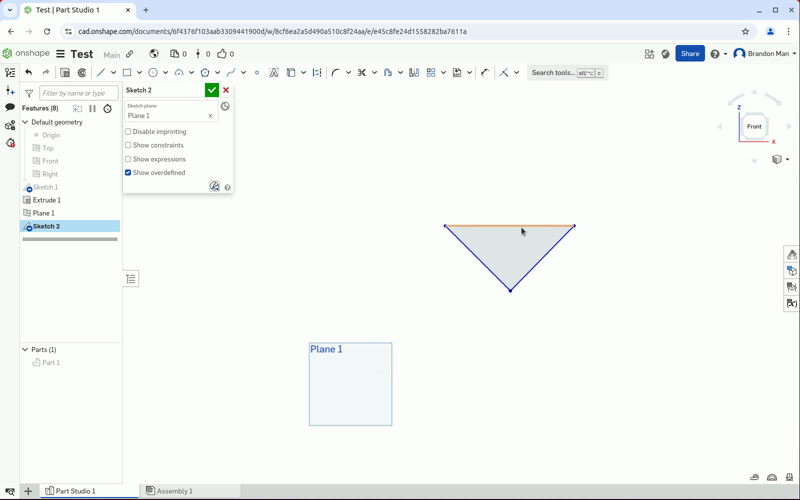
scroll(6)
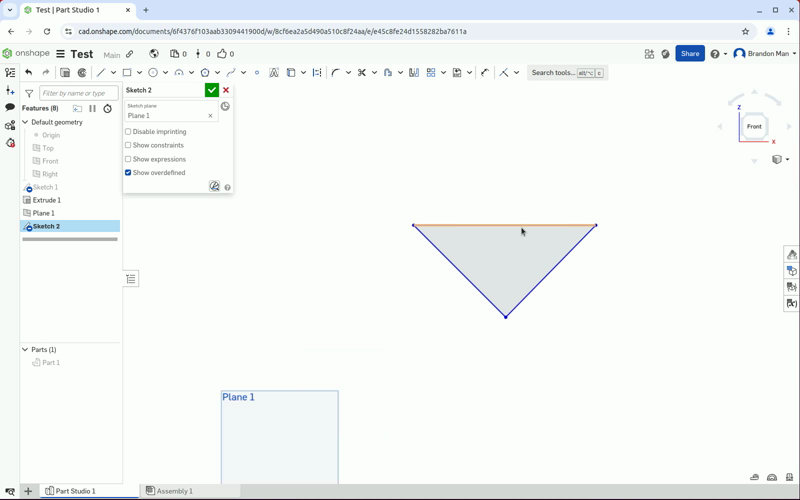
scroll(6)
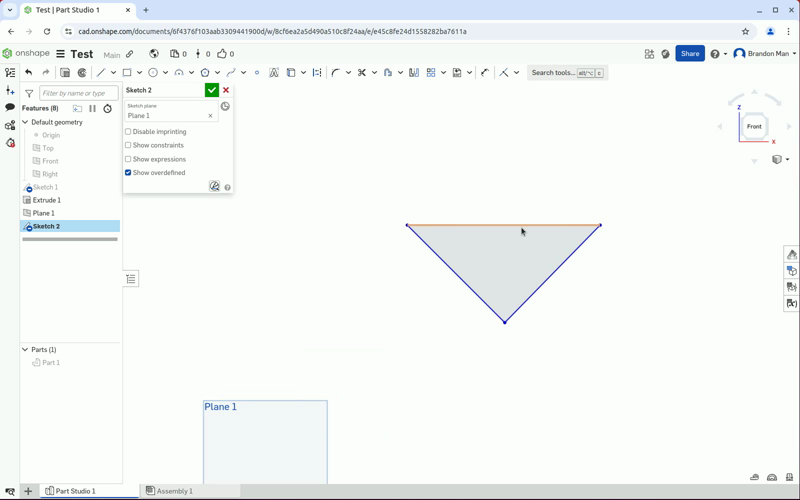
scroll(6)
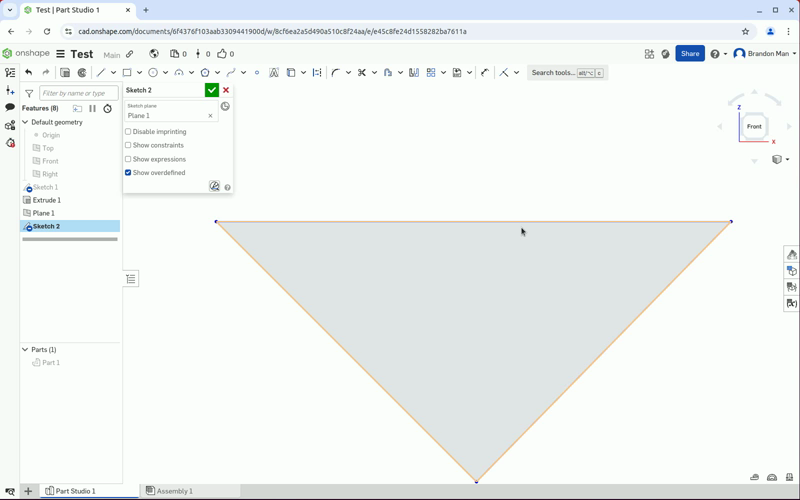
click(521, 227)
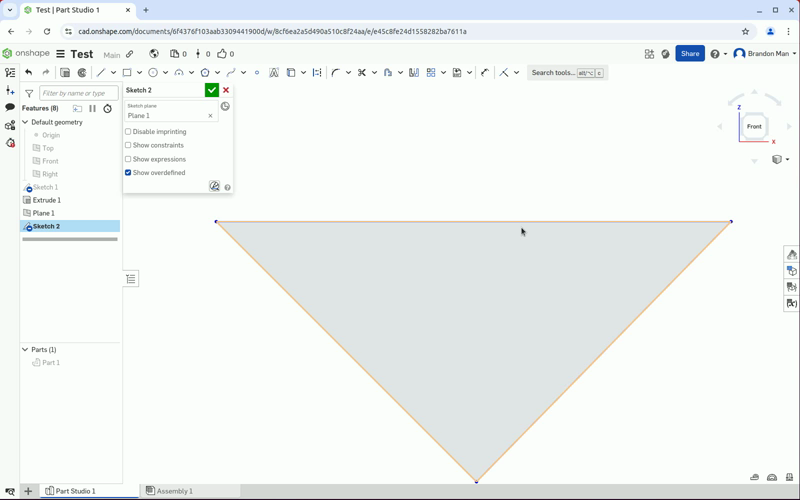
scroll(-6)
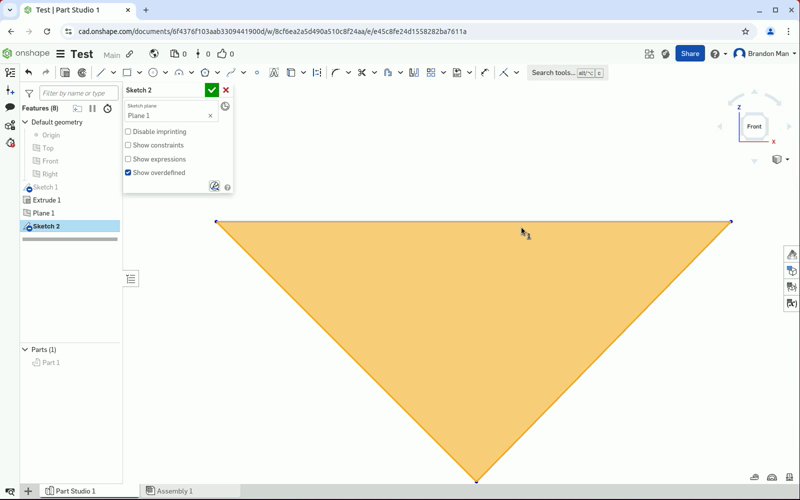
scroll(-6)
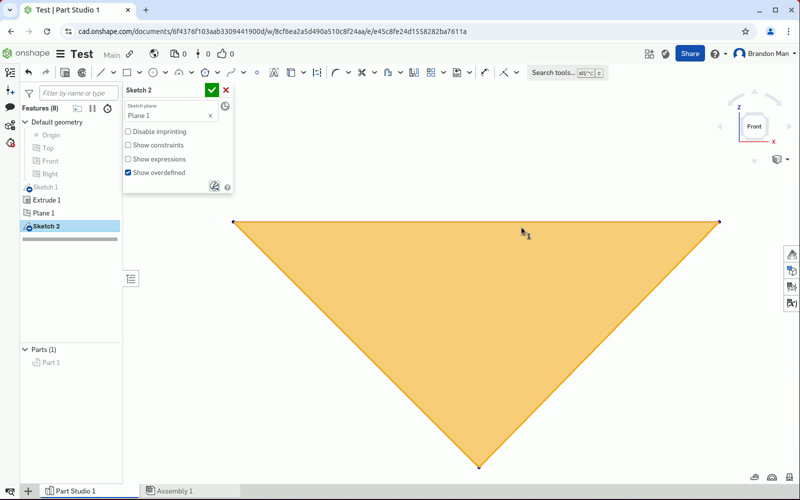
scroll(-6)
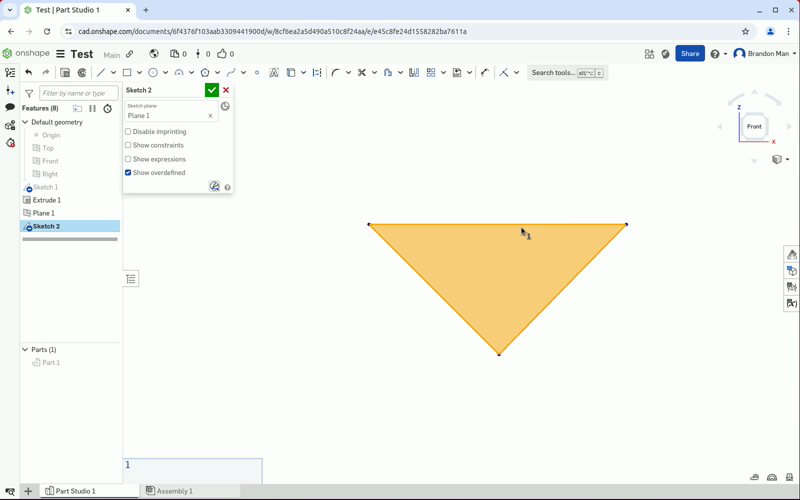
scroll(-6)
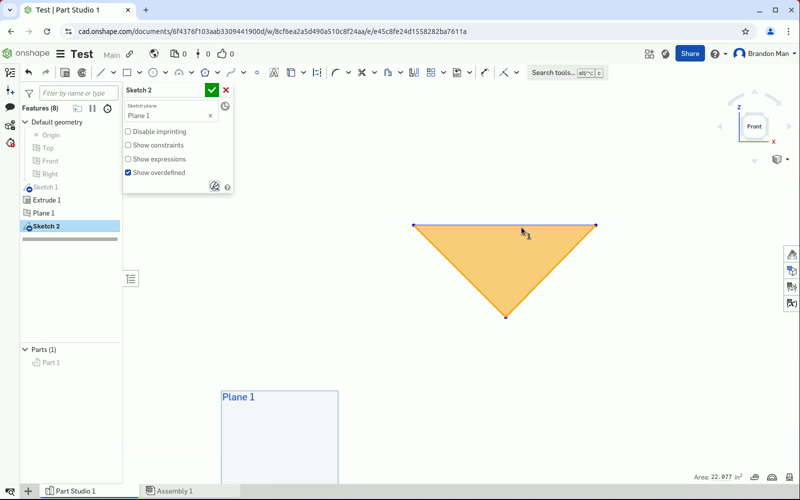
scroll(-6)
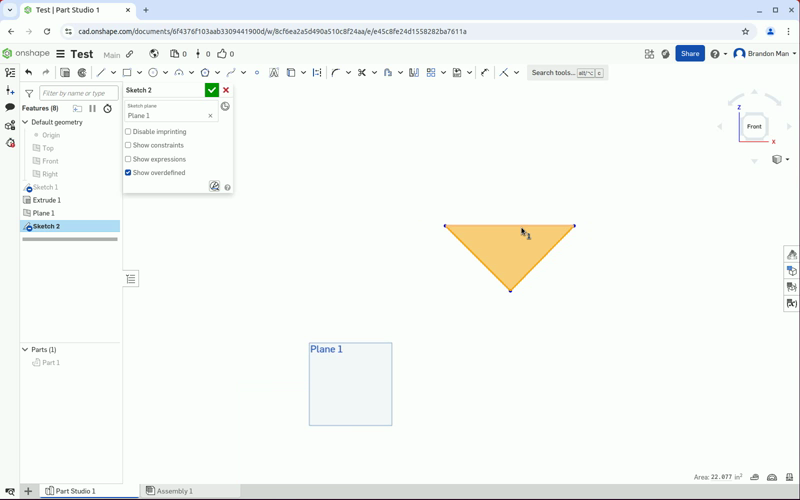
scroll(-6)
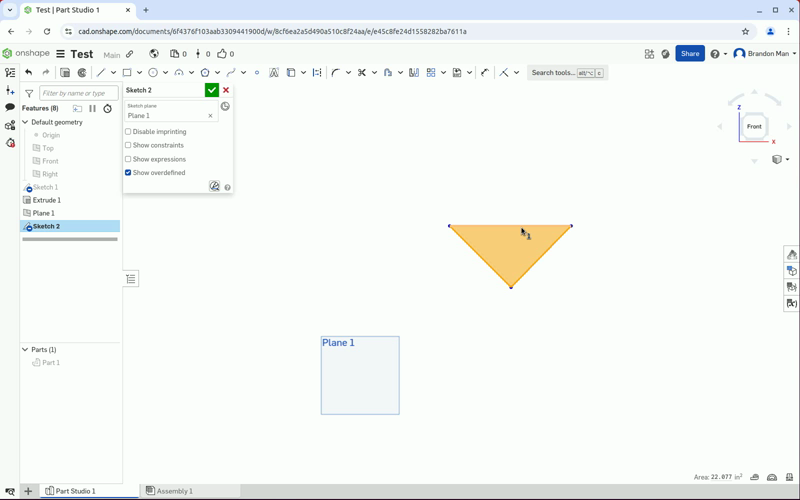
scroll(-6)
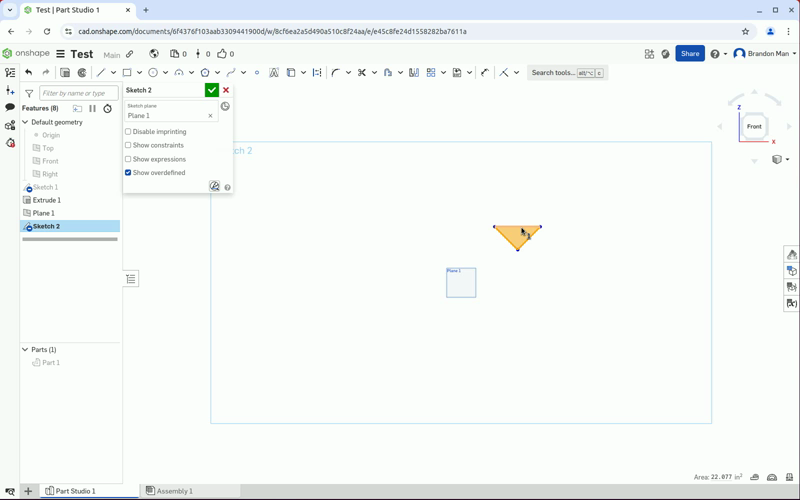
mouse_move(73, 352)
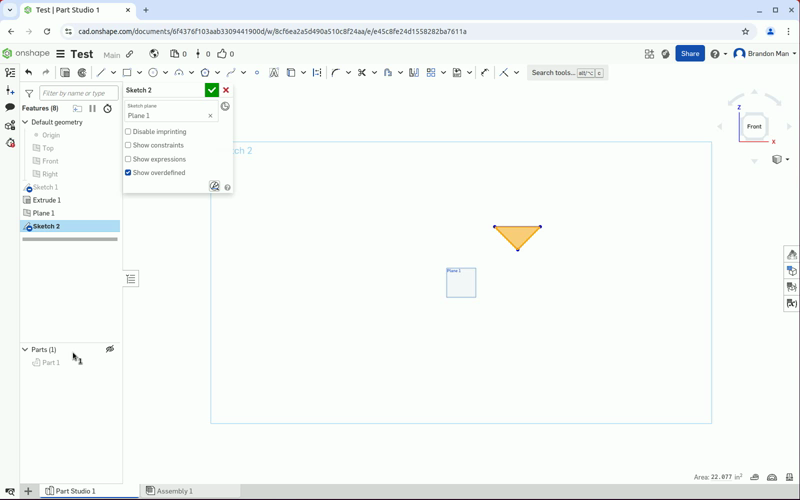
key(shift+y)
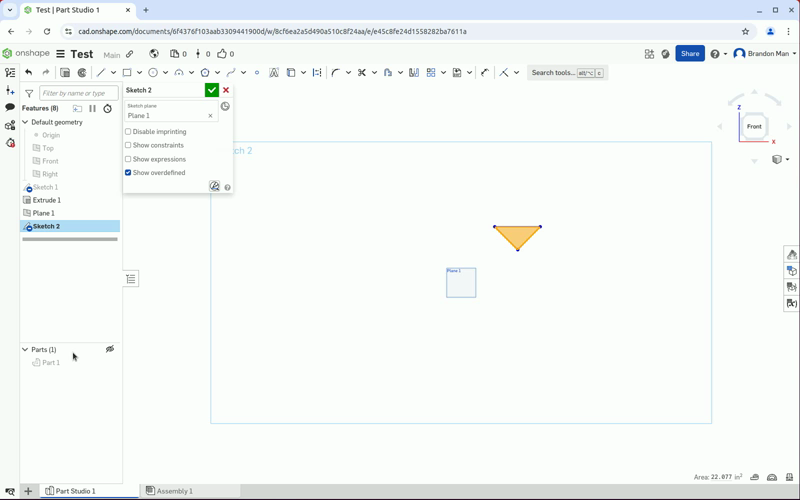
key(shift+e)
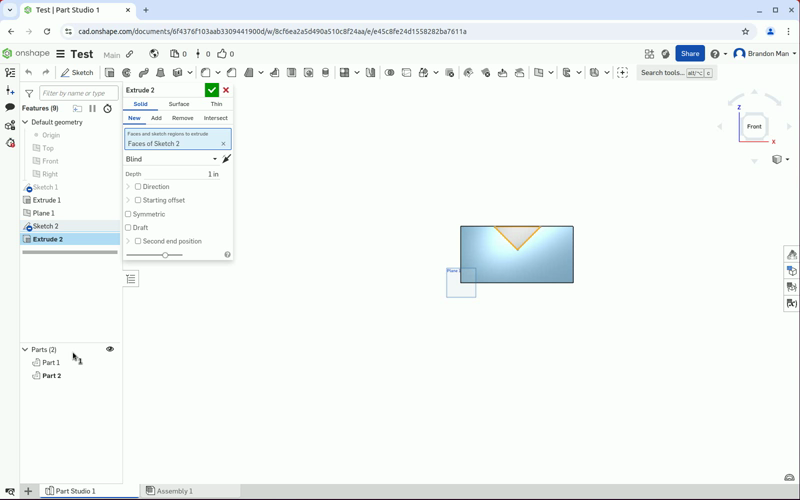
mouse_move(143, 106)
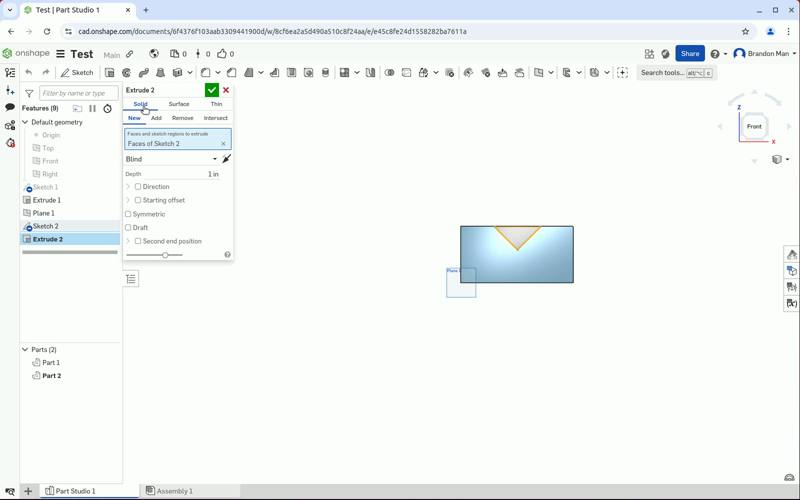
click(143, 106)
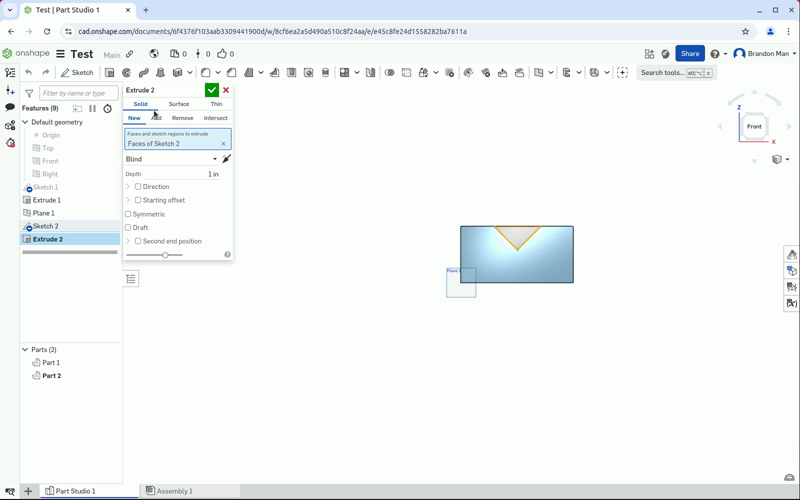
mouse_move(186, 120)
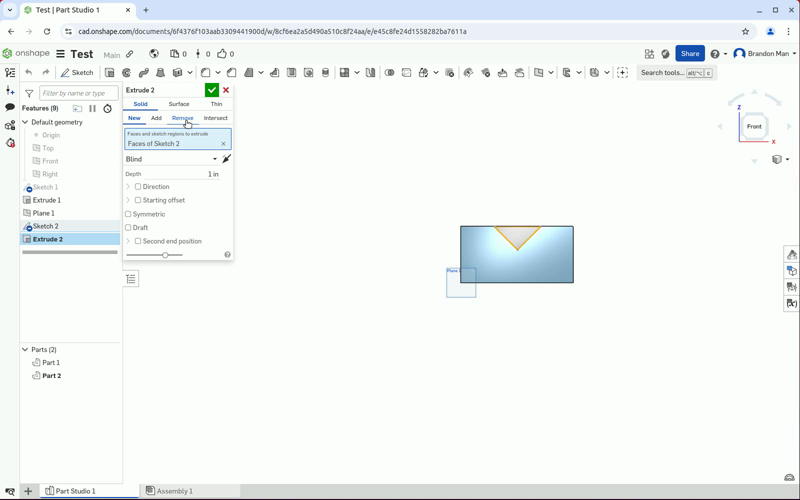
click(186, 120)
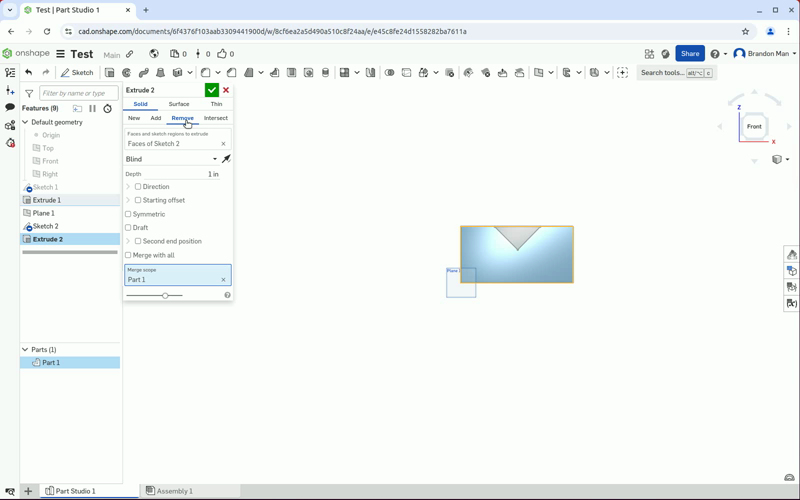
key(tab, 4)
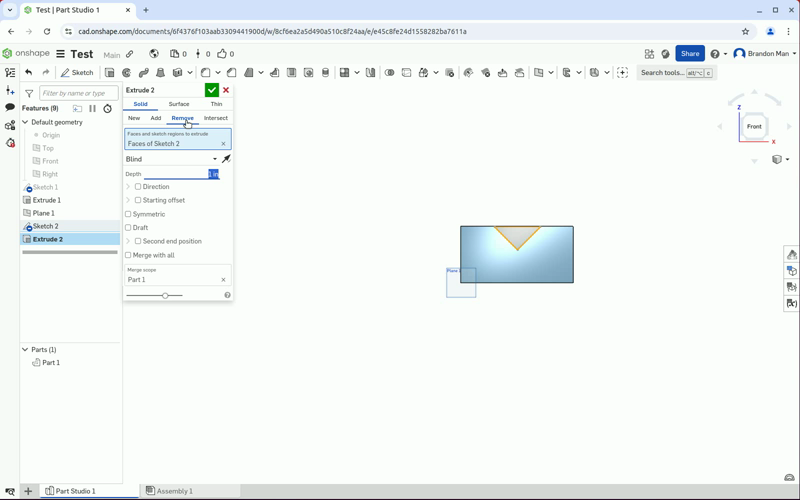
text(9.147)
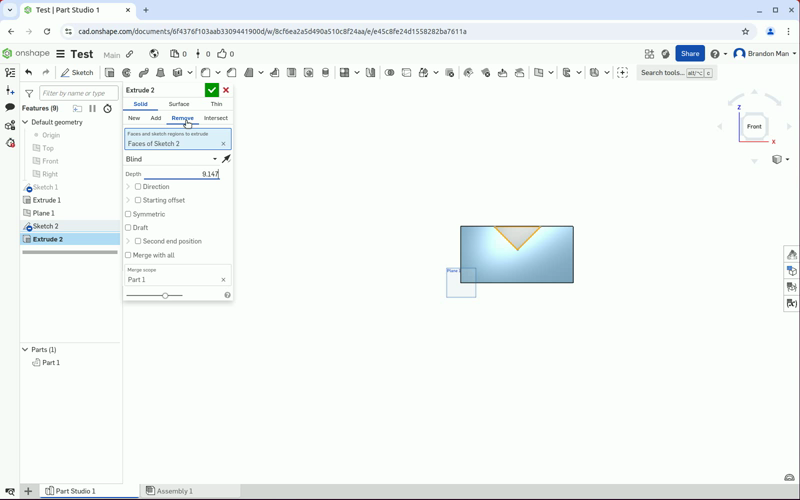
key(tab, 6)
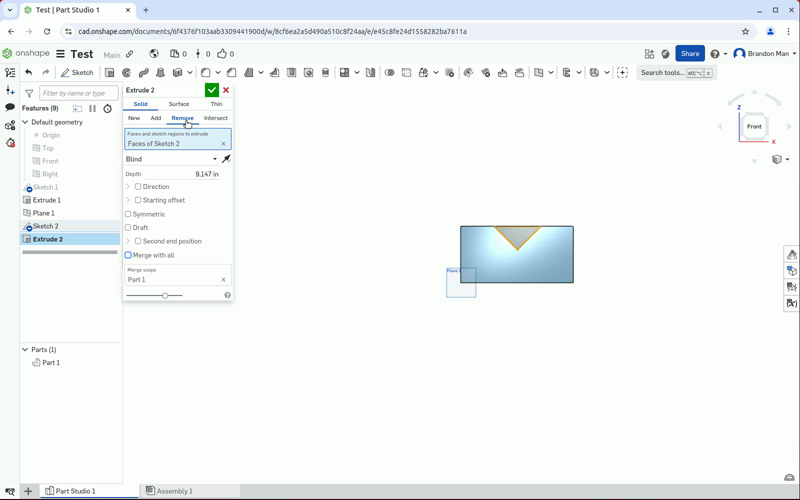
key(space)
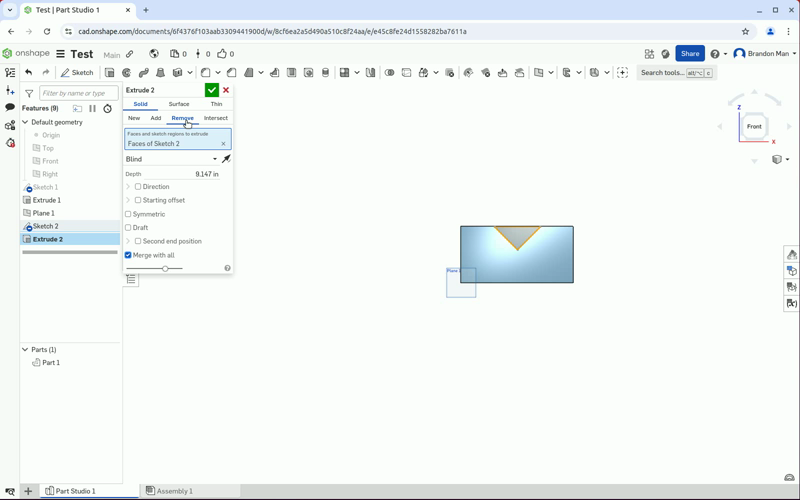
key(enter)
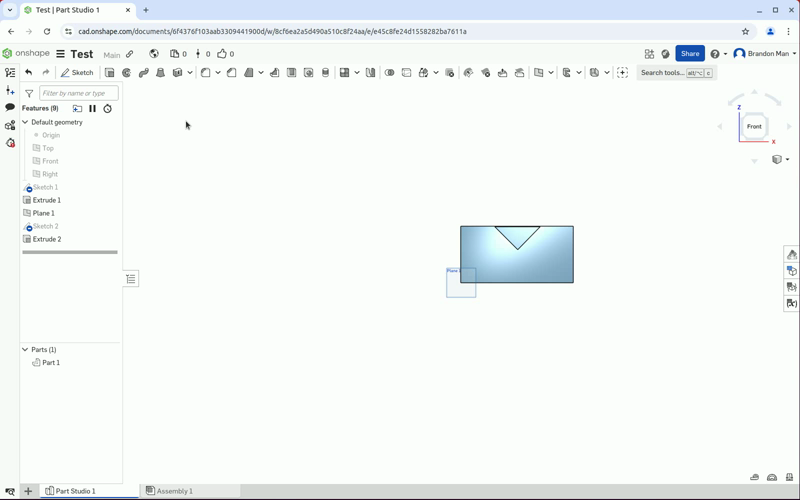
key(shift+h)
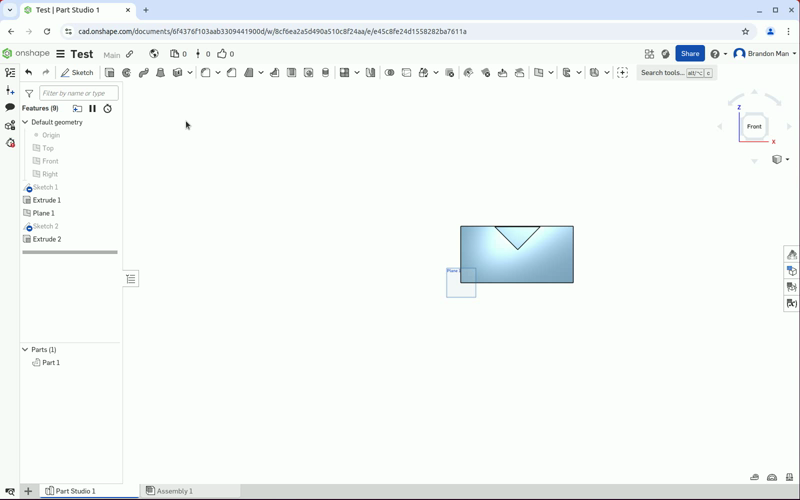
key(shift+h)
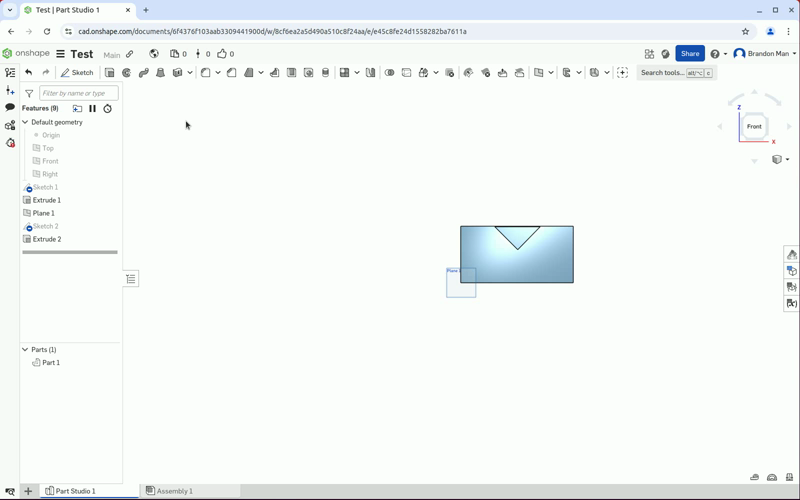
mouse_move(73, 189)
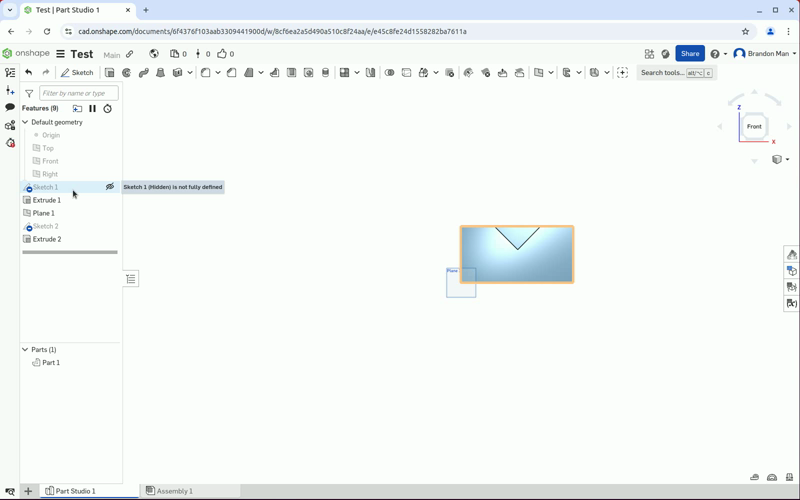
click(73, 189)
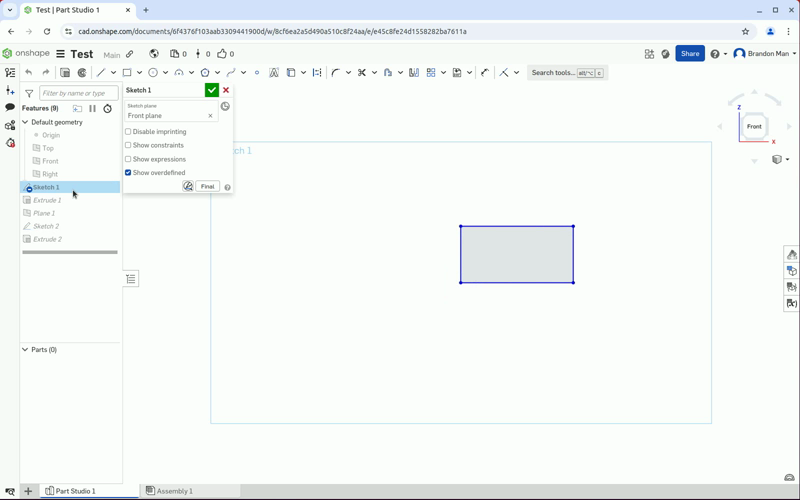
mouse_move(229, 92)
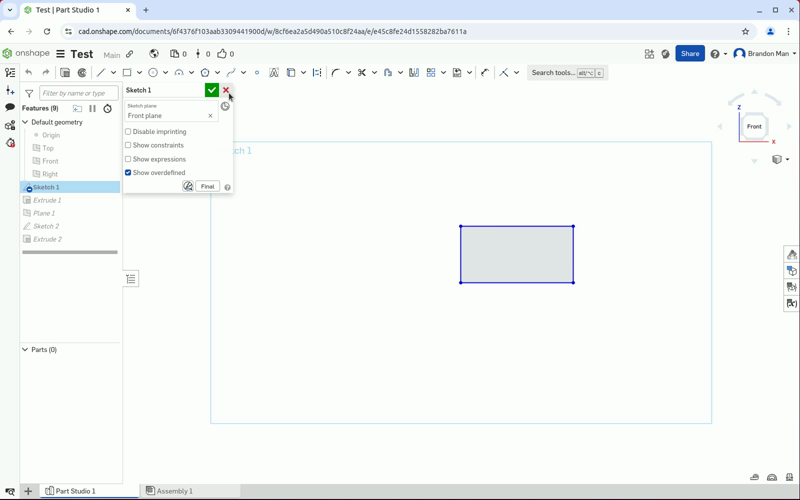
click(229, 92)
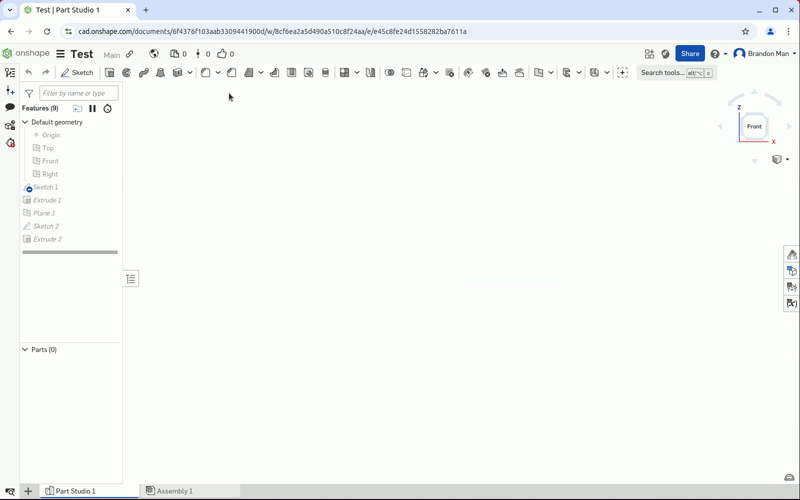
key(shift+s)
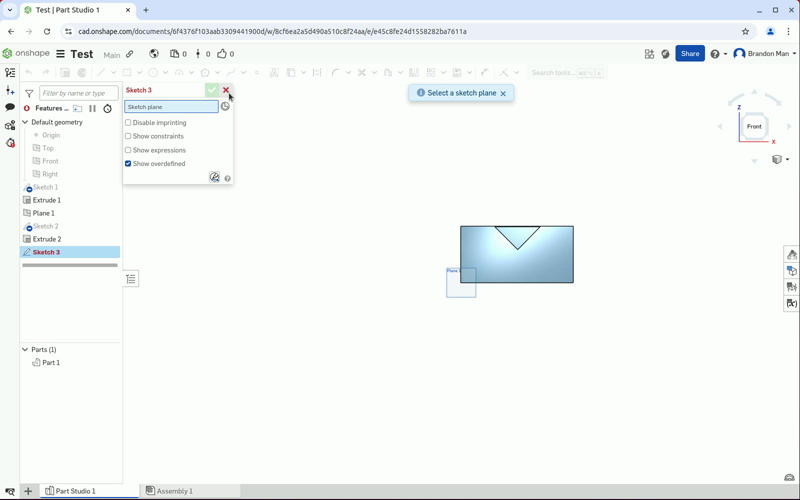
mouse_move(73, 215)
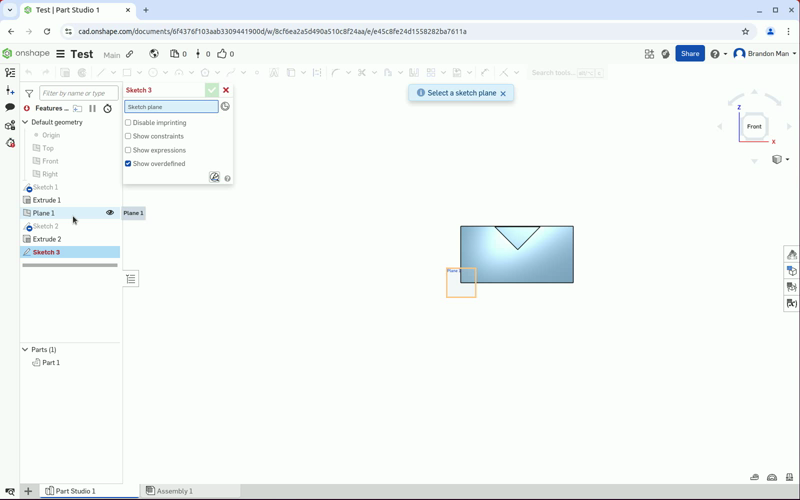
click(73, 215)
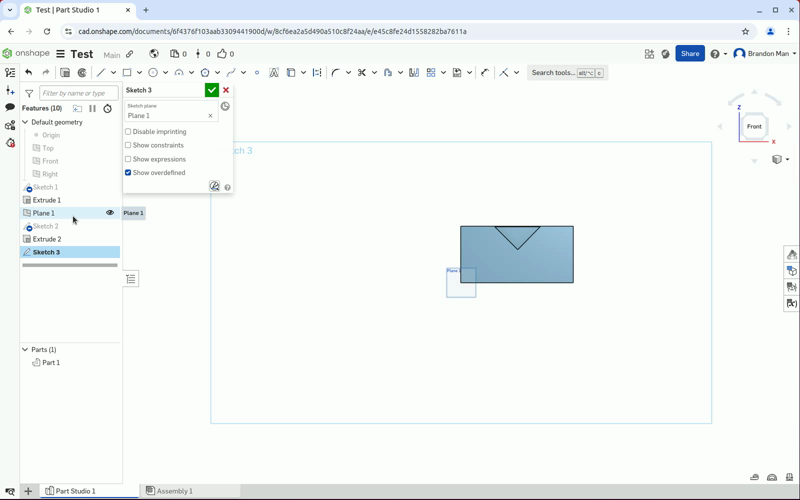
mouse_move(73, 352)
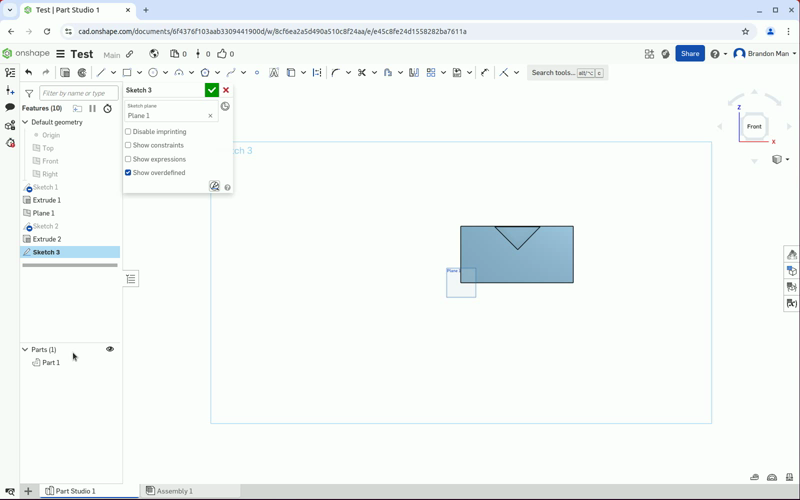
key(y)
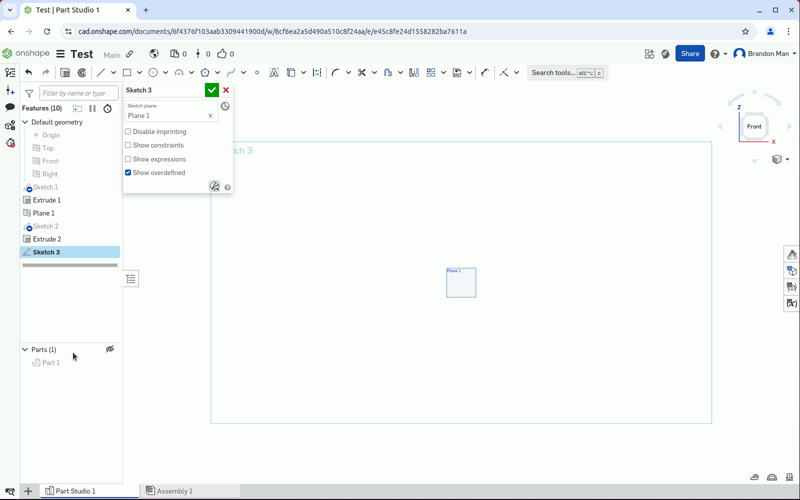
key(l)
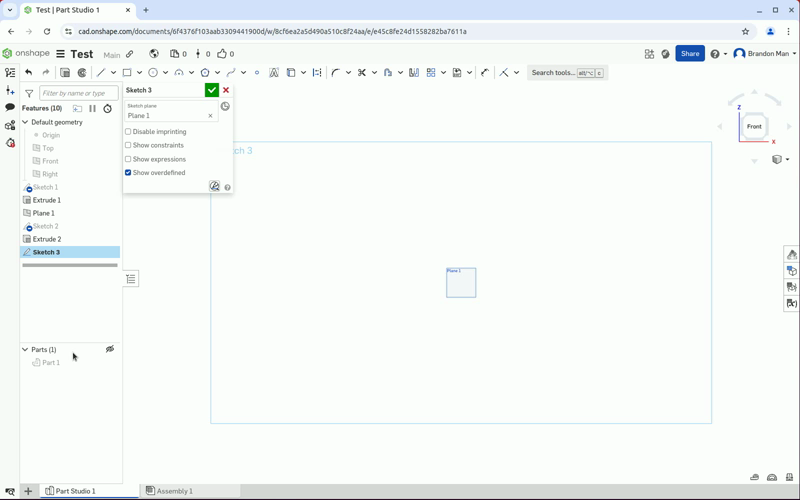
key_down(shift)
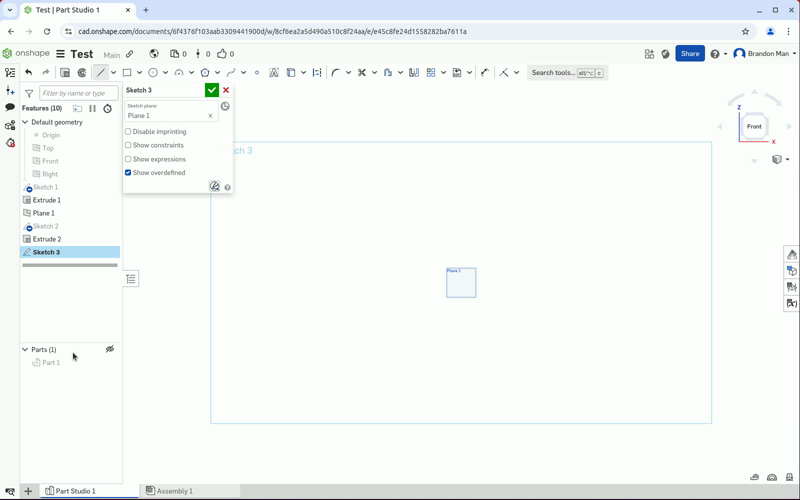
mouse_move(472, 226)
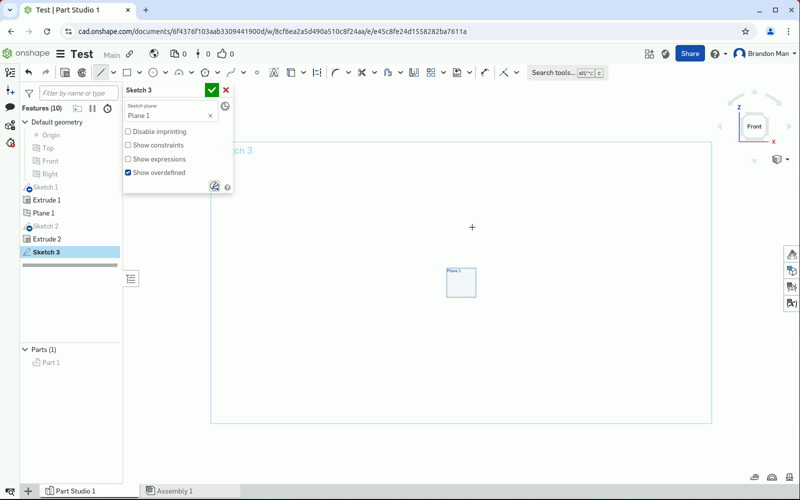
click(472, 226)
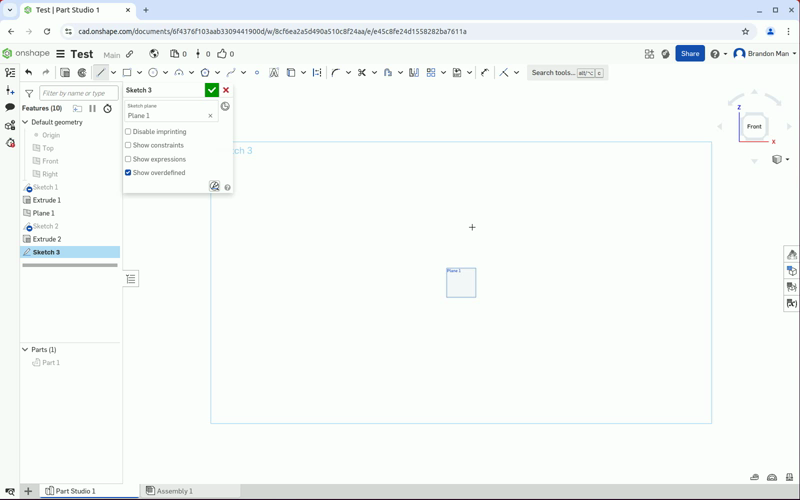
key_up(shift)
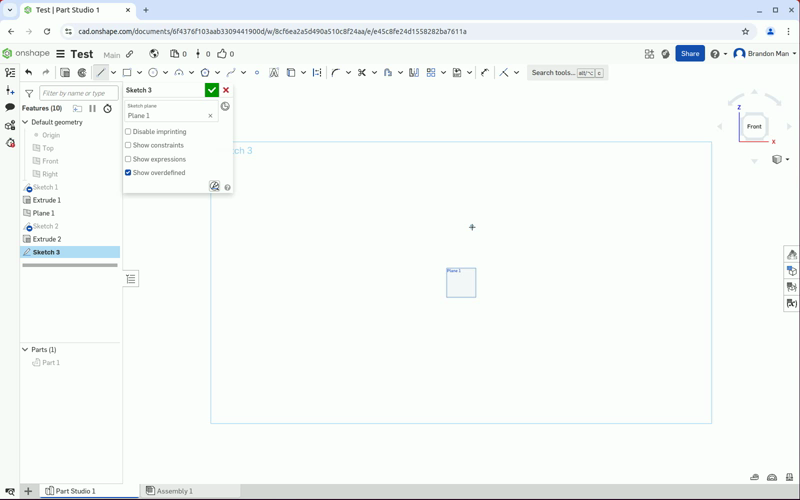
key_down(shift)
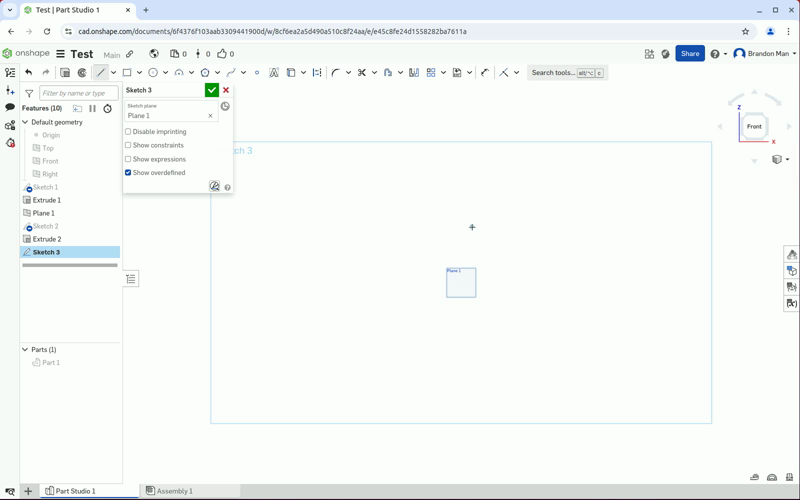
mouse_move(517, 271)
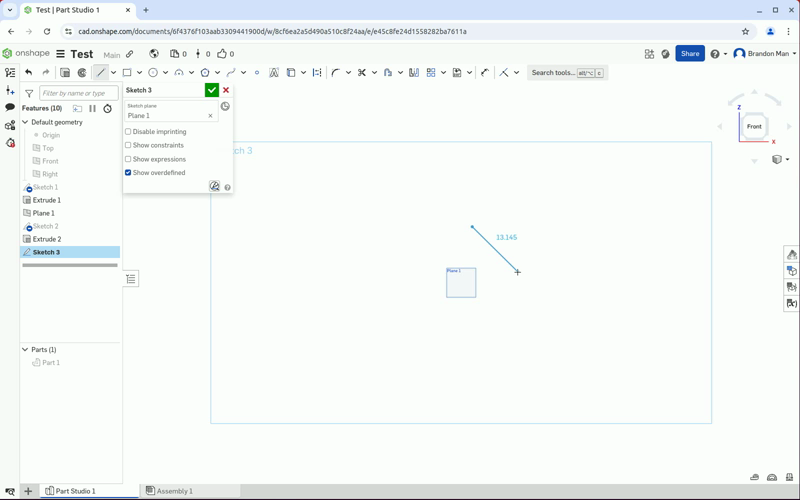
click(517, 271)
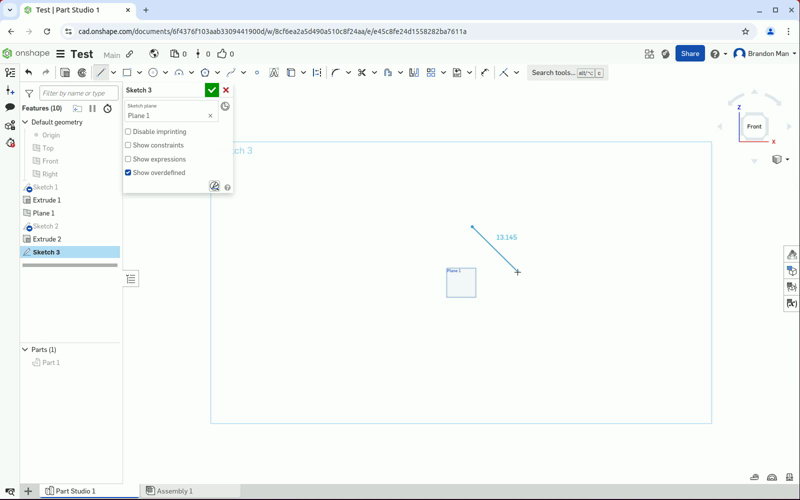
key_up(shift)
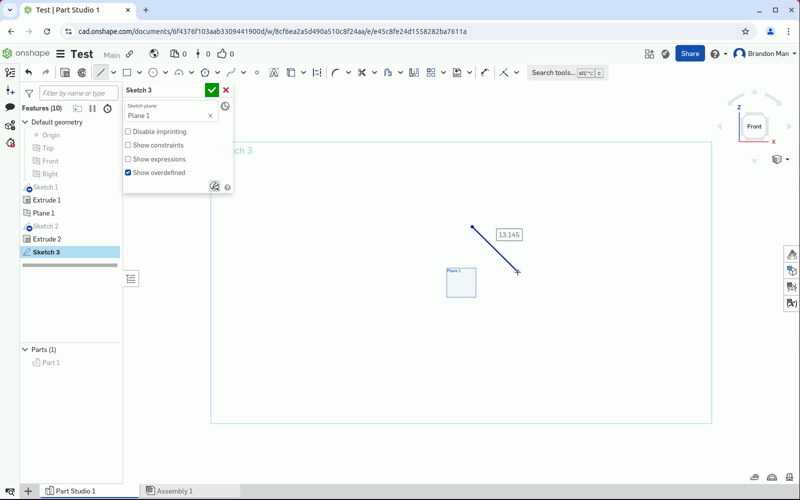
key_down(shift)
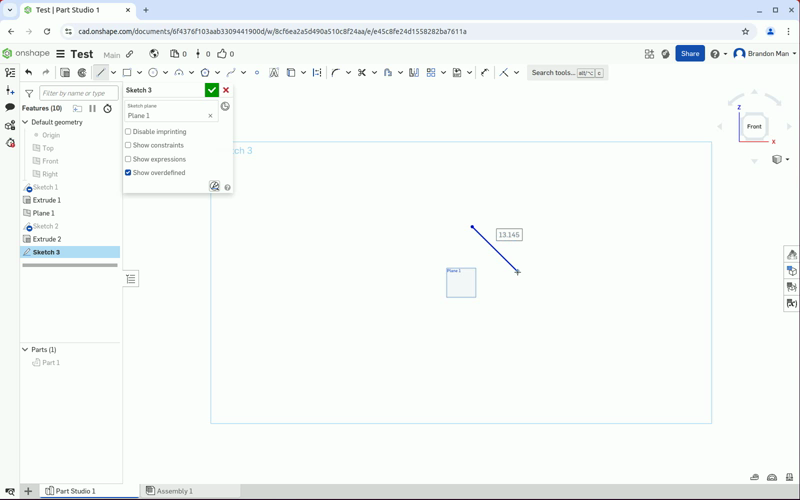
mouse_move(547, 271)
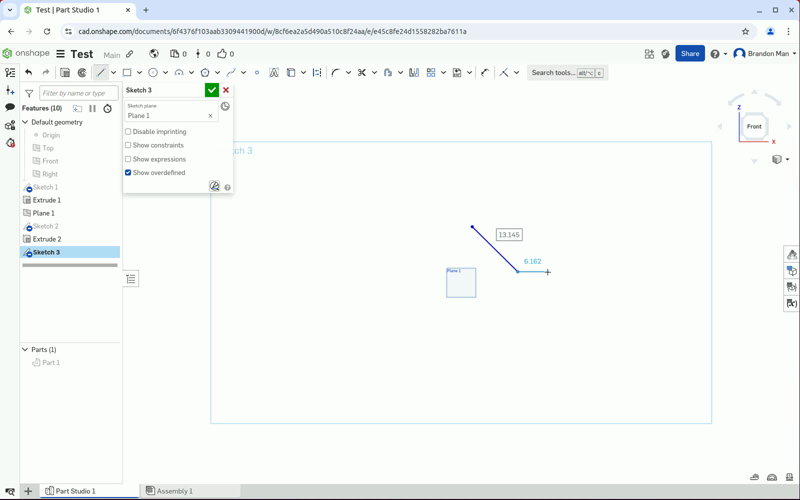
mouse_move(517, 249)
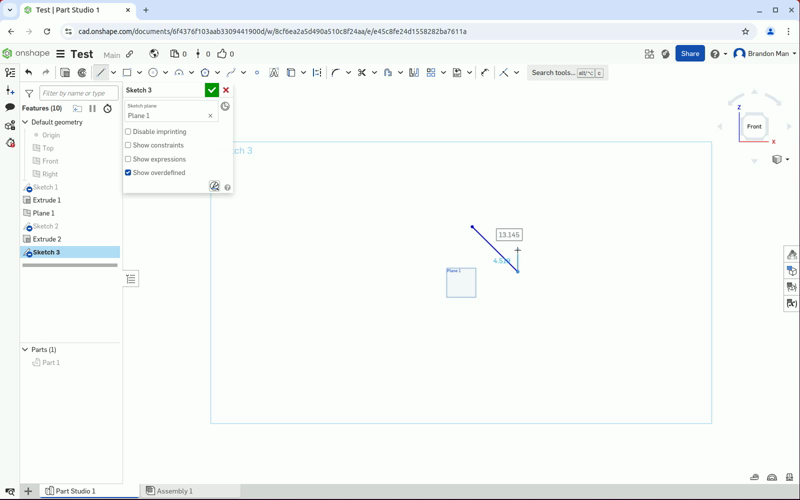
click(517, 249)
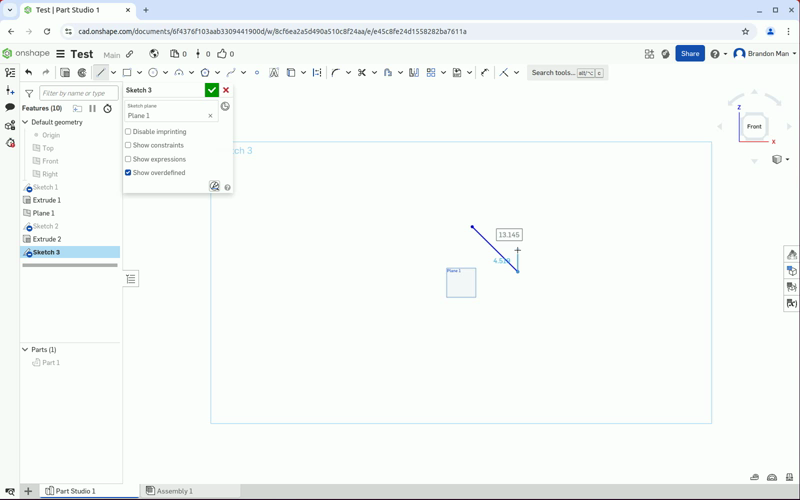
key_up(shift)
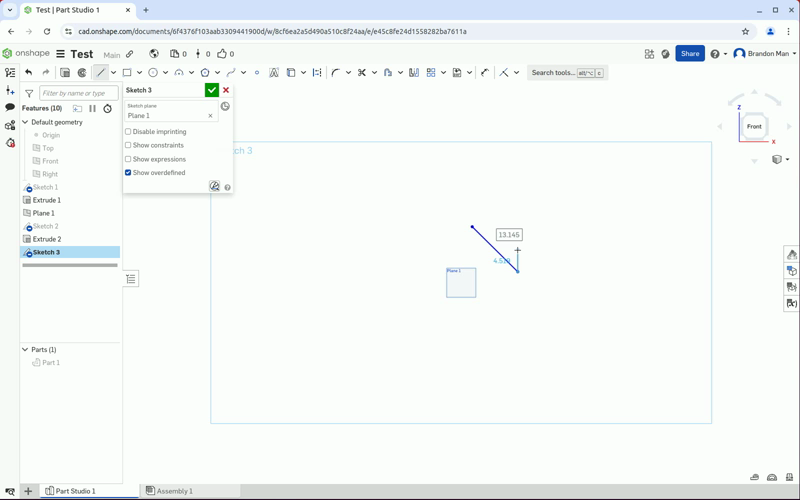
key_down(shift)
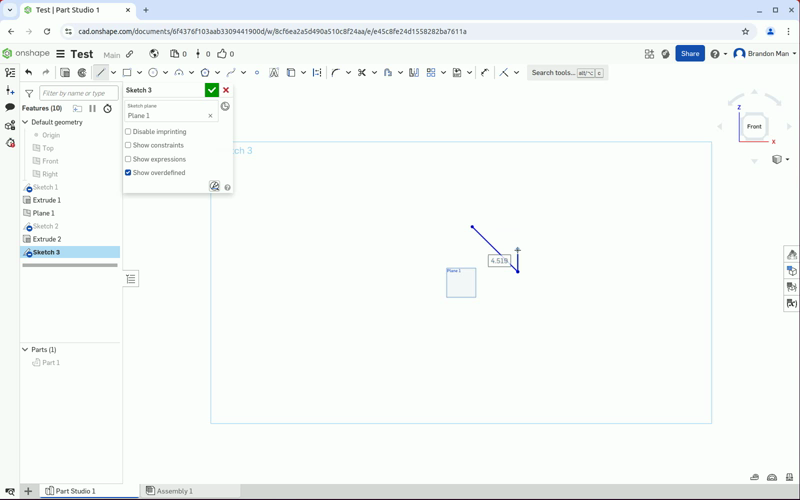
mouse_move(547, 249)
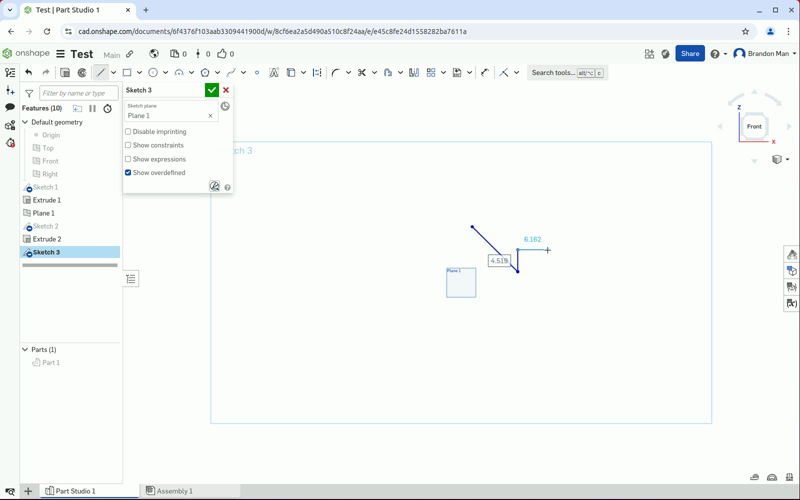
mouse_move(495, 226)
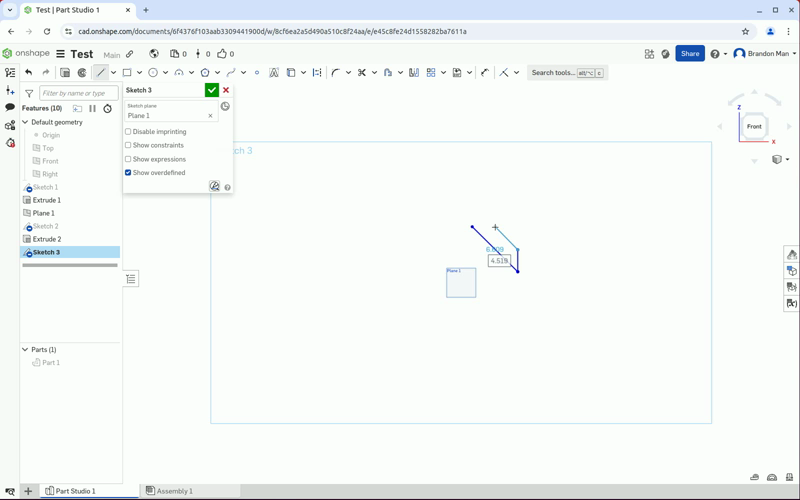
click(495, 226)
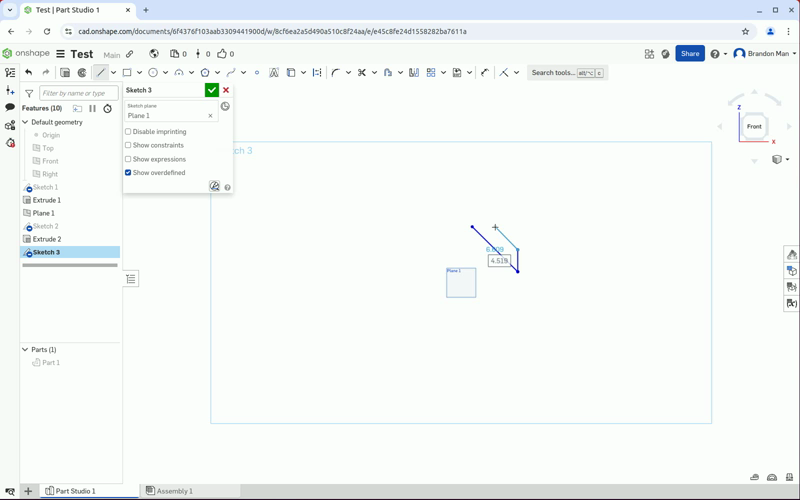
key_up(shift)
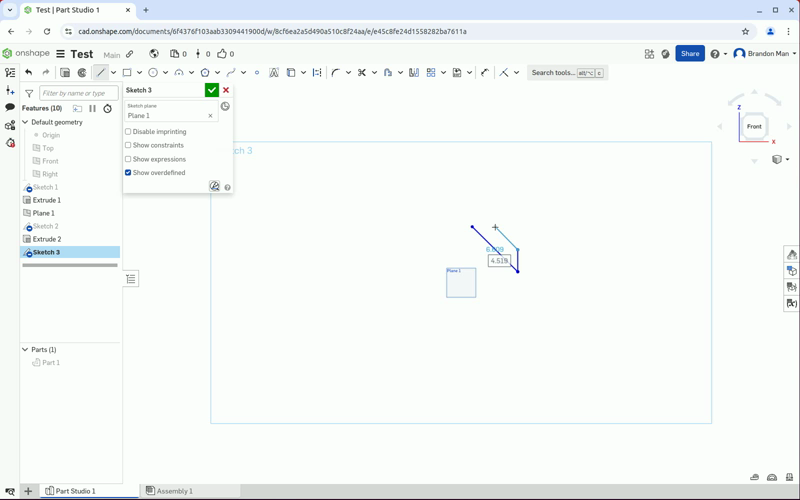
mouse_move(525, 226)
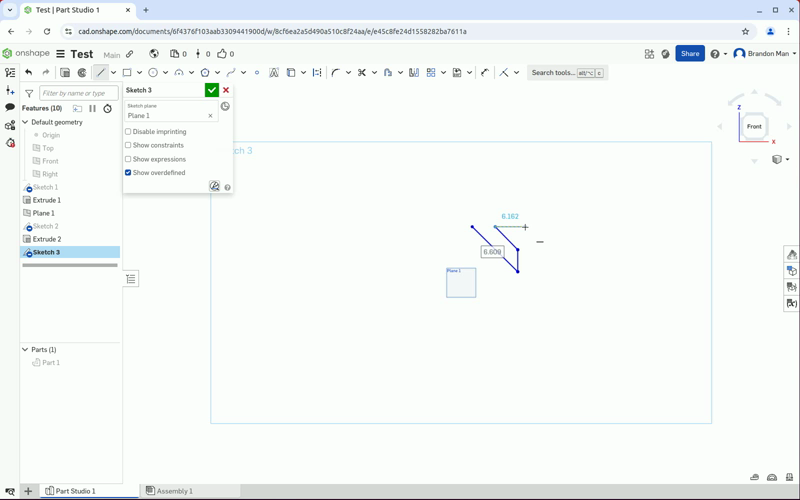
key_down(shift)
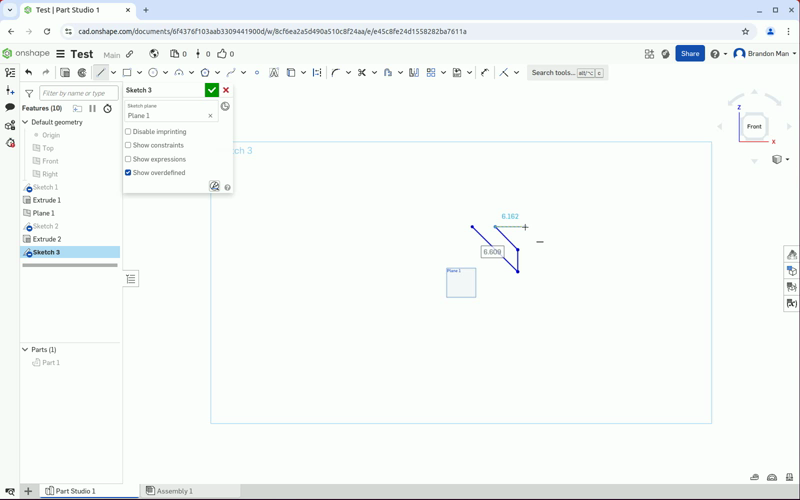
mouse_move(472, 226)
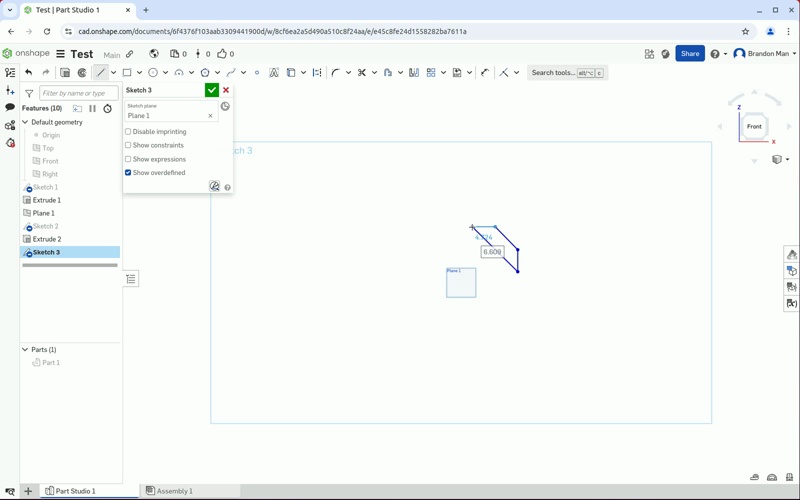
key_up(shift)
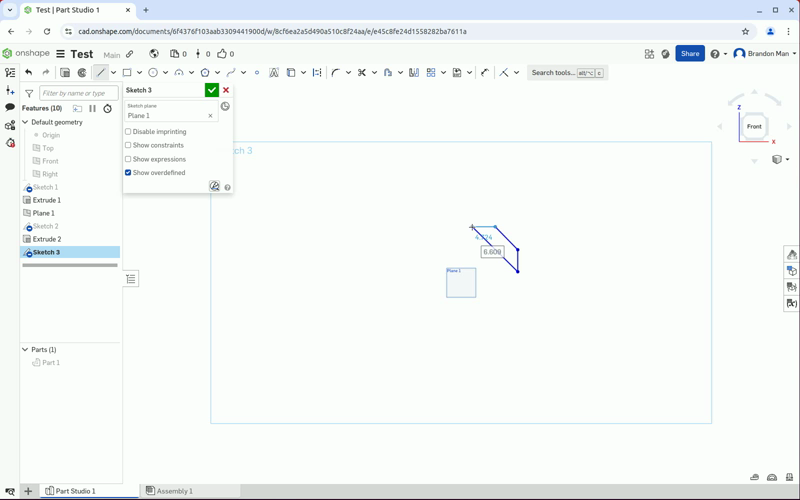
click(472, 226)
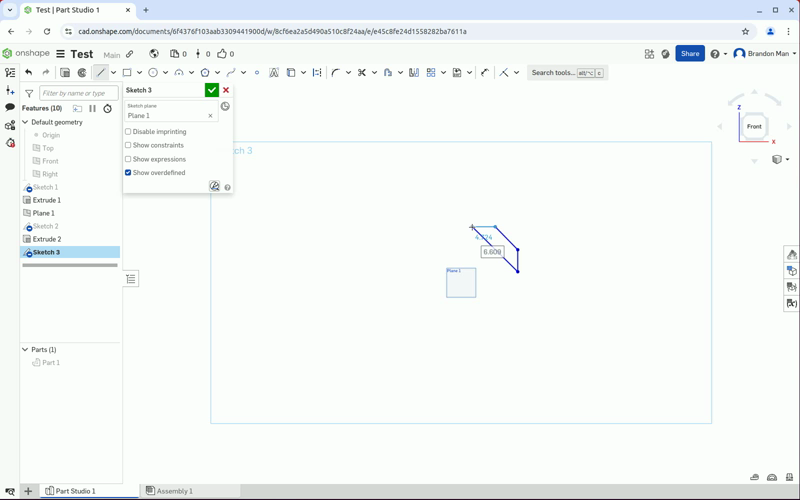
key(esc)
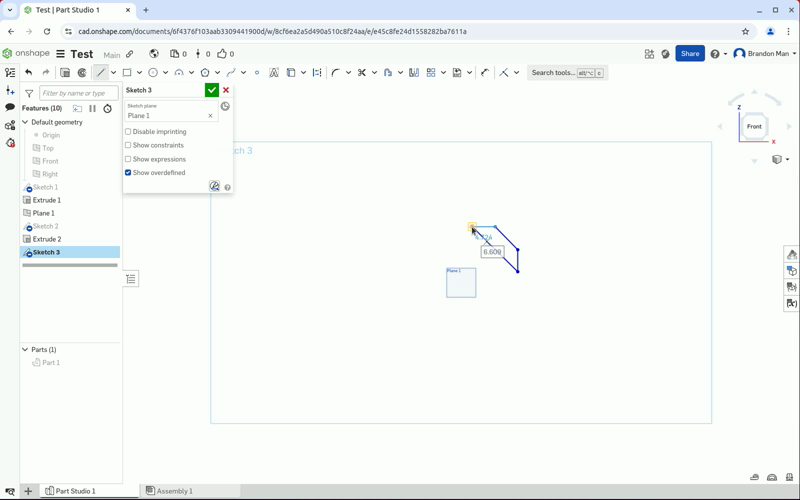
mouse_move(483, 235)
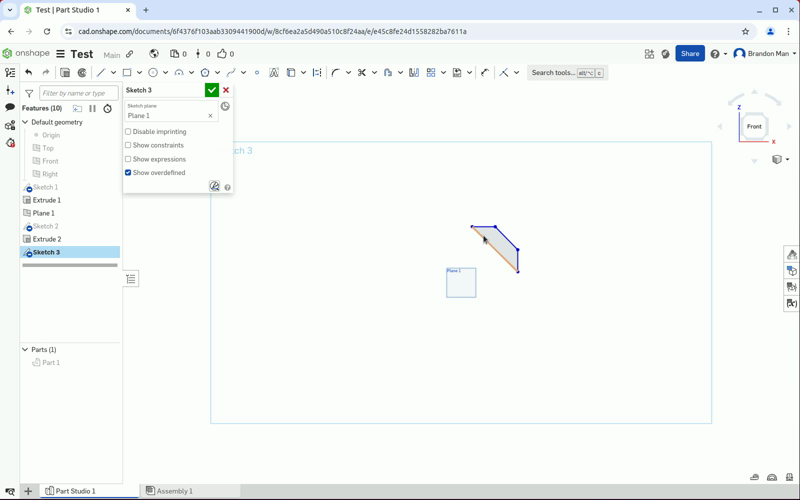
scroll(6)
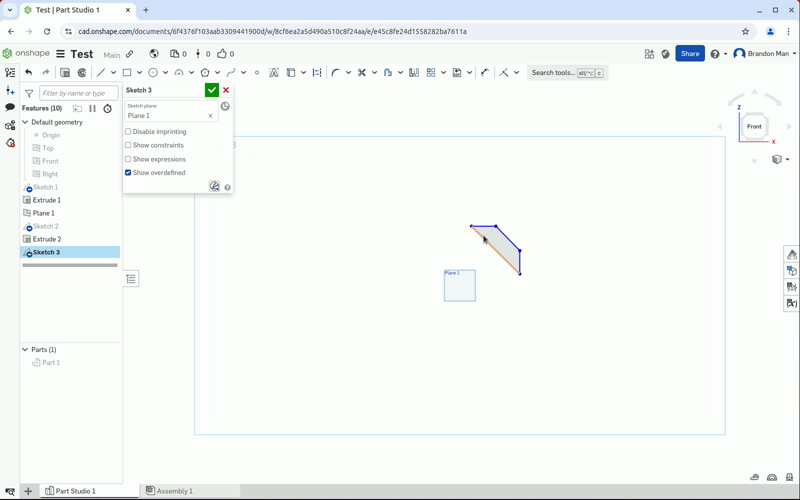
scroll(6)
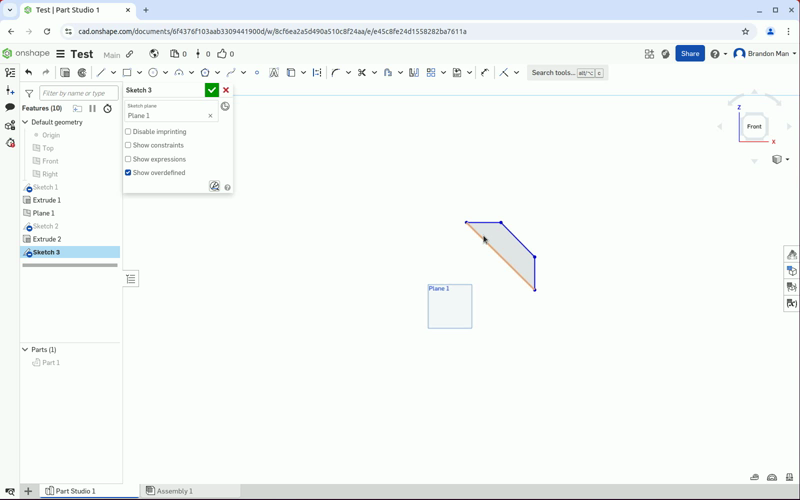
scroll(6)
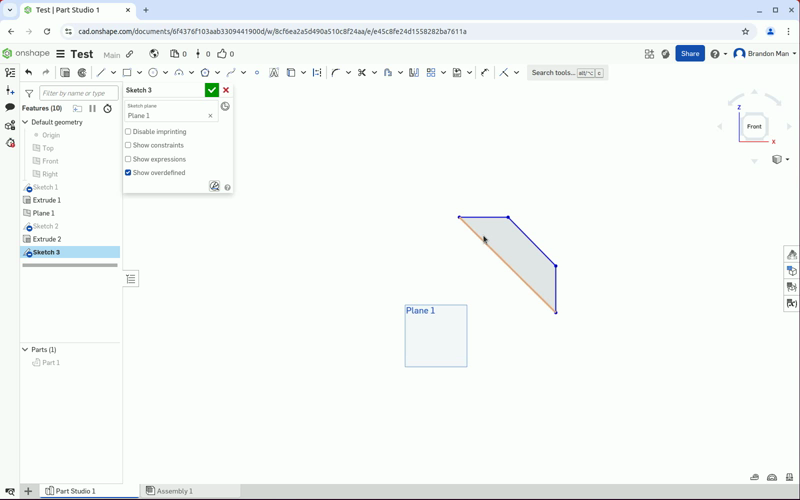
scroll(6)
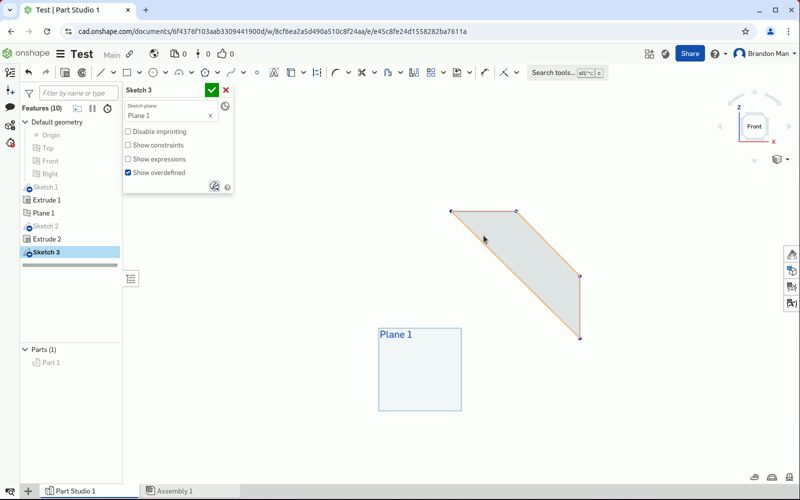
scroll(6)
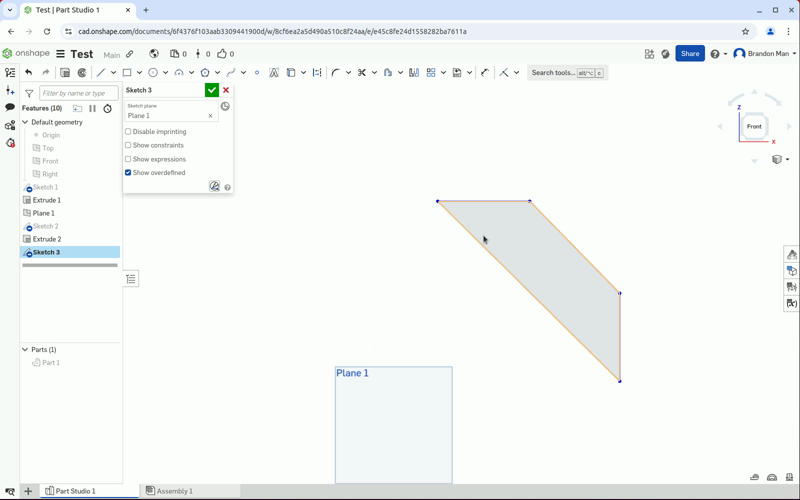
scroll(6)
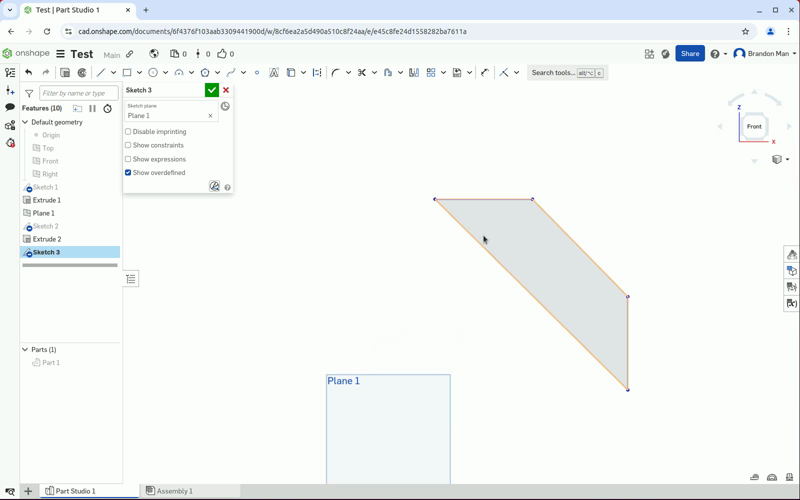
scroll(6)
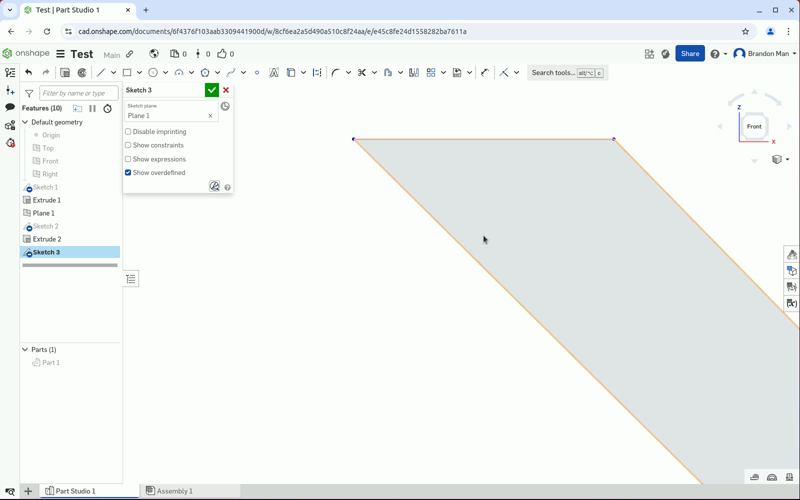
click(483, 235)
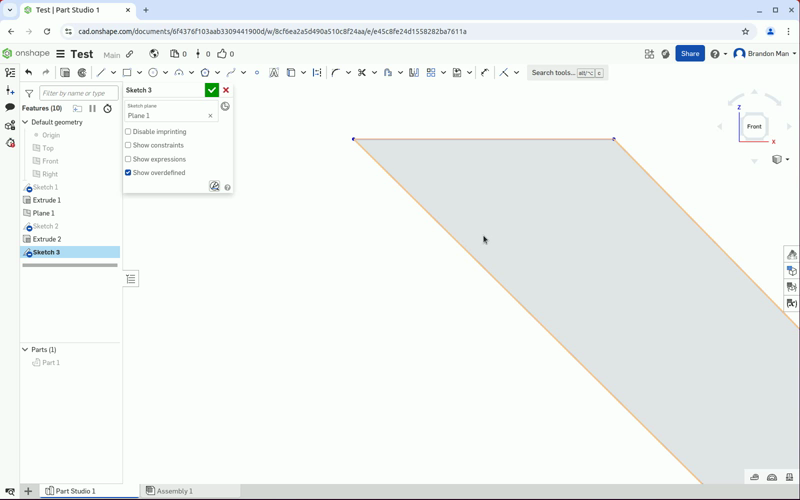
scroll(-6)
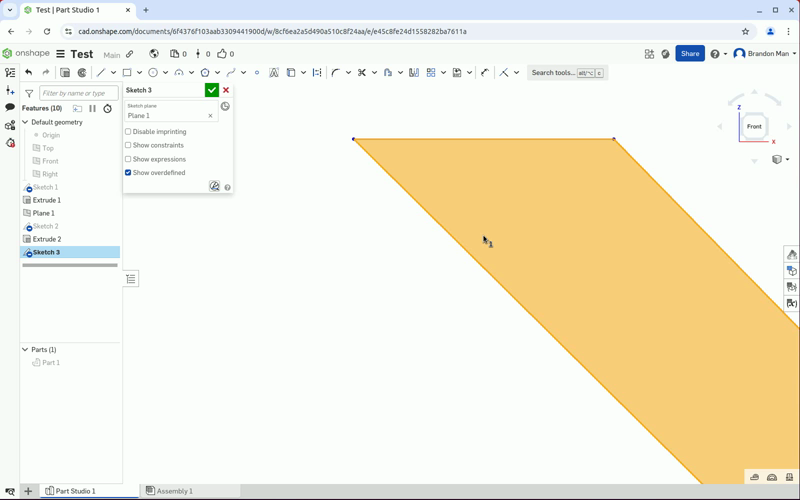
scroll(-6)
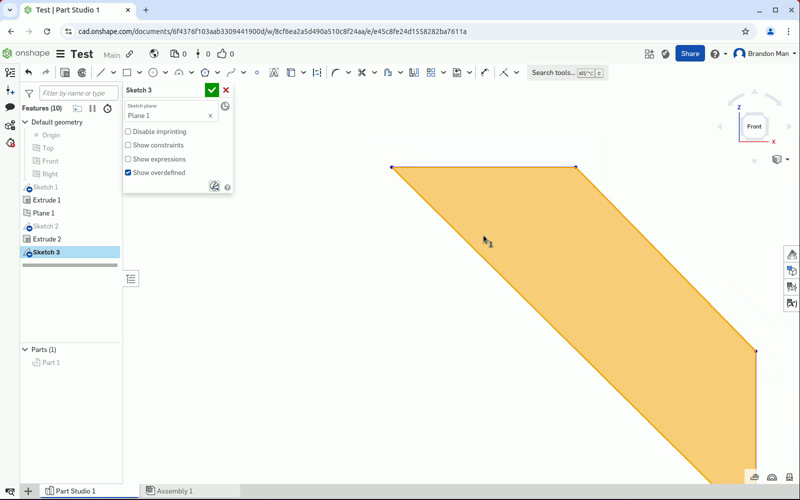
scroll(-6)
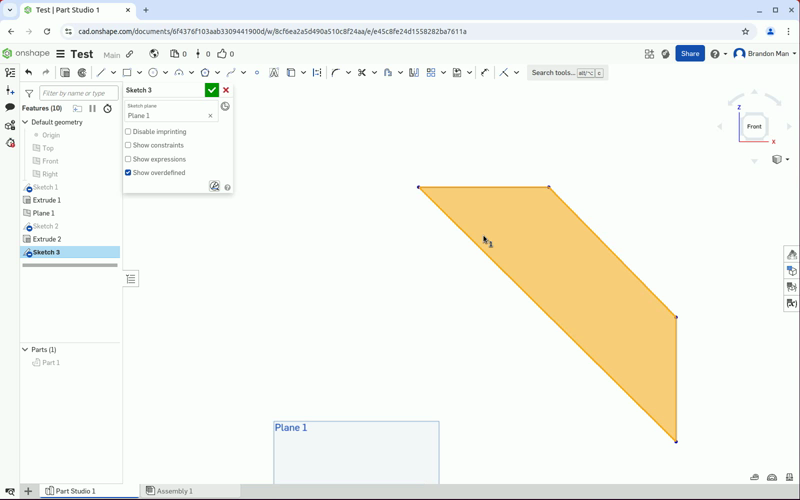
scroll(-6)
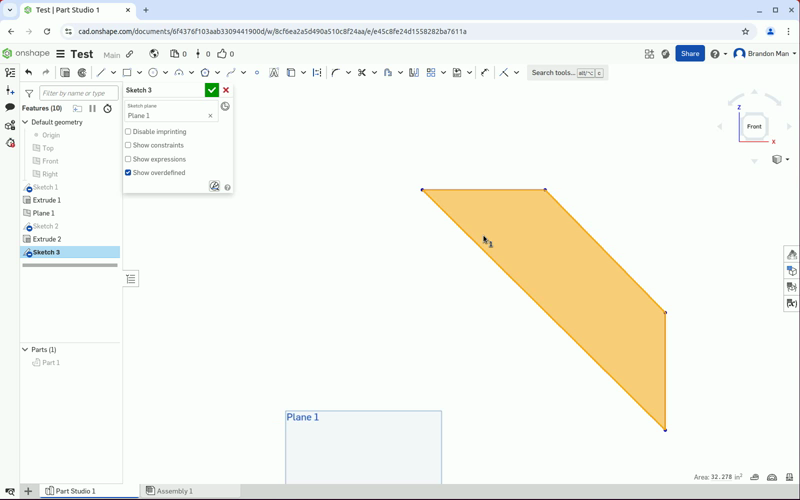
scroll(-6)
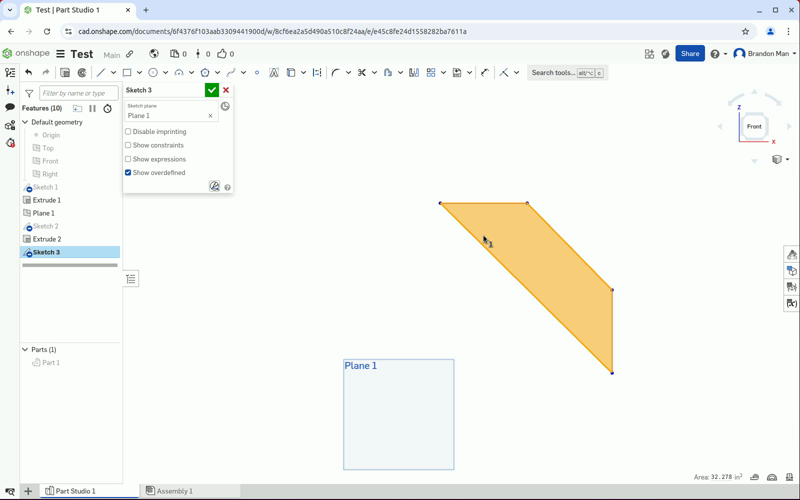
scroll(-6)
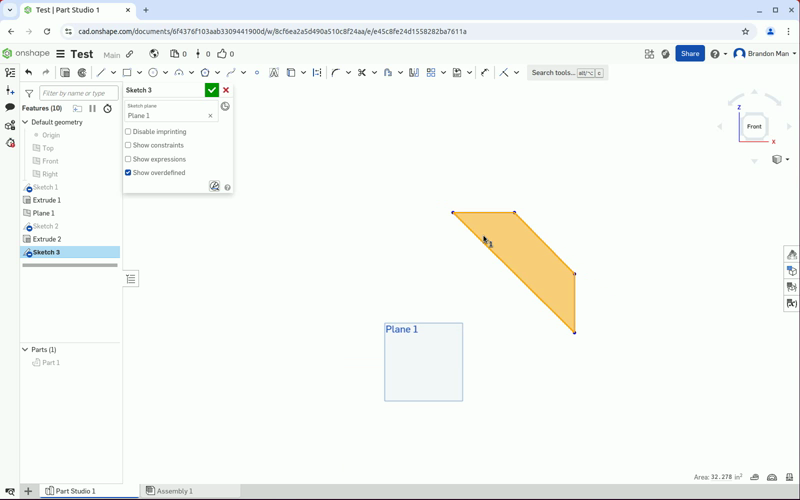
scroll(-6)
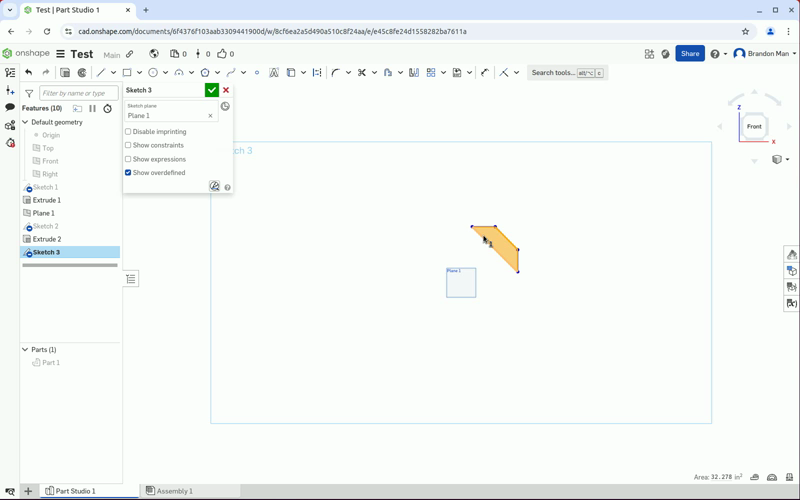
mouse_move(73, 352)
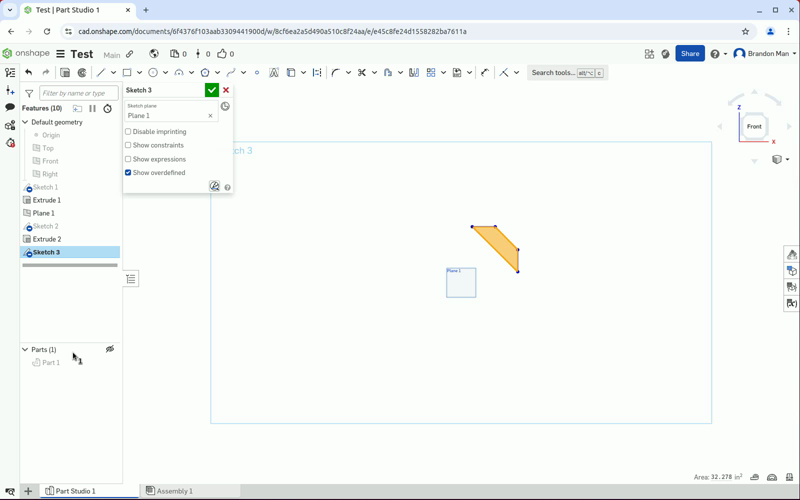
key(shift+y)
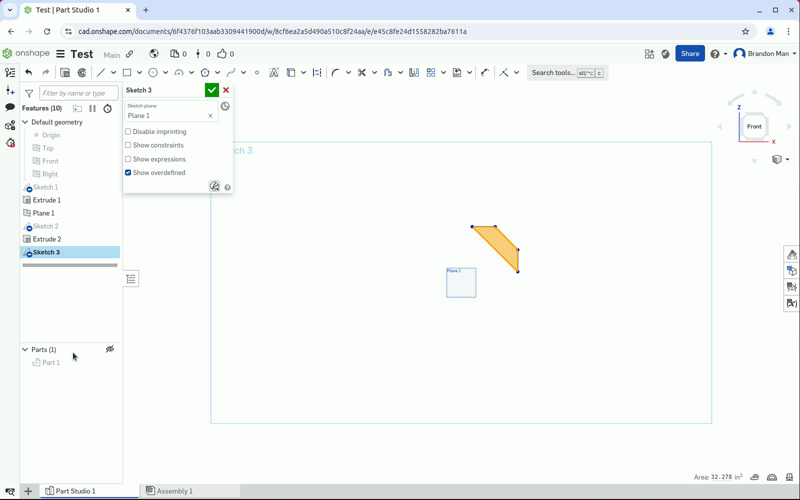
key(shift+e)
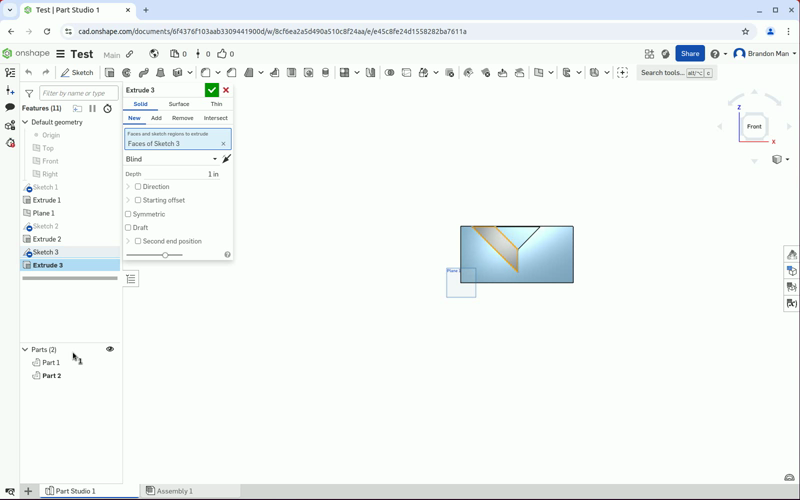
mouse_move(143, 106)
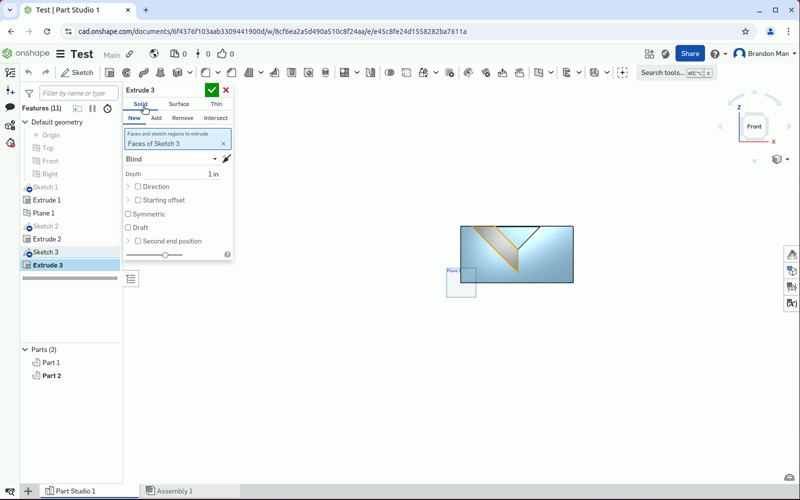
click(143, 106)
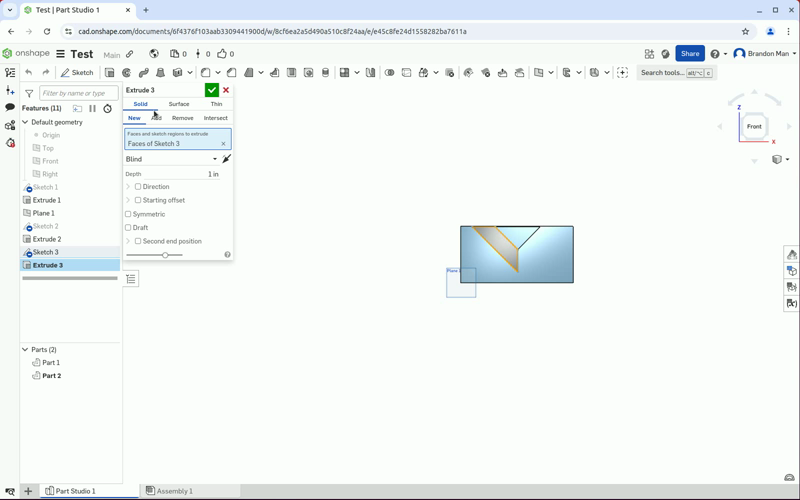
mouse_move(186, 120)
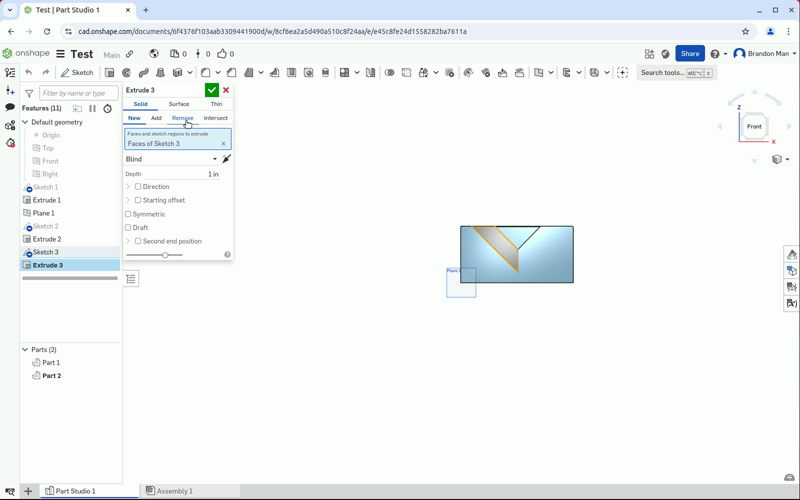
click(186, 120)
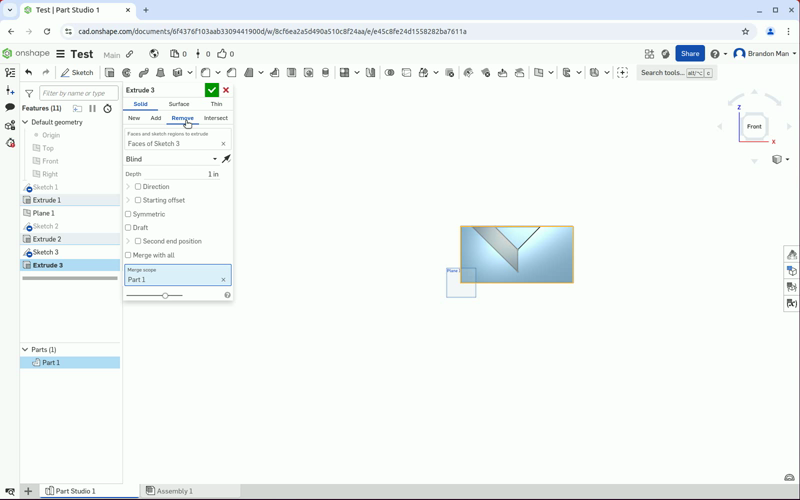
key(tab, 4)
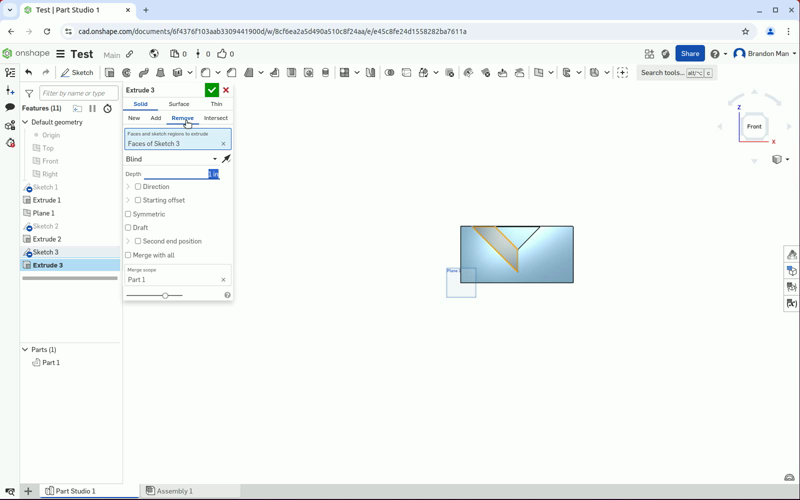
text(9.147)
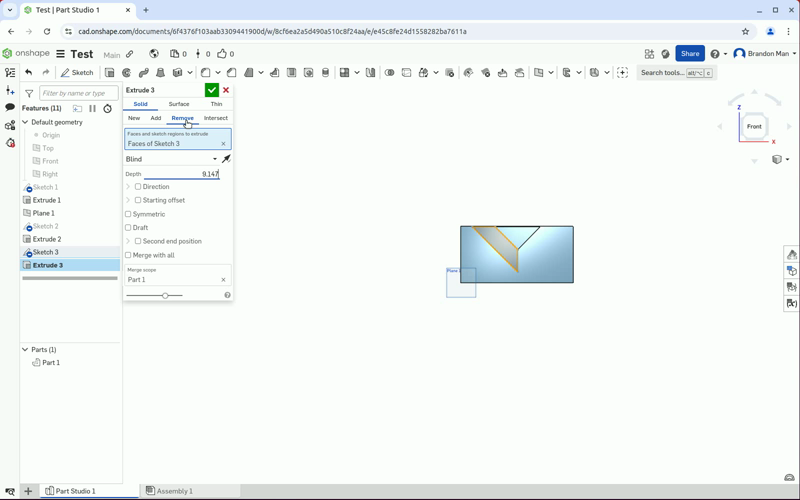
key(tab, 6)
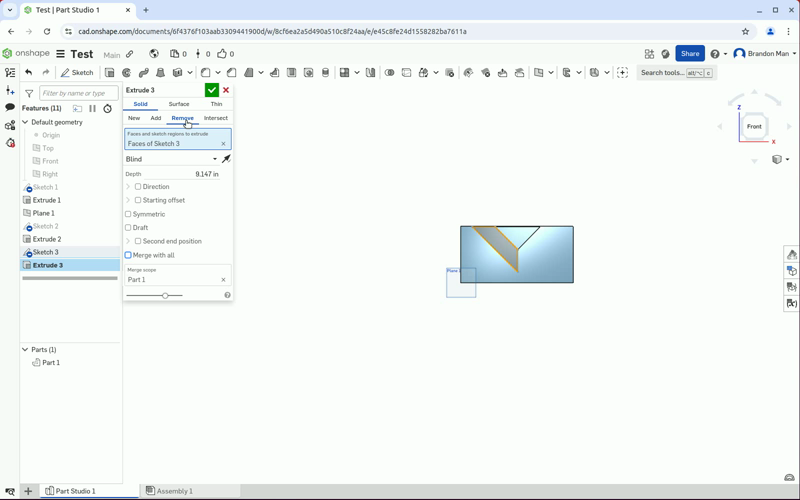
key(space)
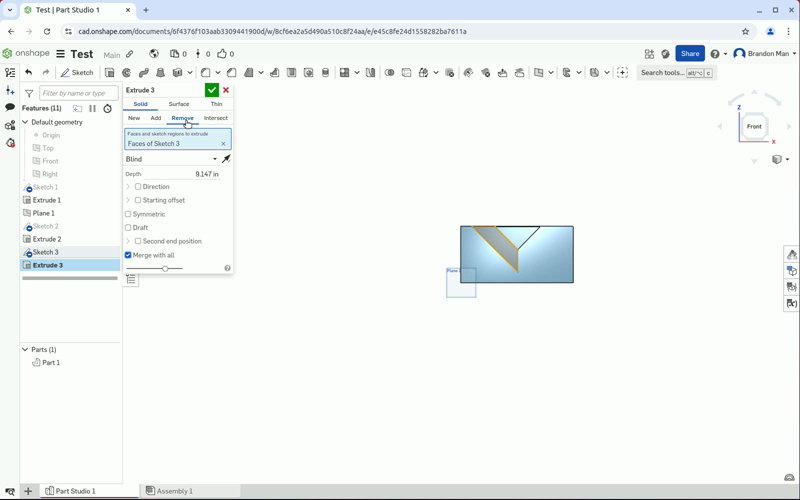
key(enter)
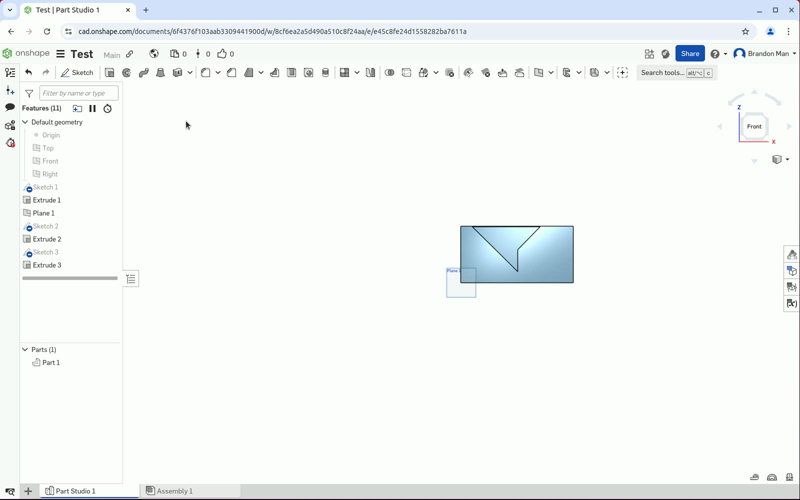
key(shift+h)
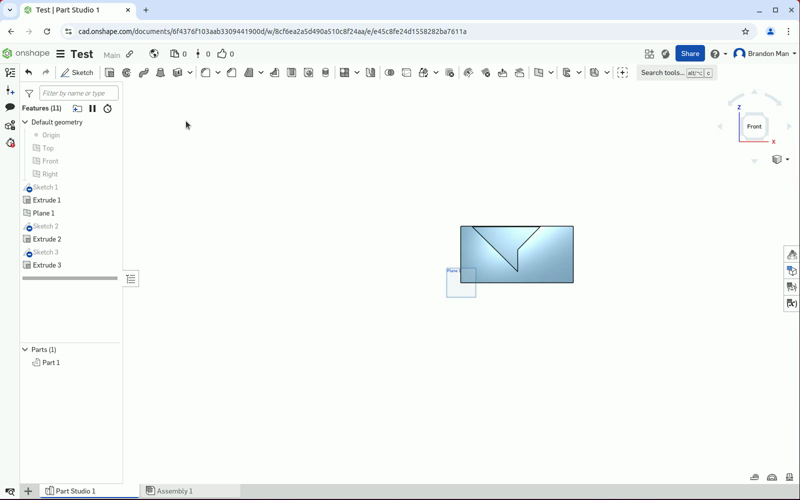
key(shift+h)
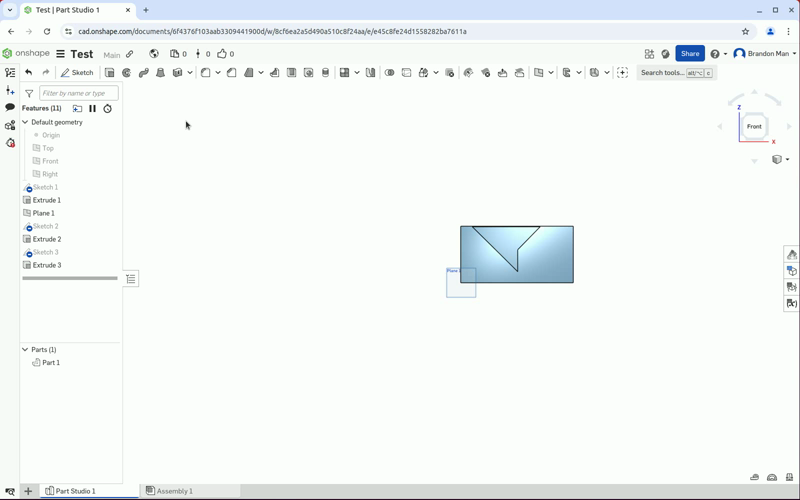
mouse_move(73, 189)
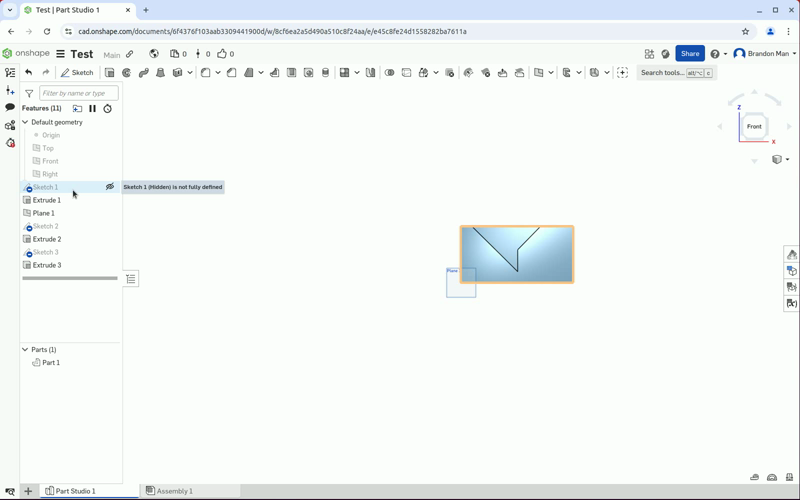
click(73, 189)
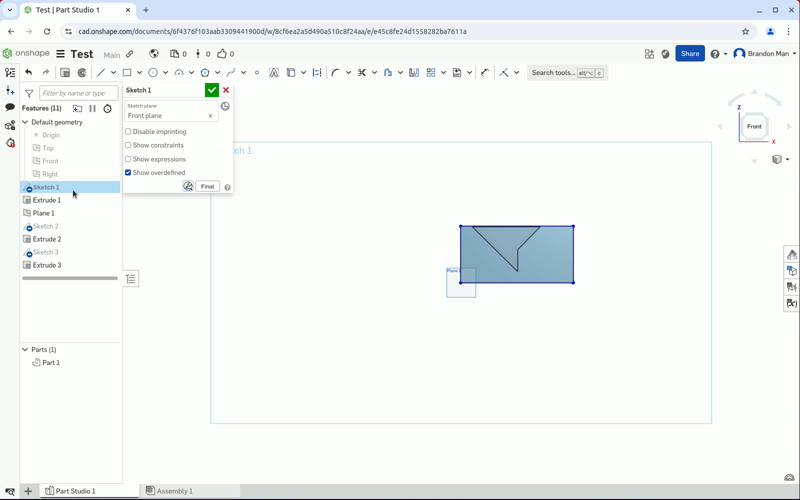
mouse_move(229, 92)
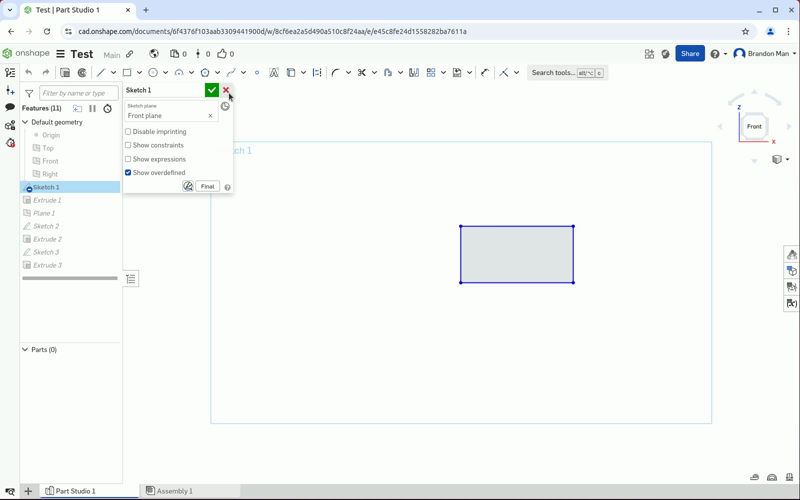
click(229, 92)
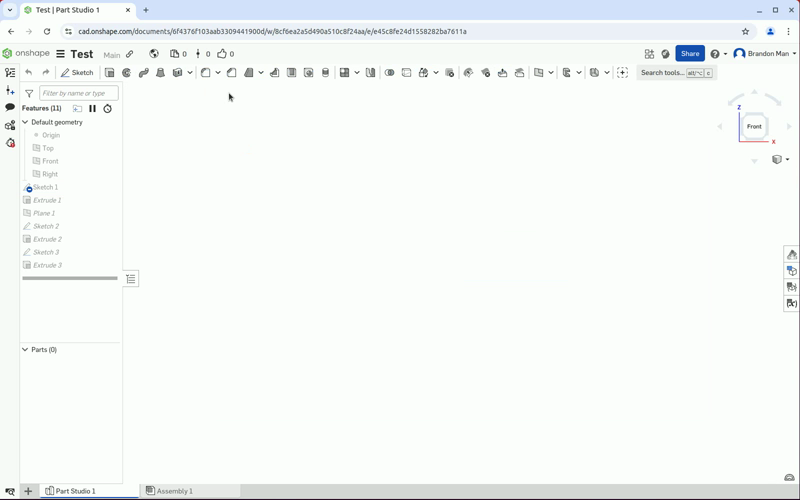
key(shift+s)
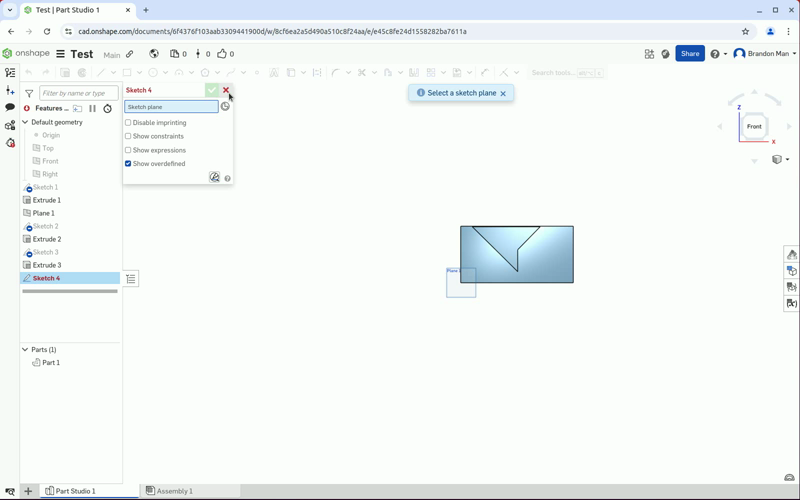
mouse_move(73, 215)
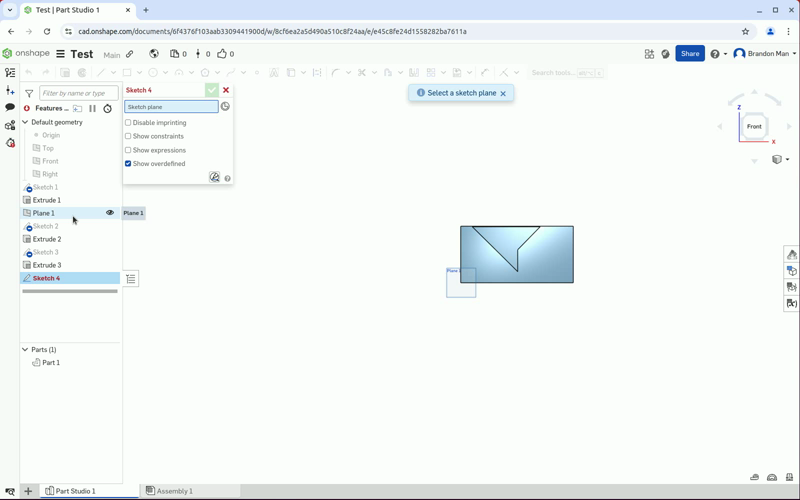
click(73, 215)
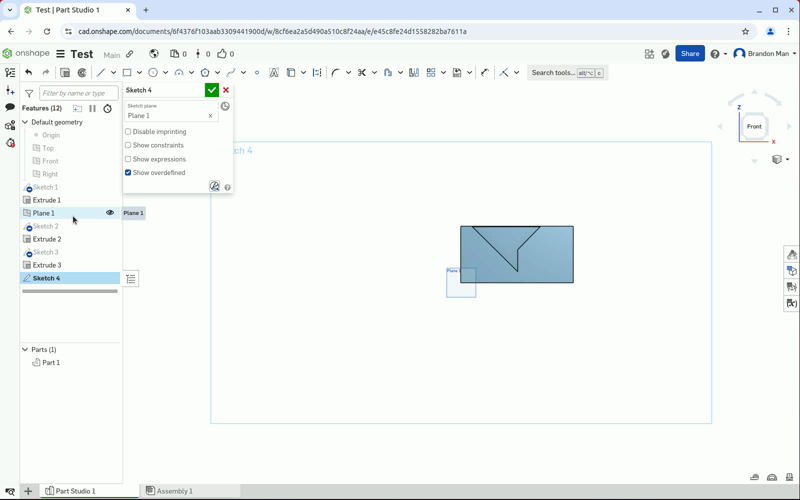
mouse_move(73, 352)
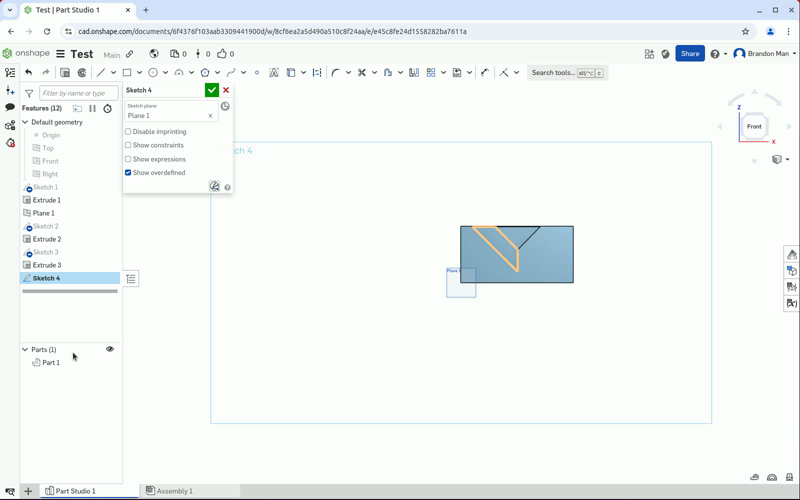
key(y)
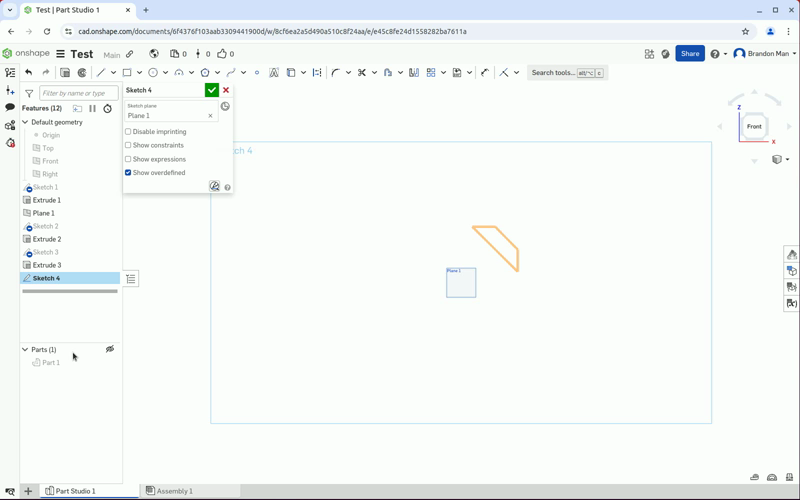
key(l)
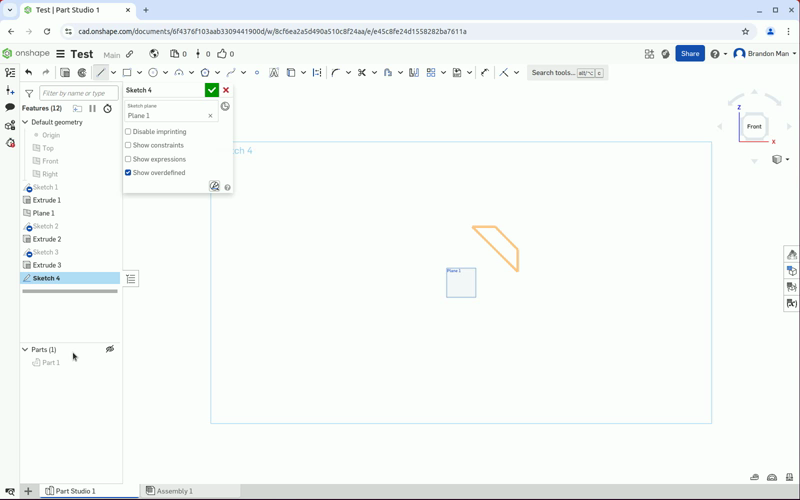
key_down(shift)
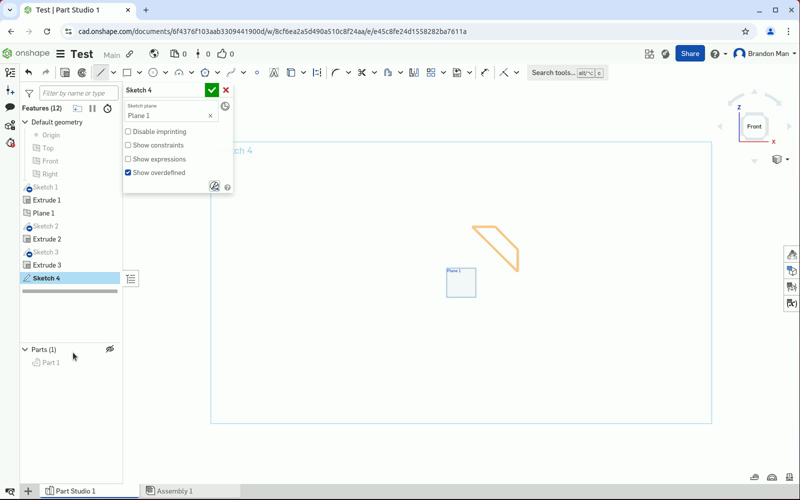
mouse_move(516, 271)
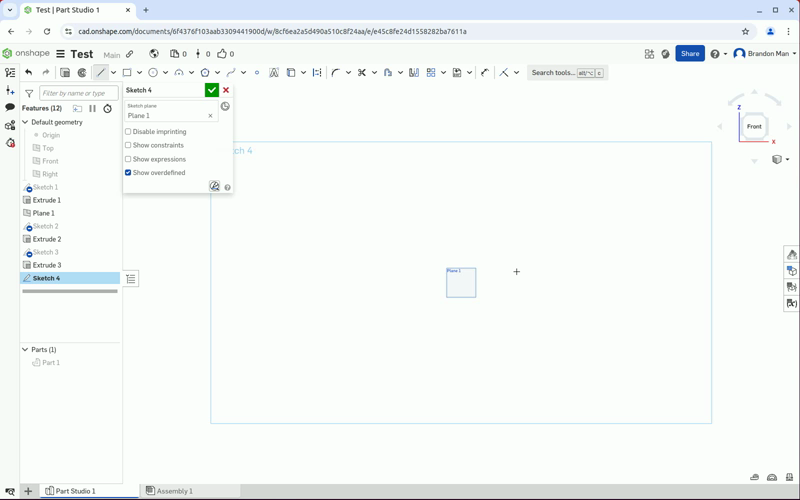
click(516, 271)
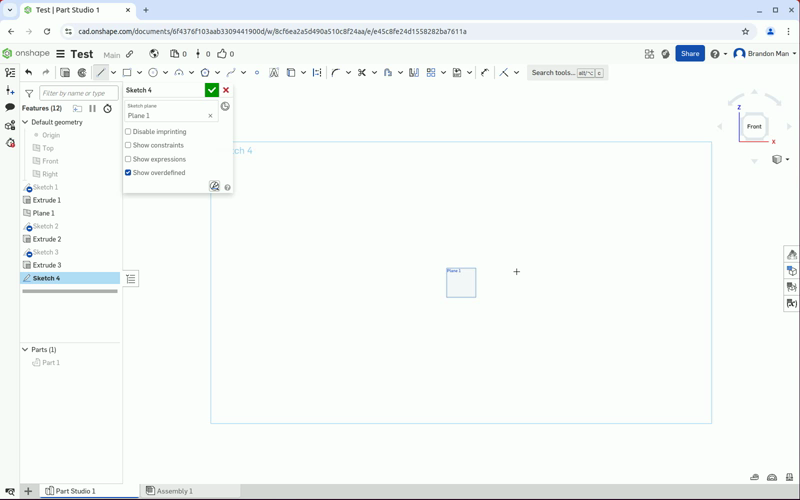
key_up(shift)
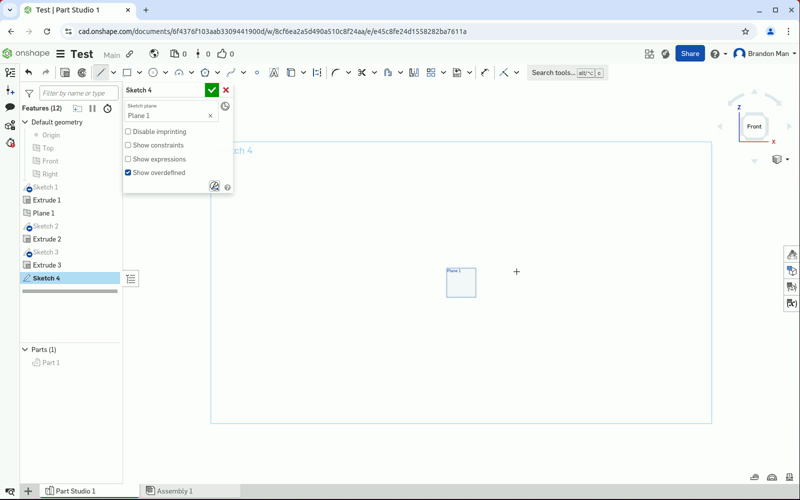
key_down(shift)
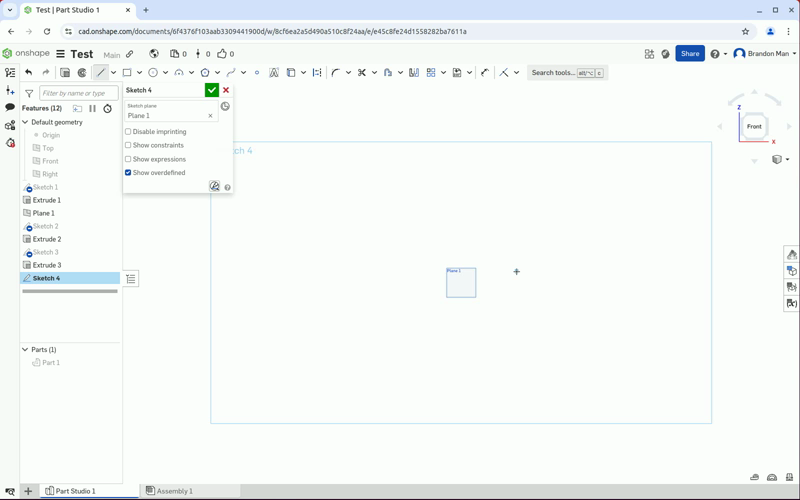
mouse_move(562, 225)
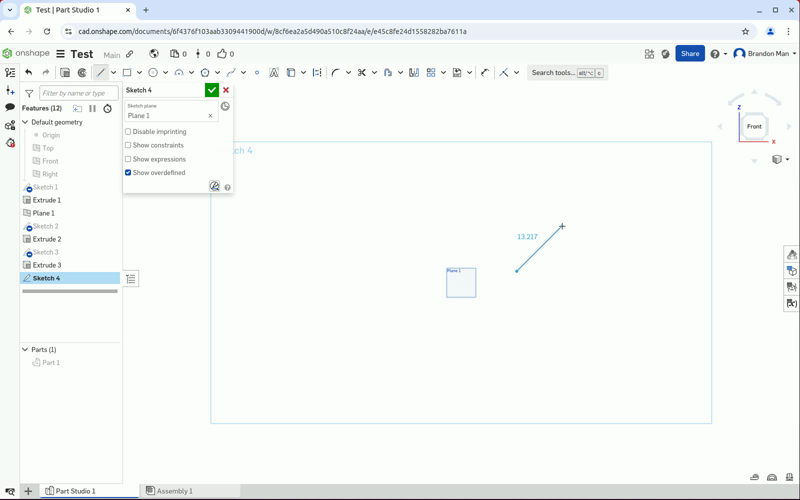
click(562, 225)
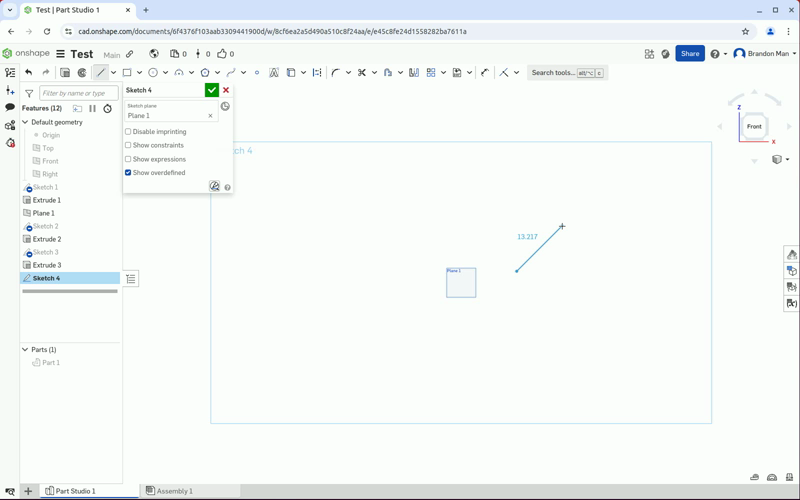
key_up(shift)
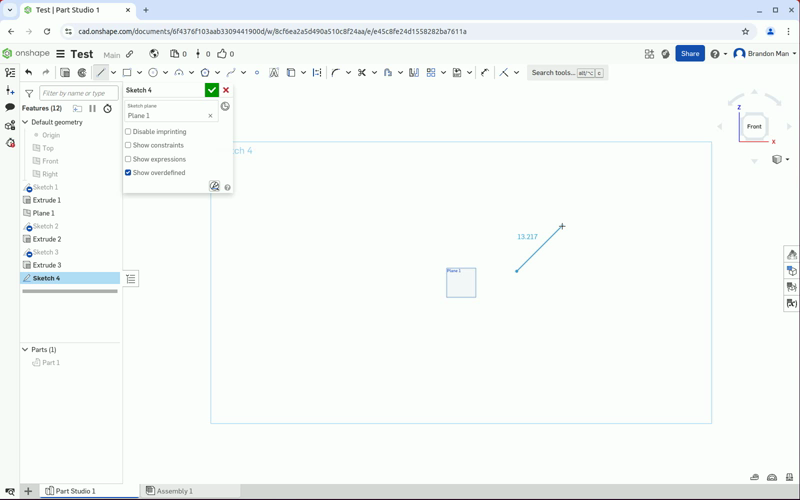
key_down(shift)
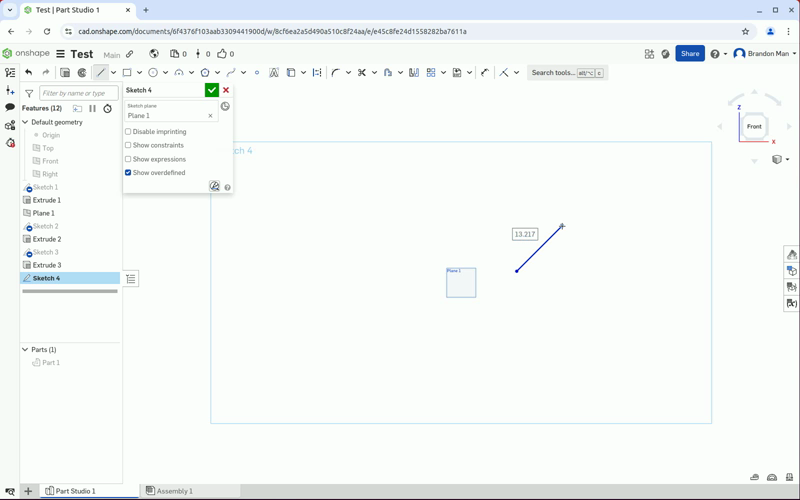
mouse_move(589, 225)
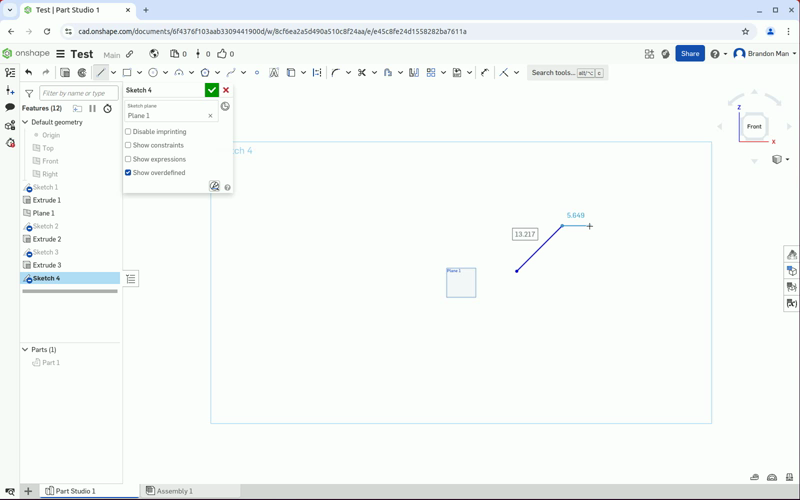
mouse_move(540, 225)
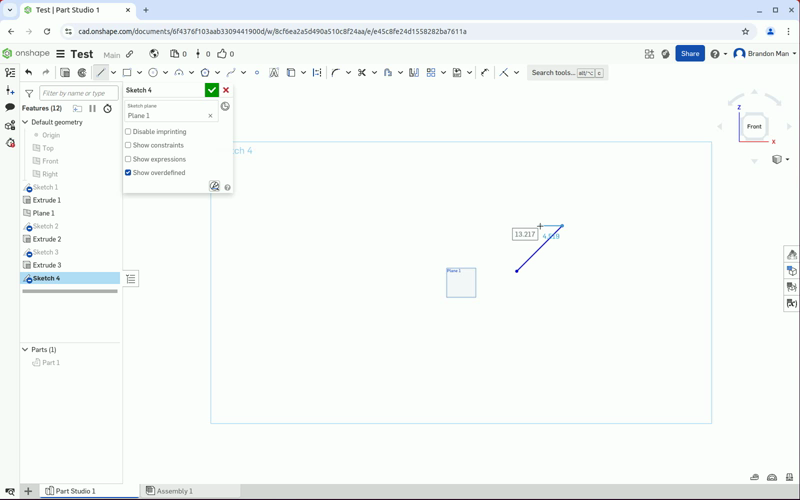
click(540, 225)
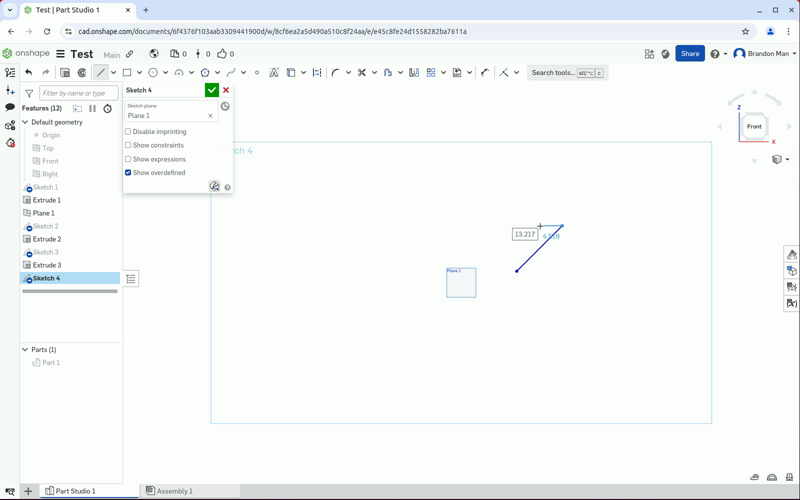
key_up(shift)
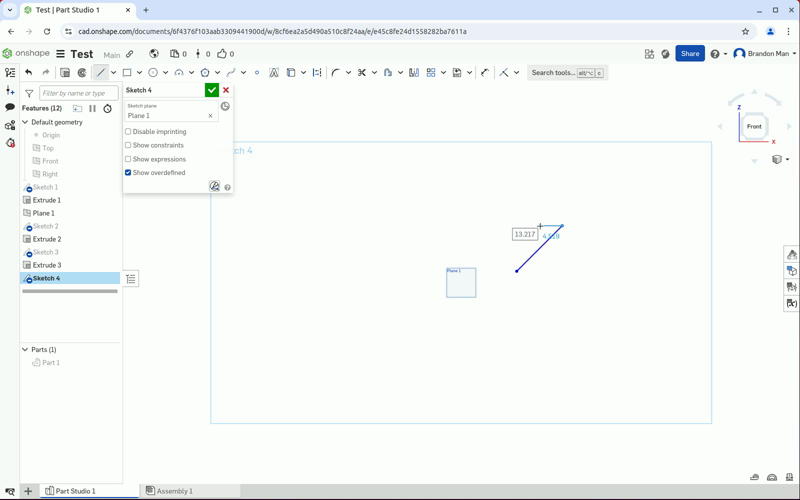
key_down(shift)
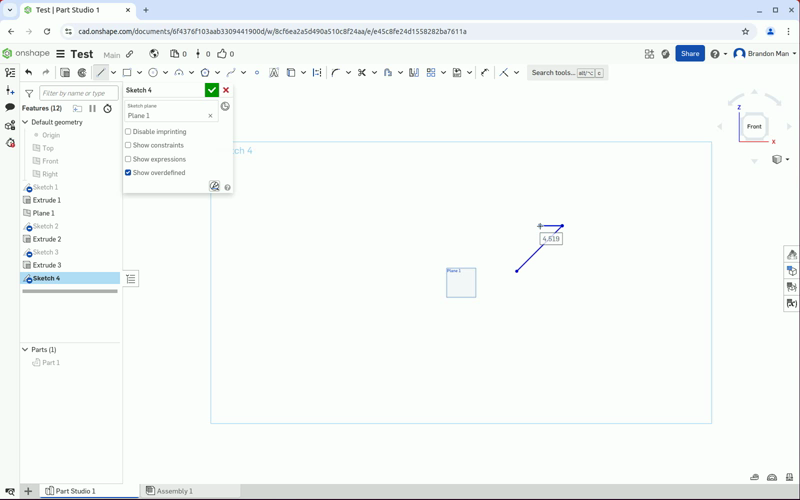
mouse_move(570, 225)
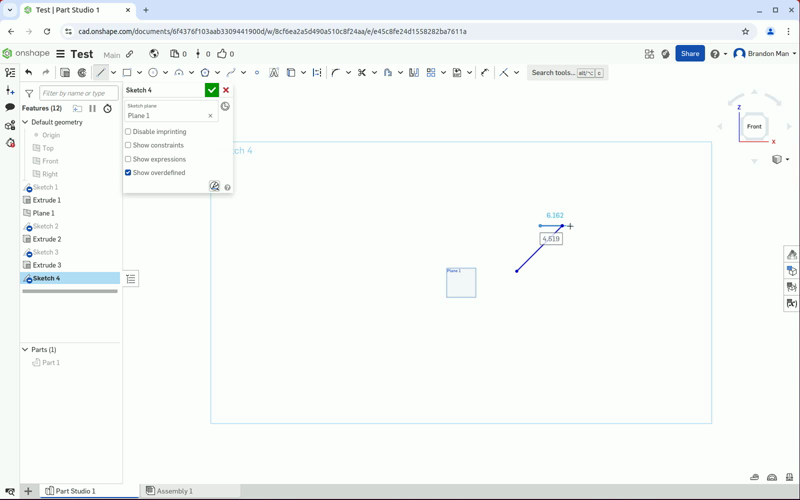
mouse_move(516, 248)
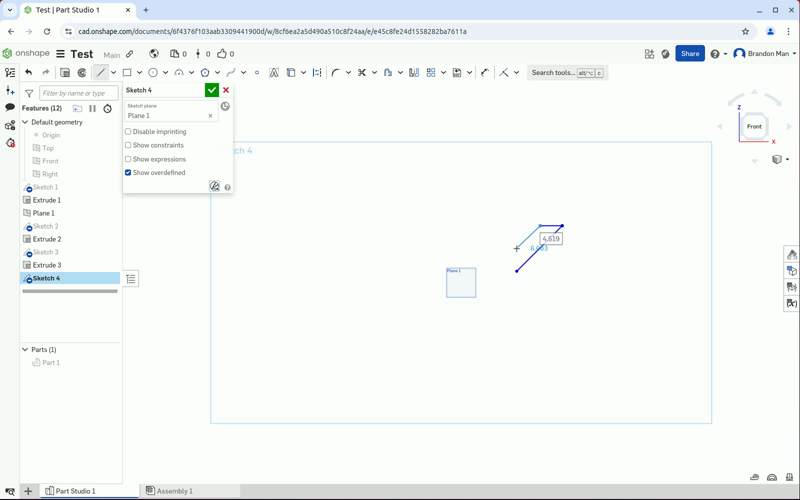
click(516, 248)
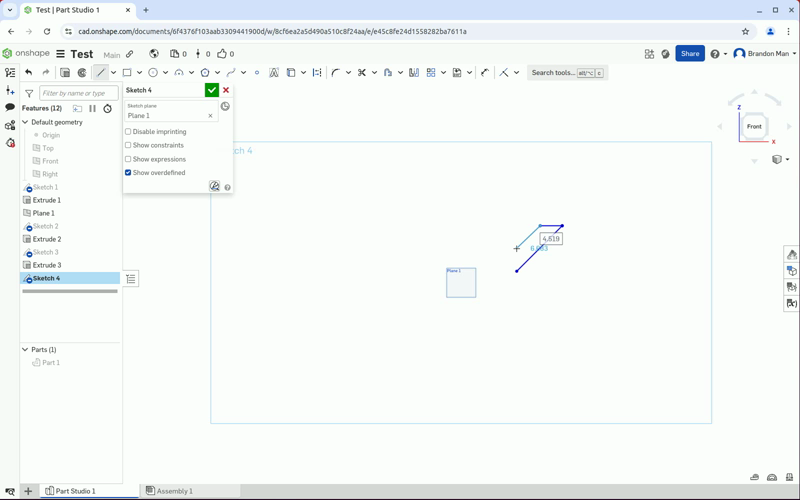
key_up(shift)
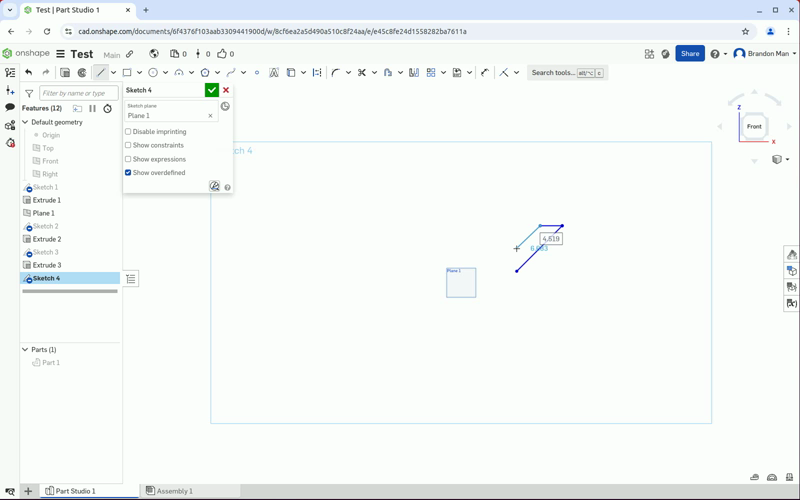
mouse_move(546, 248)
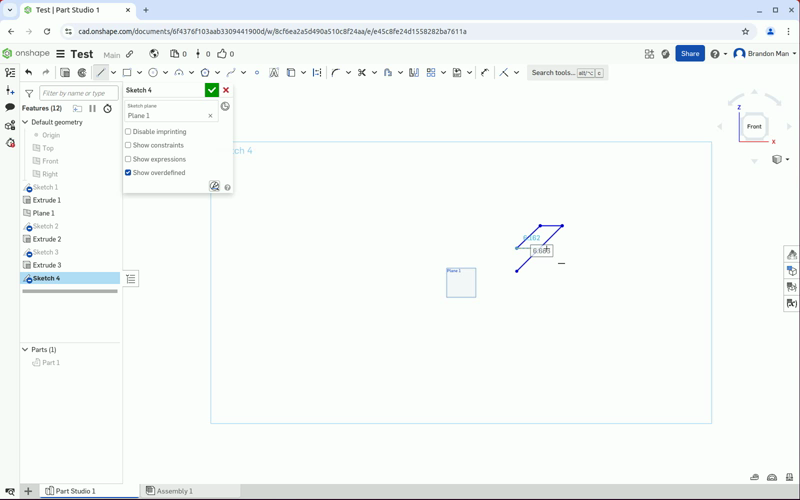
key_down(shift)
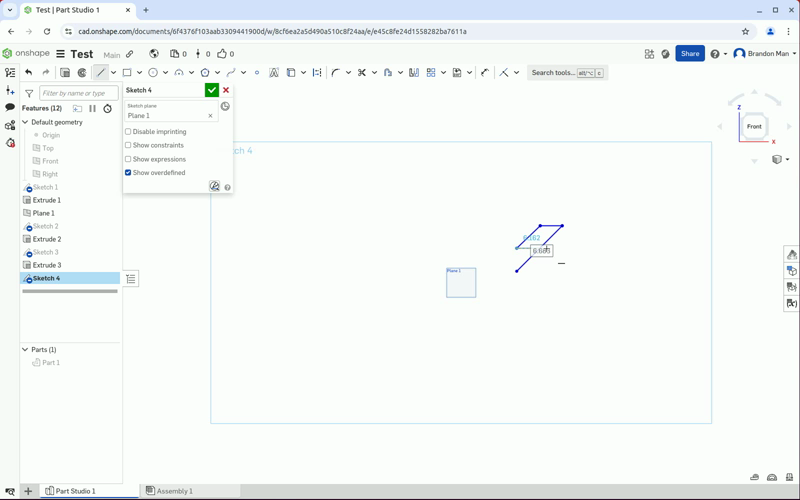
mouse_move(516, 271)
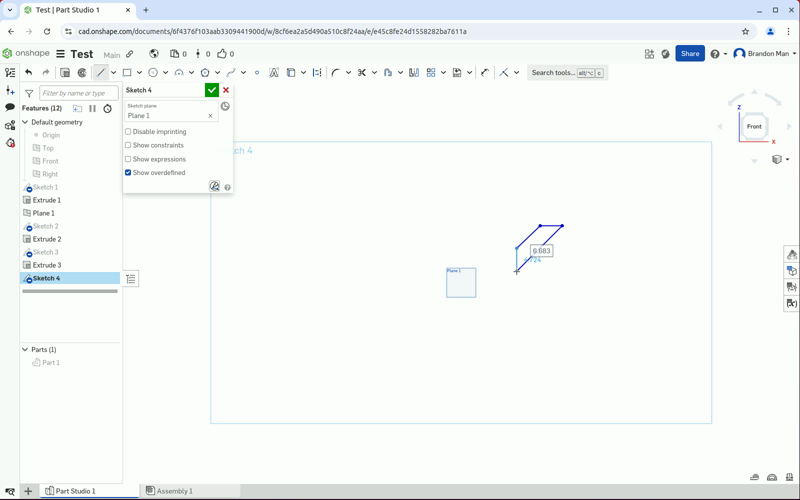
key_up(shift)
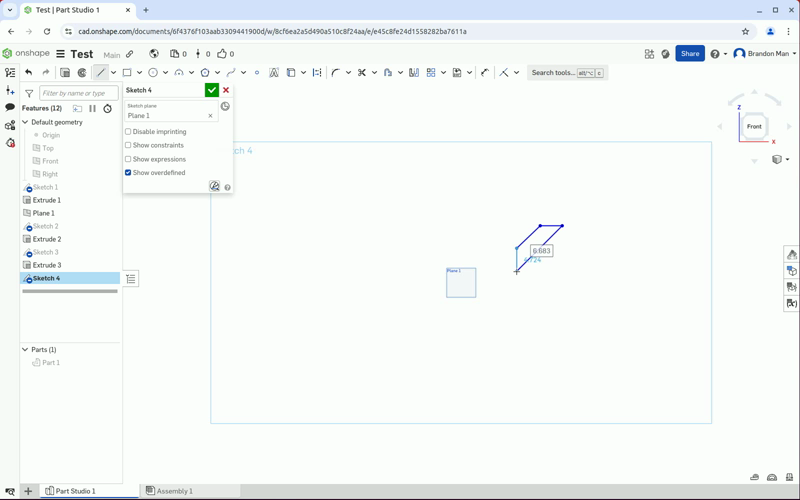
click(516, 271)
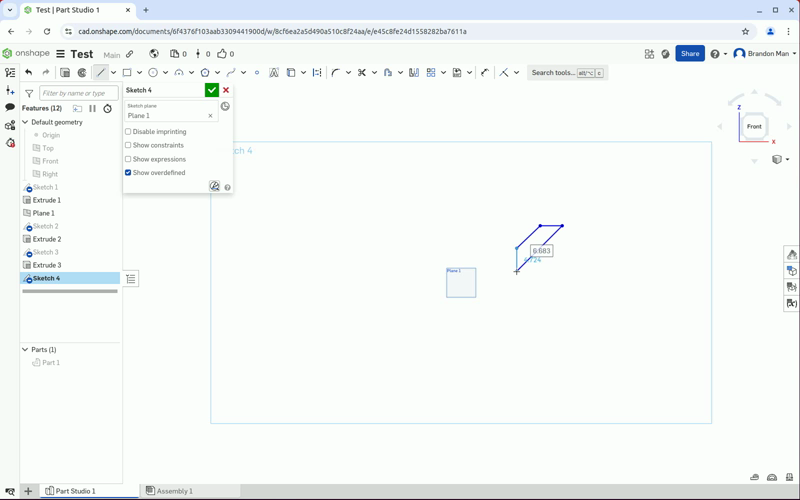
key(esc)
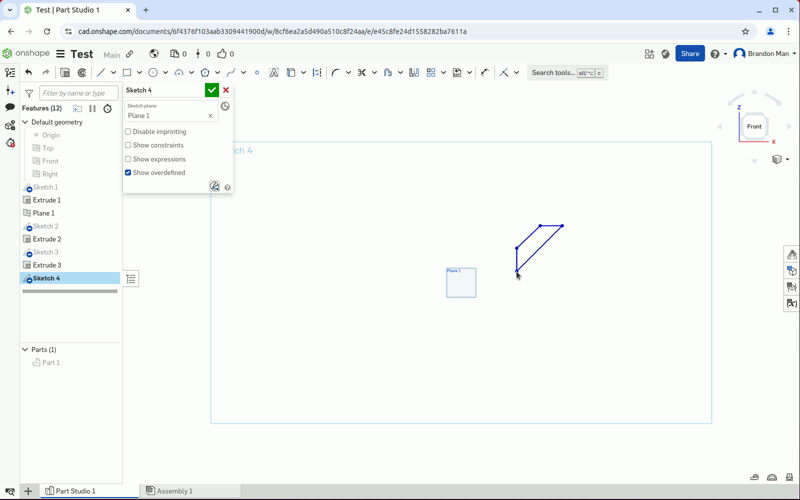
mouse_move(518, 253)
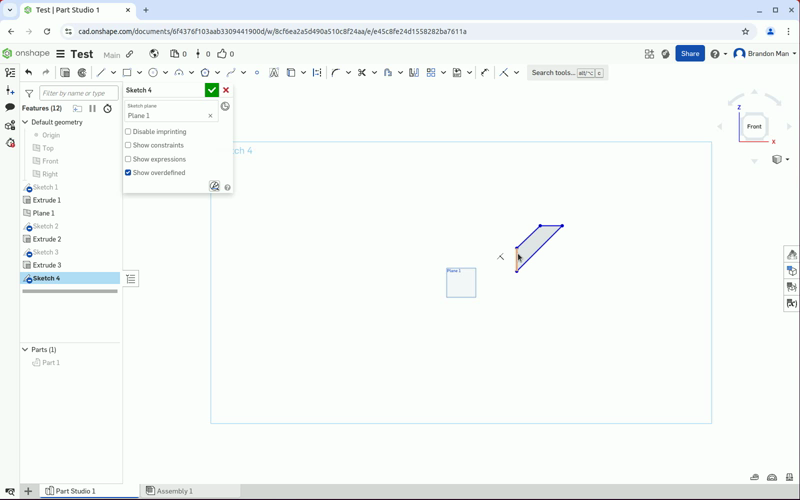
scroll(6)
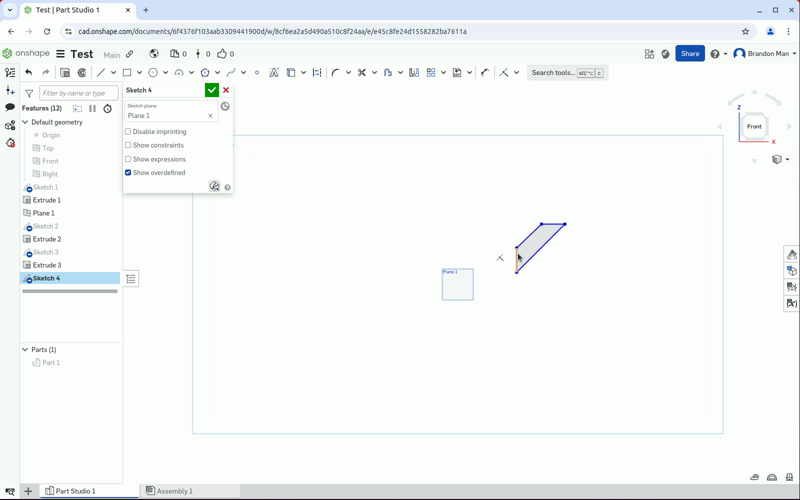
scroll(6)
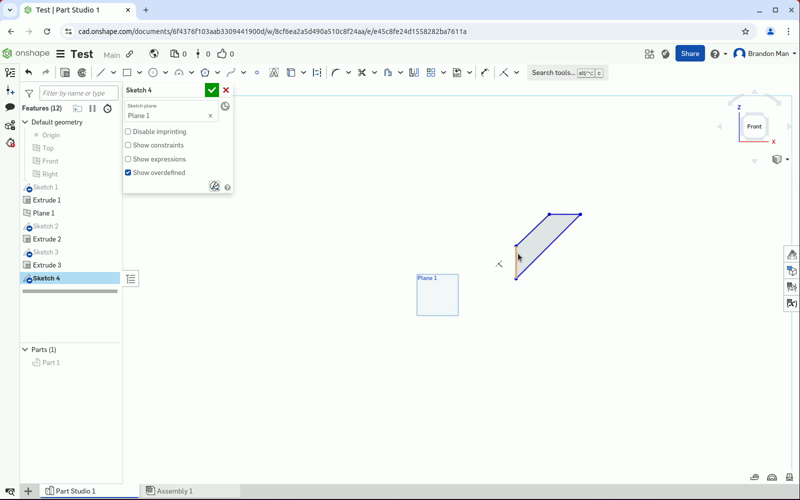
scroll(6)
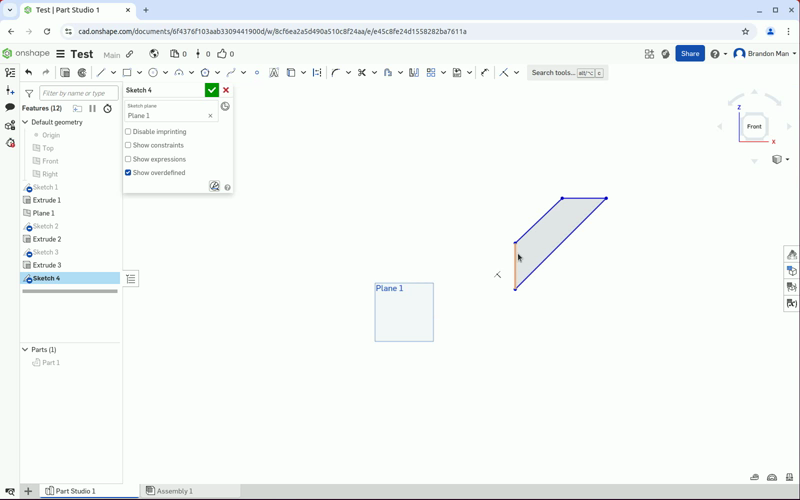
scroll(6)
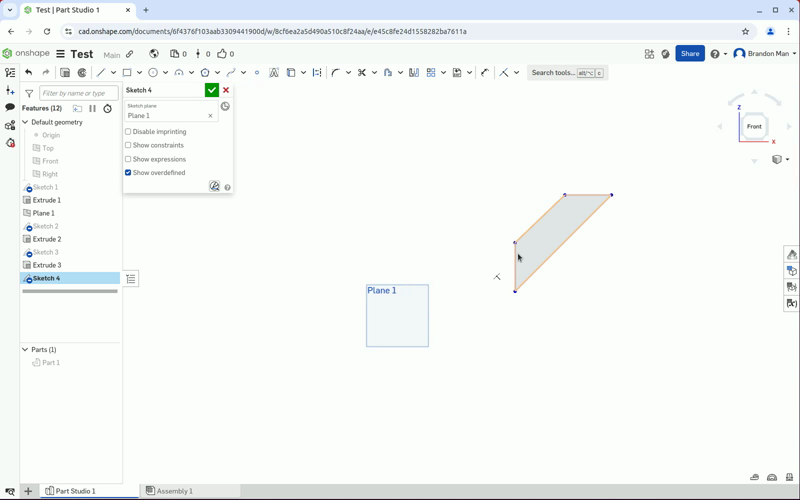
scroll(6)
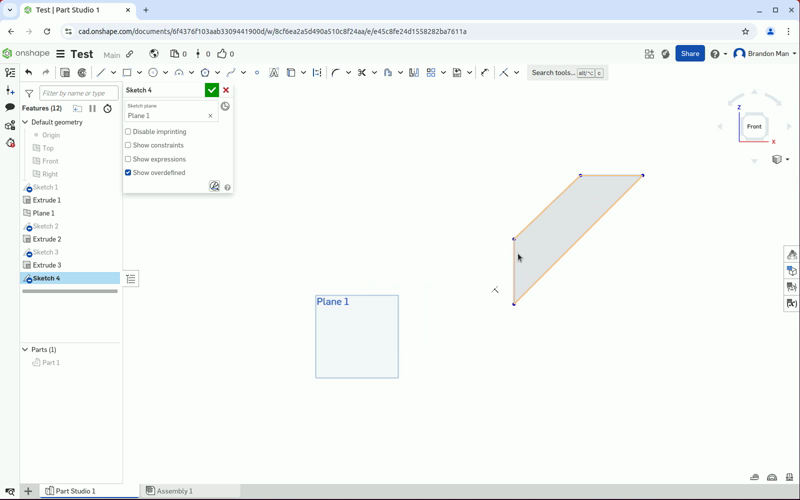
scroll(6)
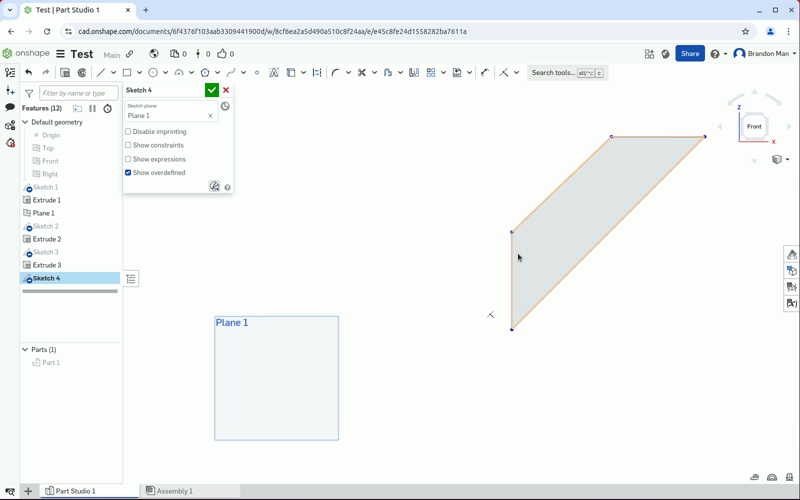
scroll(6)
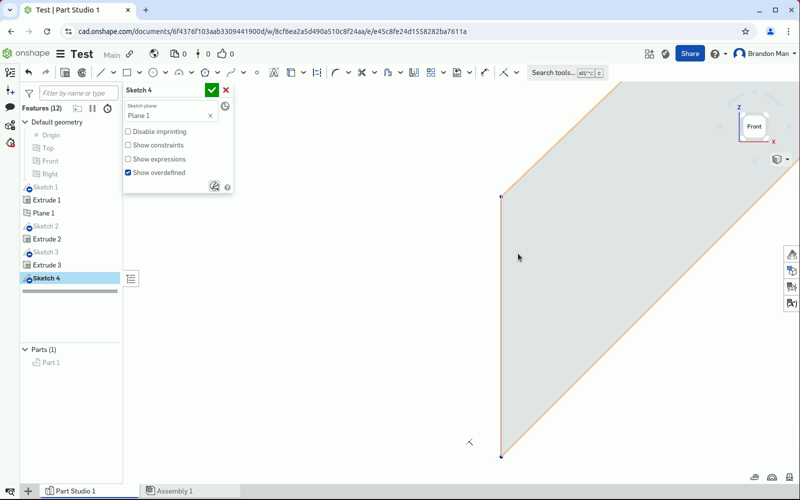
click(518, 253)
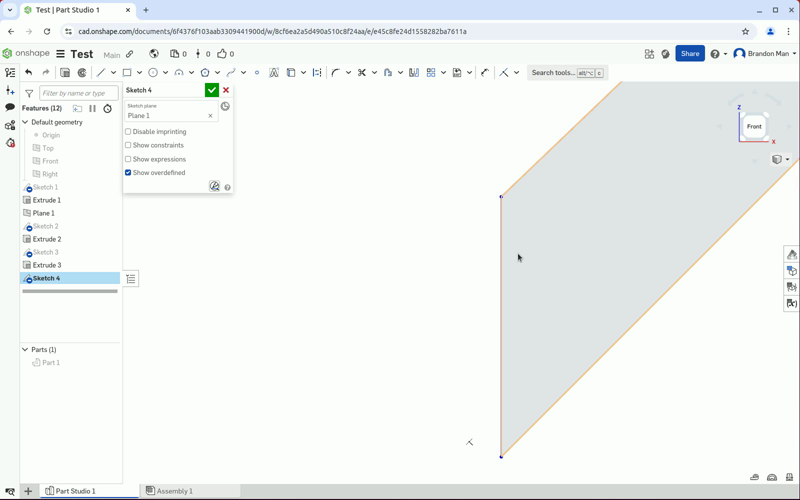
scroll(-6)
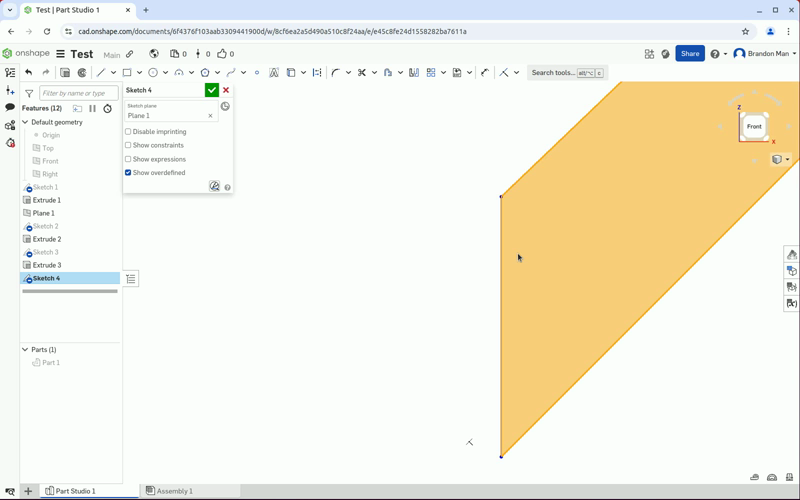
scroll(-6)
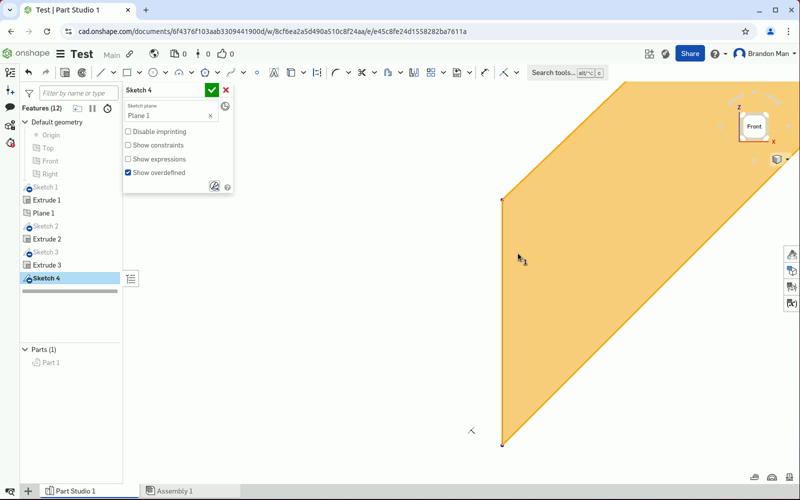
scroll(-6)
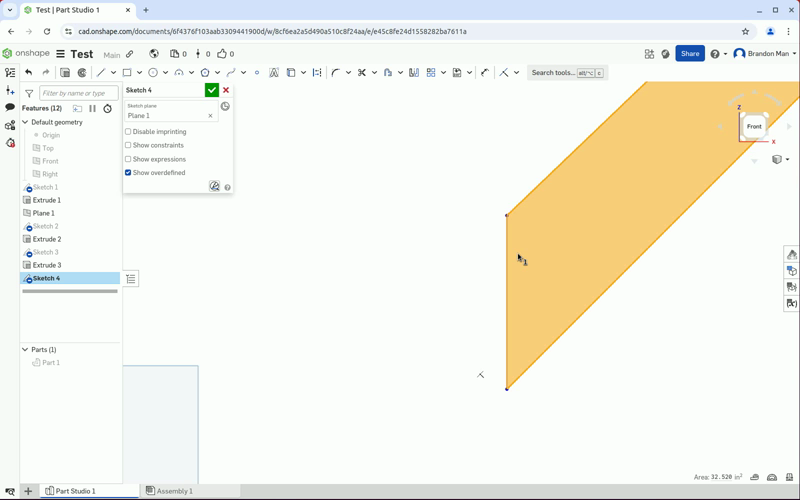
scroll(-6)
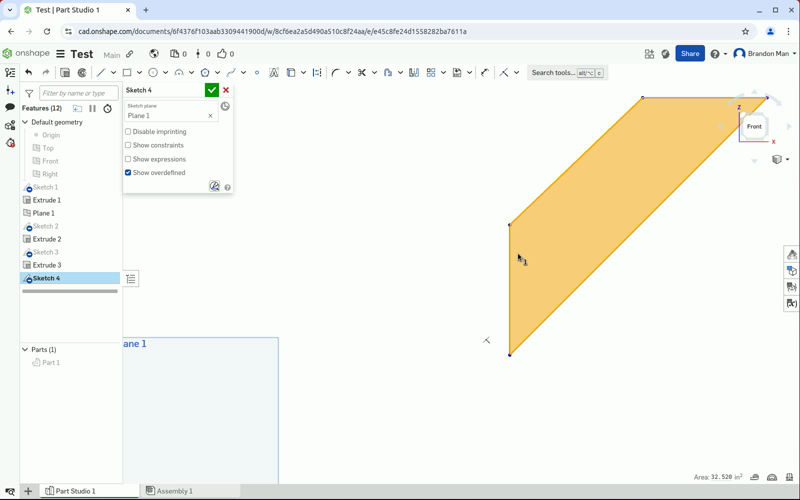
scroll(-6)
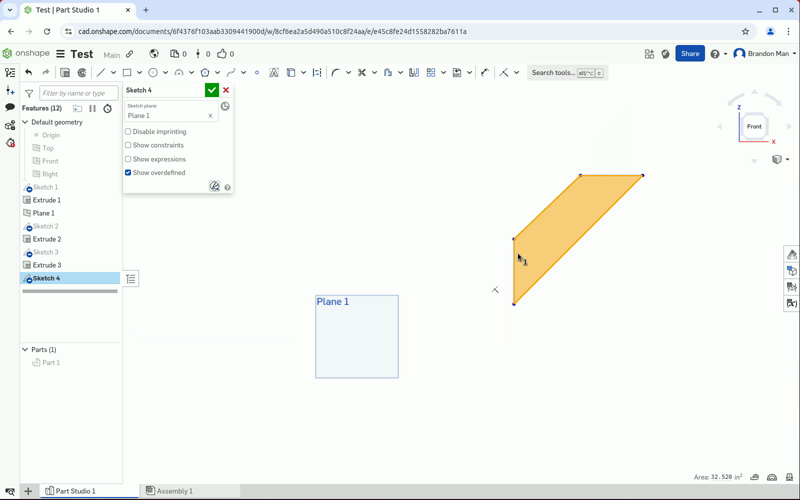
scroll(-6)
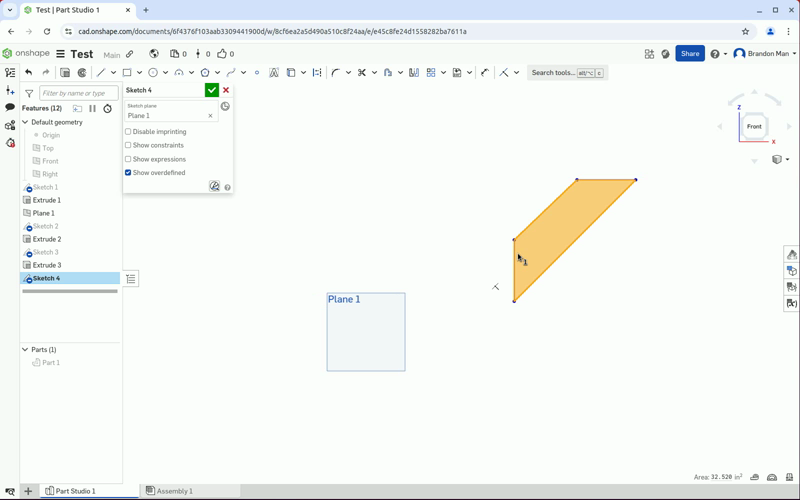
scroll(-6)
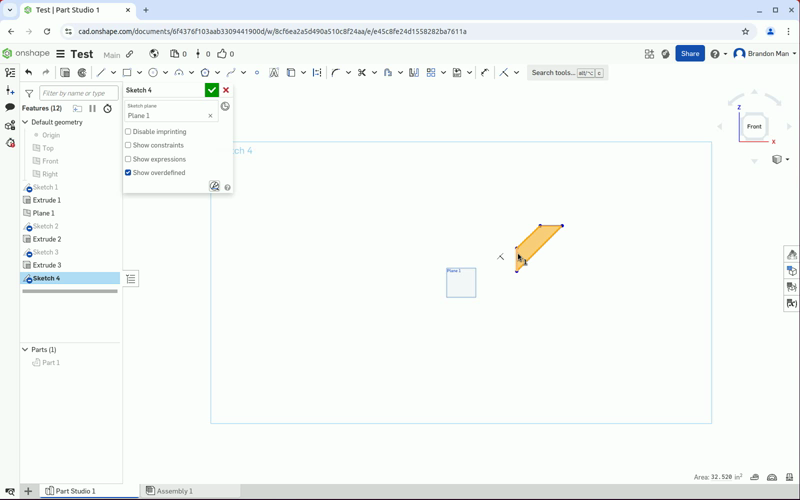
mouse_move(73, 352)
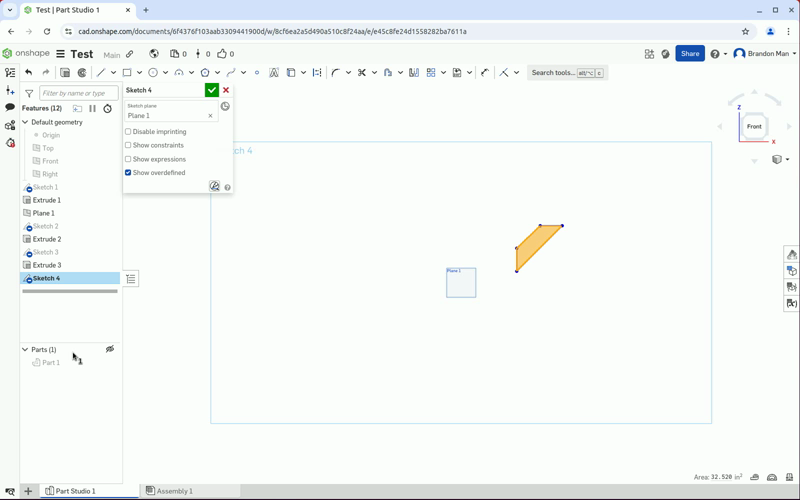
key(shift+y)
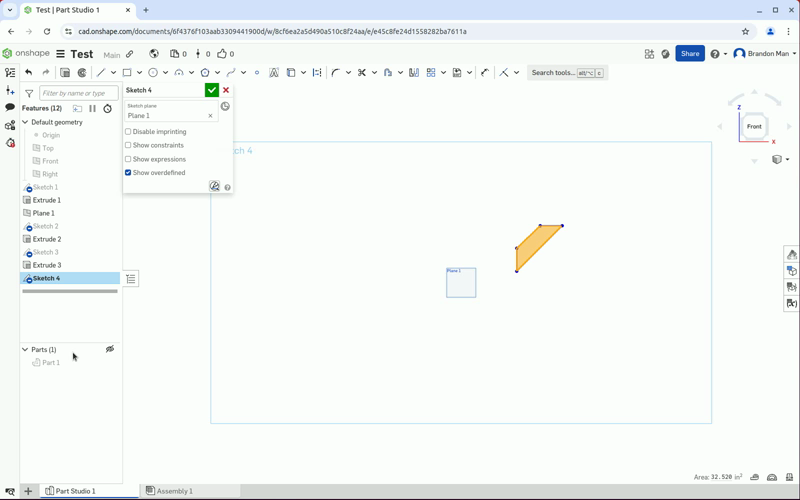
key(shift+e)
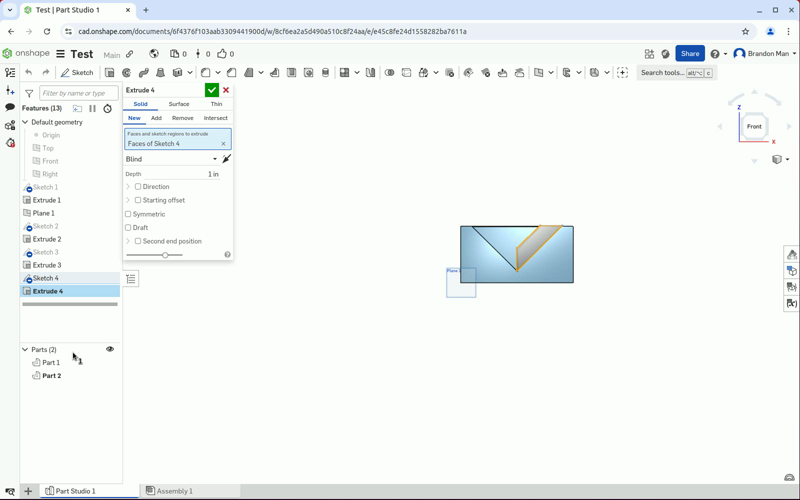
mouse_move(143, 106)
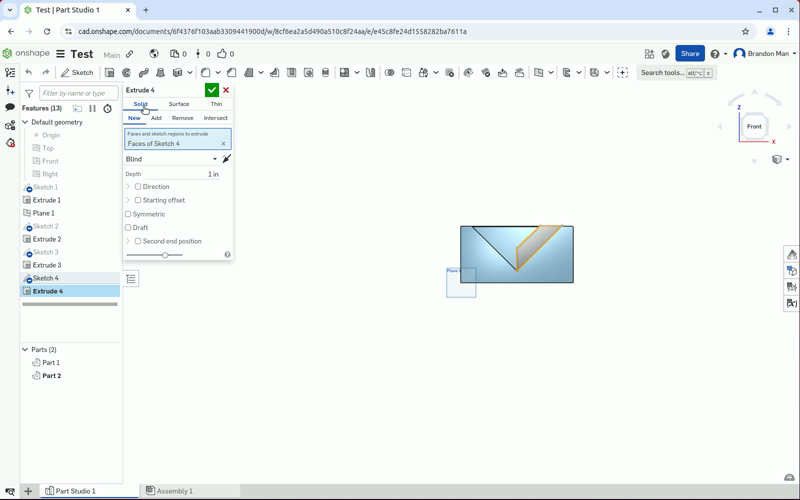
click(143, 106)
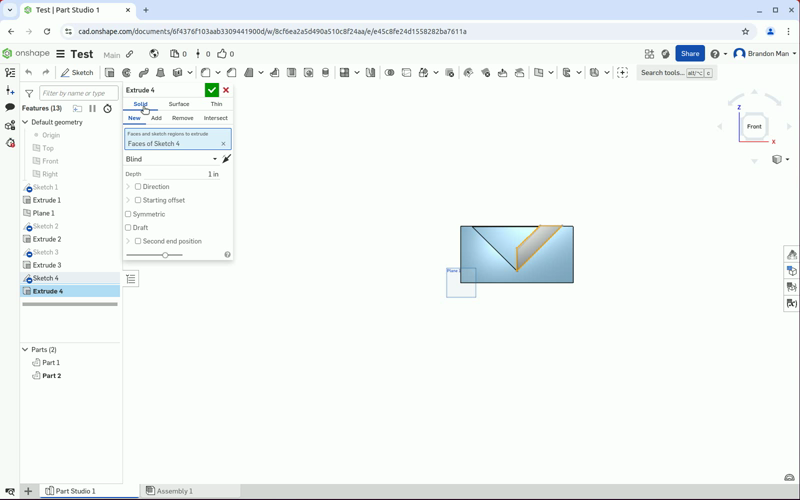
mouse_move(186, 120)
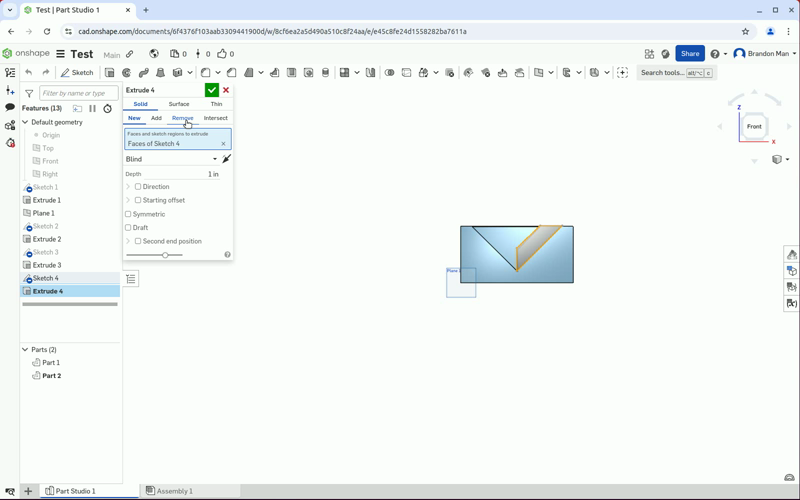
click(186, 120)
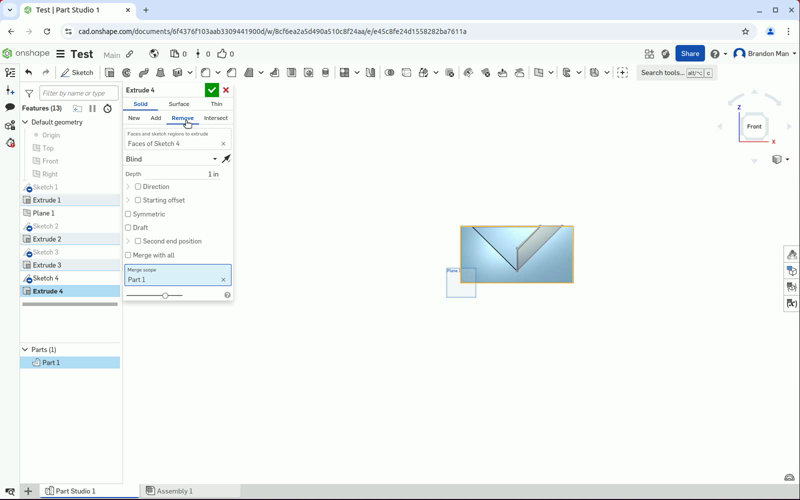
key(tab, 4)
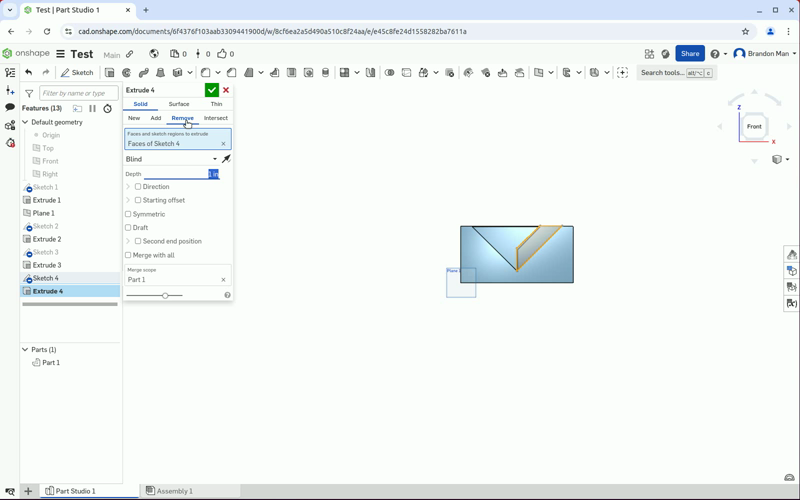
text(9.147)
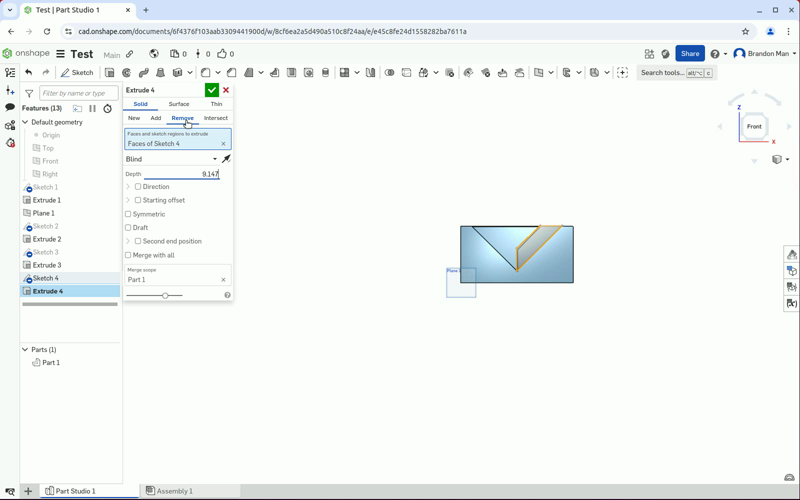
key(tab, 6)
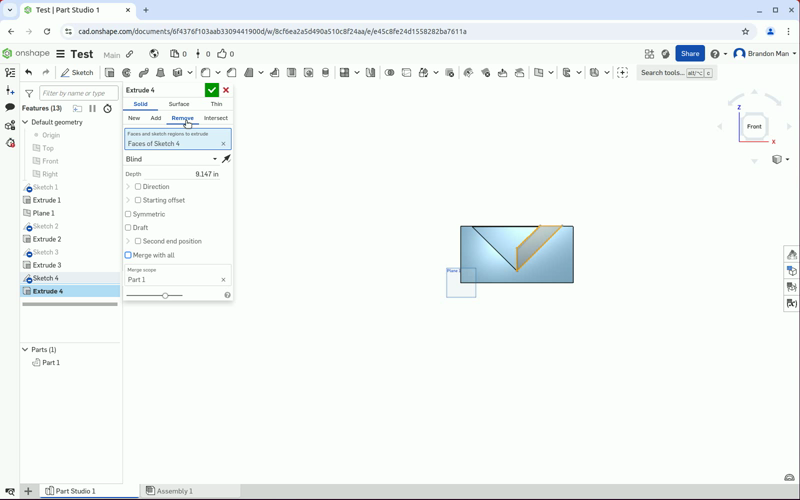
key(space)
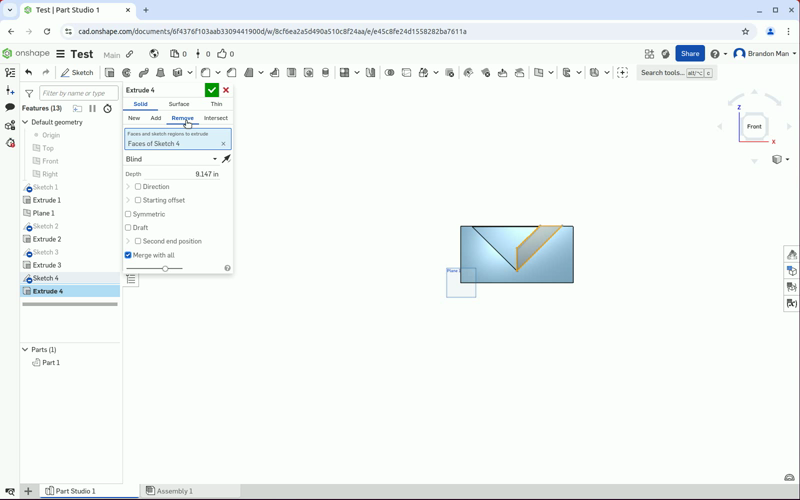
key(enter)
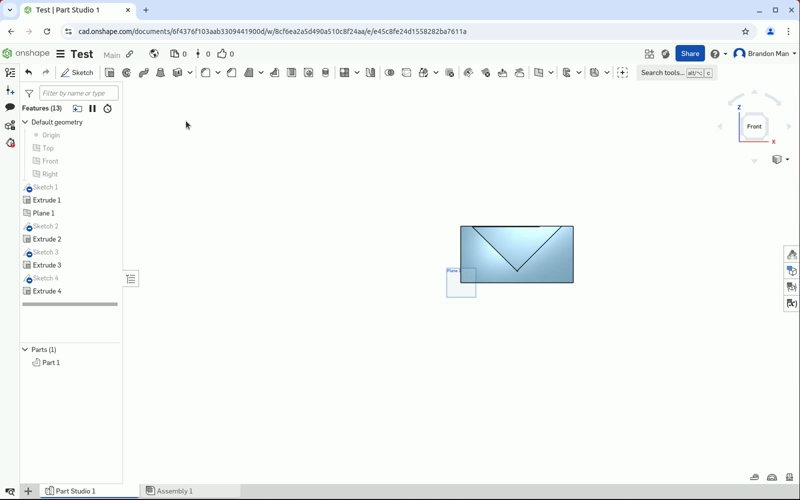
key(shift+h)
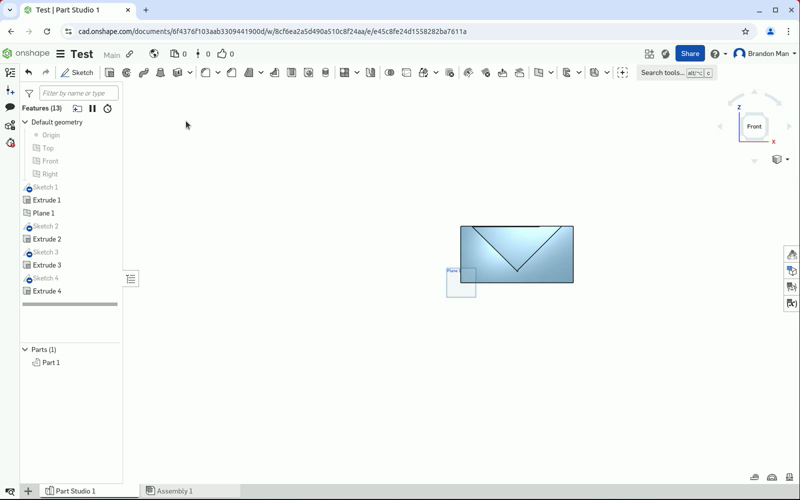
key(shift+h)
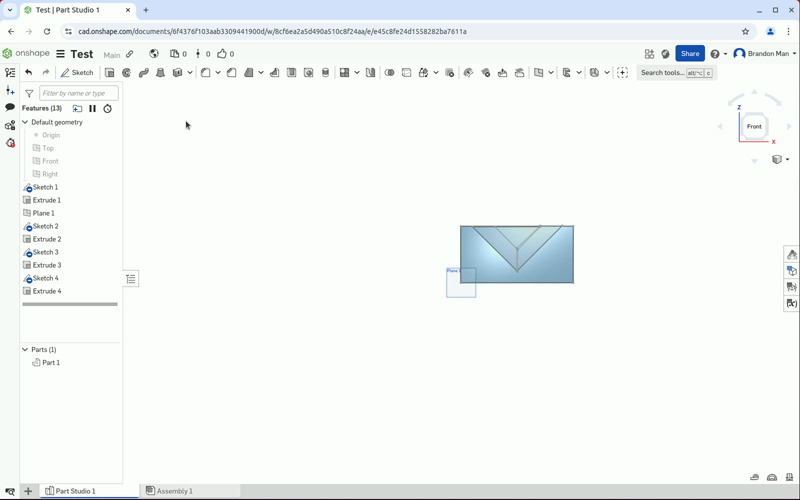
key(shift+7)
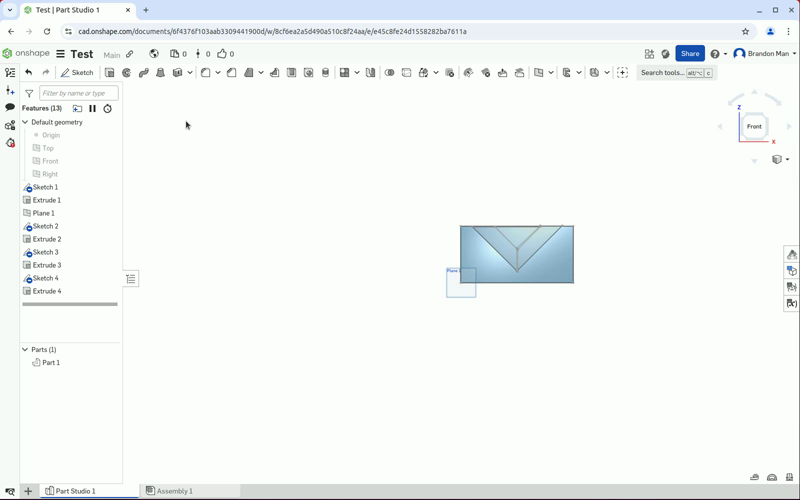
key(left, 2)
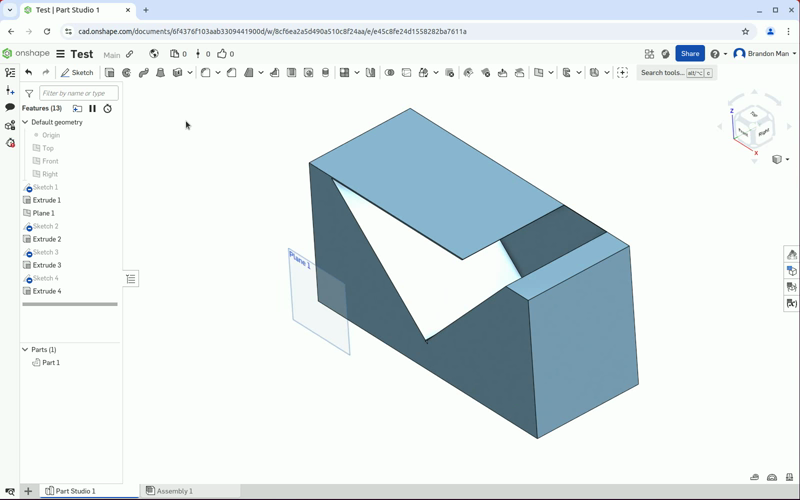
key(down, 2)
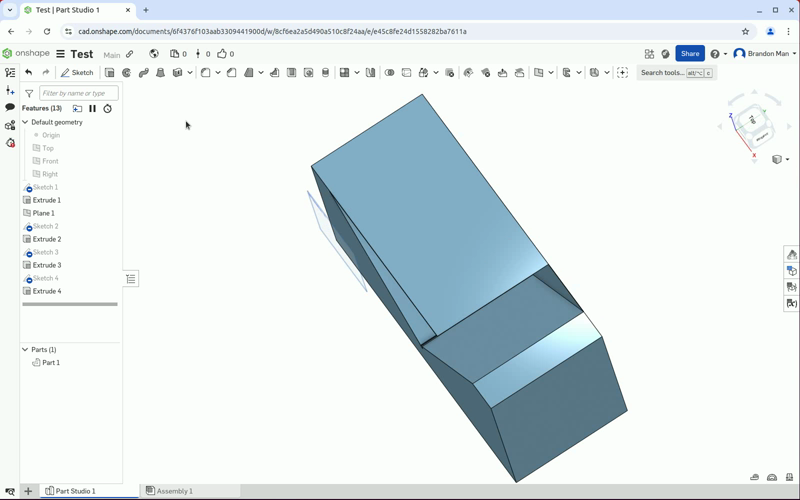
key(up, 2)
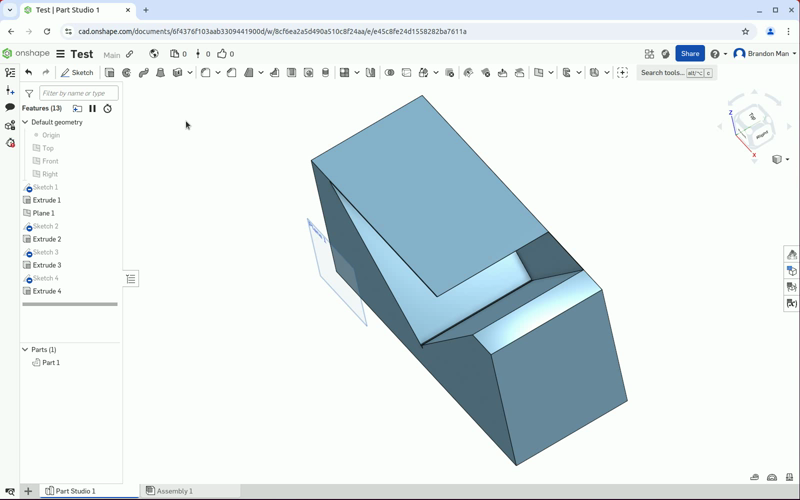
key(right, 2)
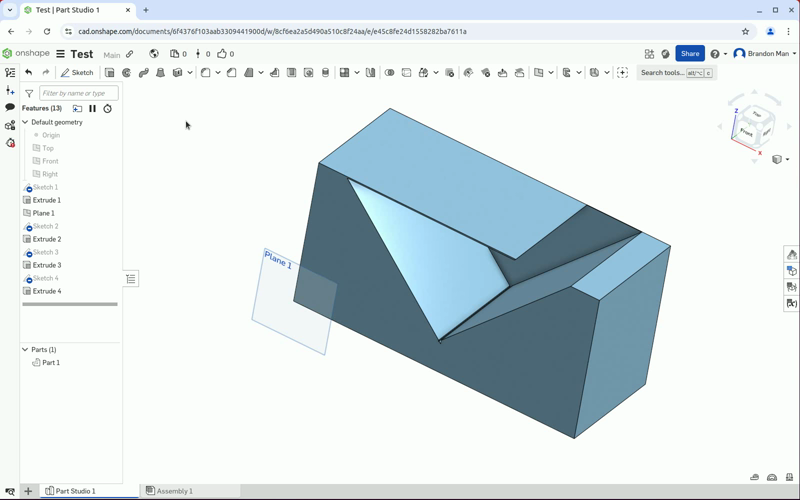
mouse_move(73, 189)
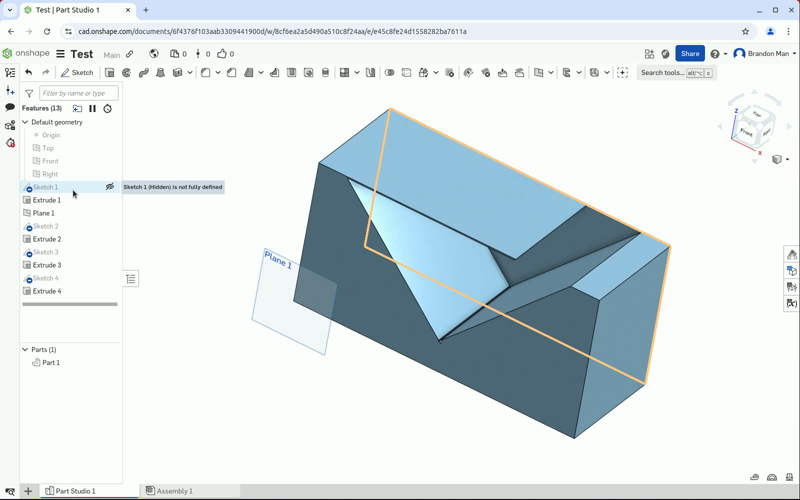
click(73, 189)